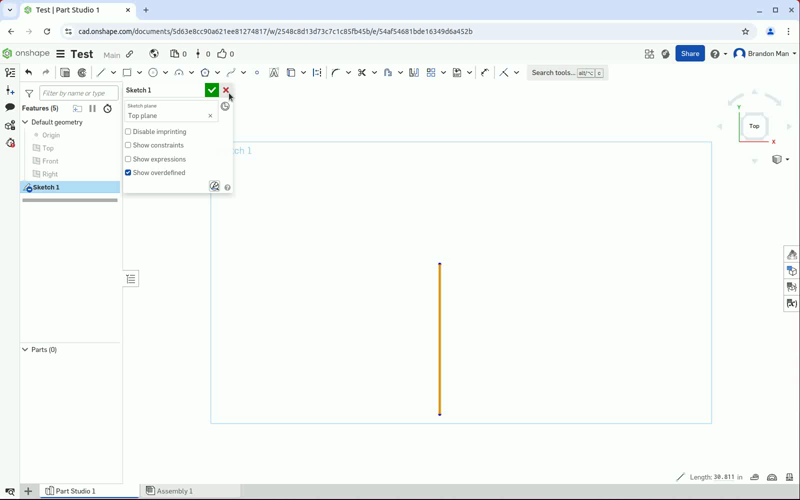
key(shift+h)
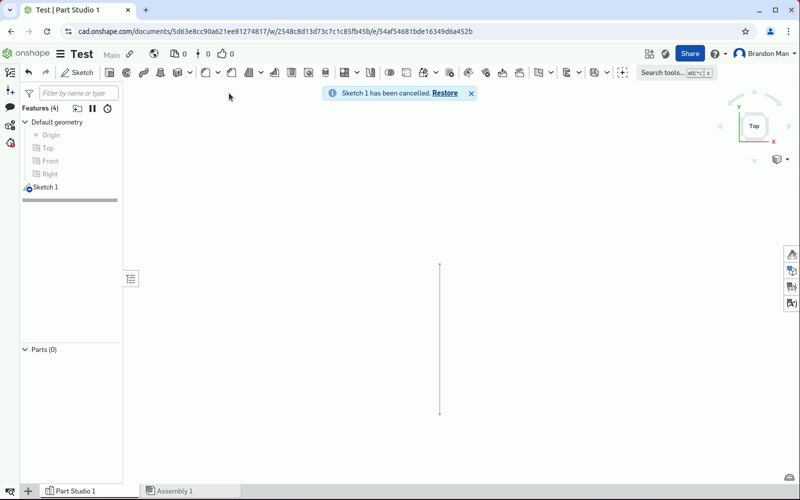
mouse_move(73, 352)
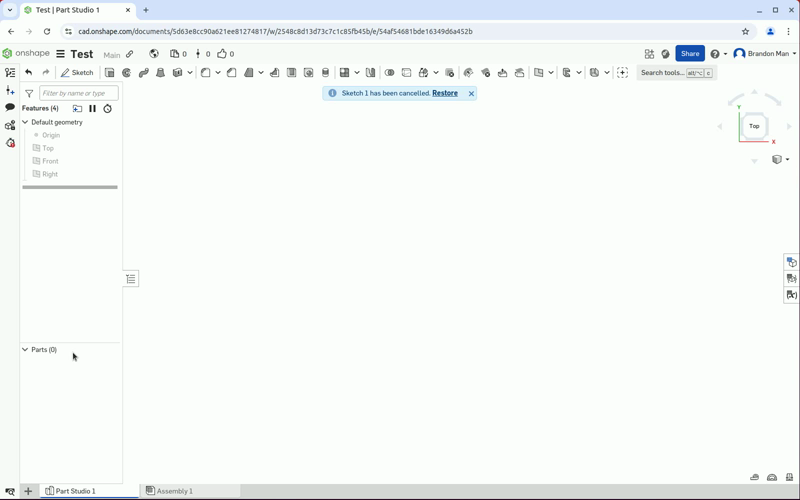
key(y)
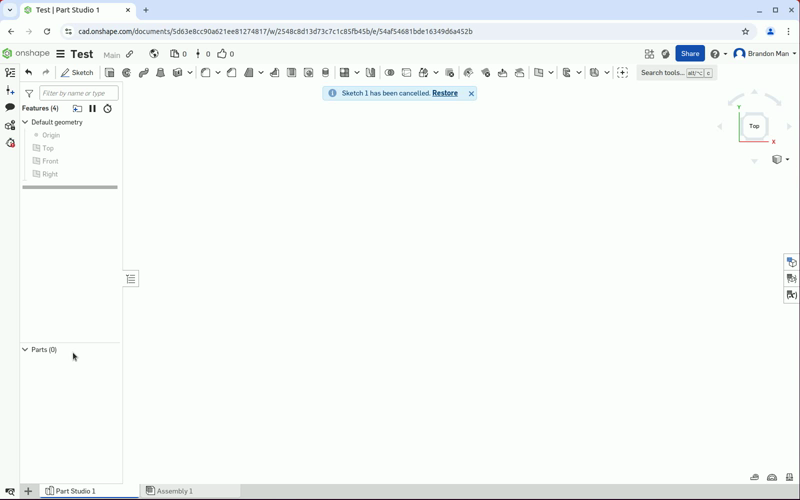
key(shift+p)
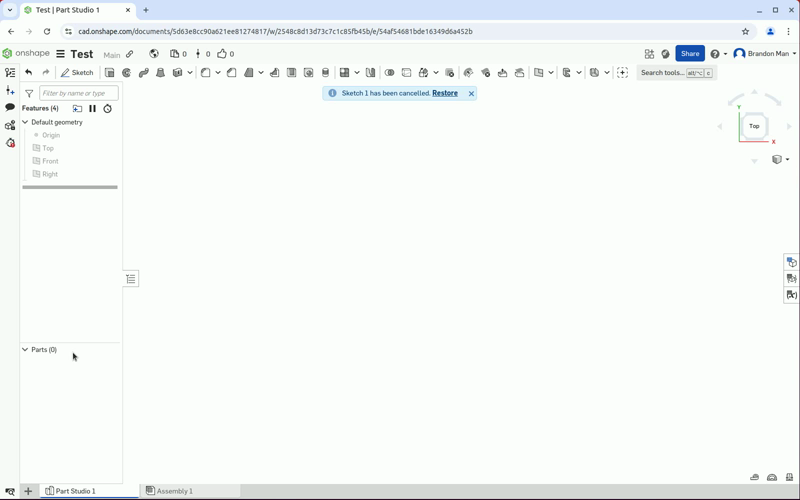
key(space)
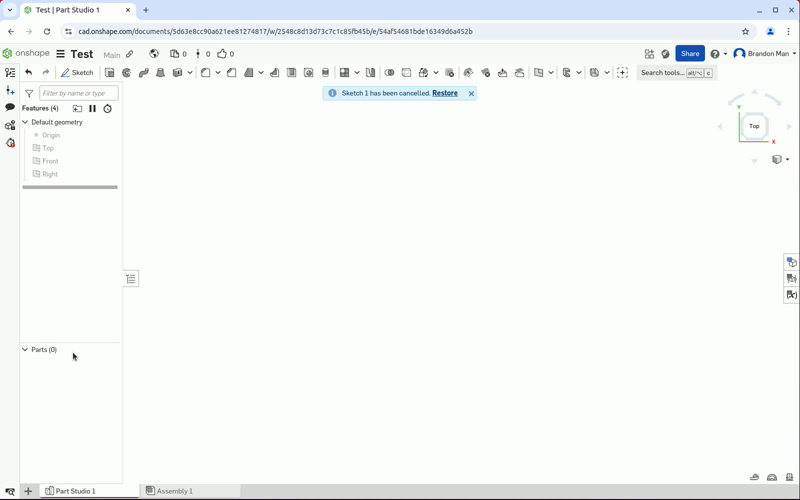
key_down(shift)
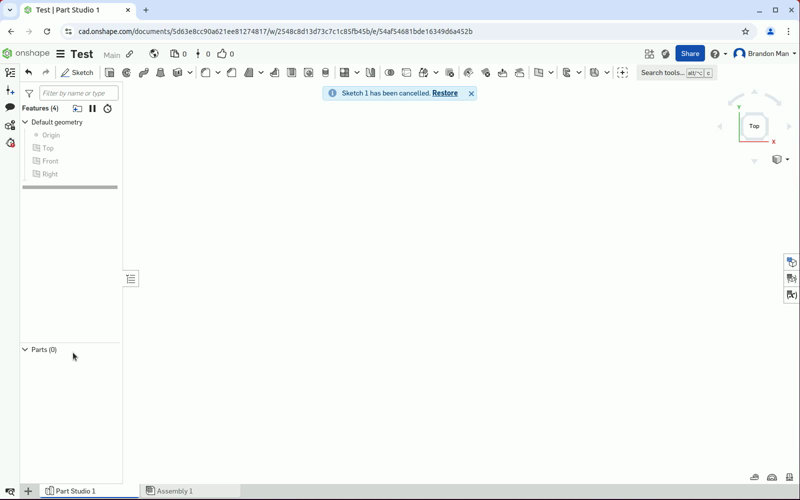
key(up)
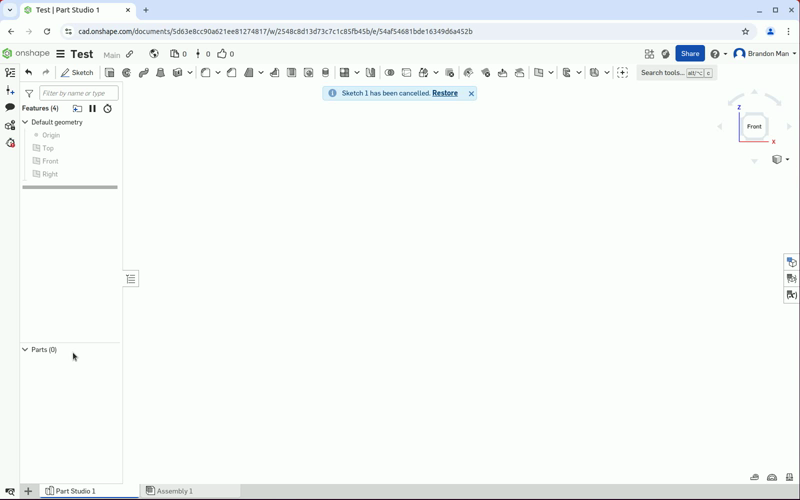
key_up(shift)
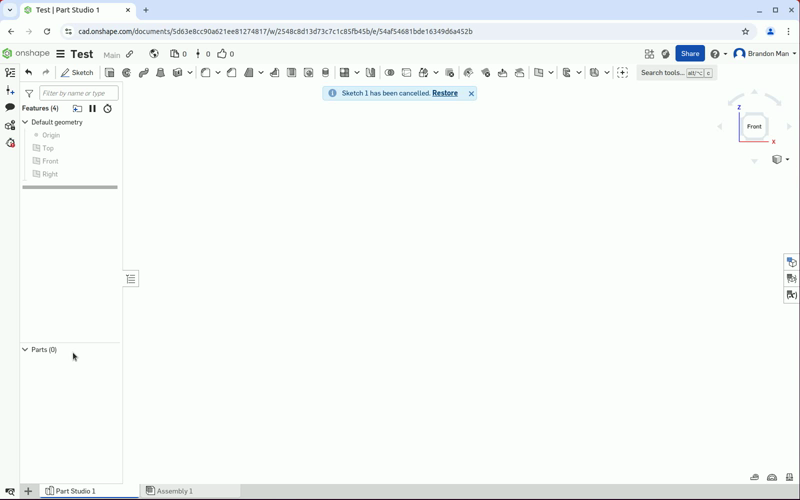
mouse_move(73, 352)
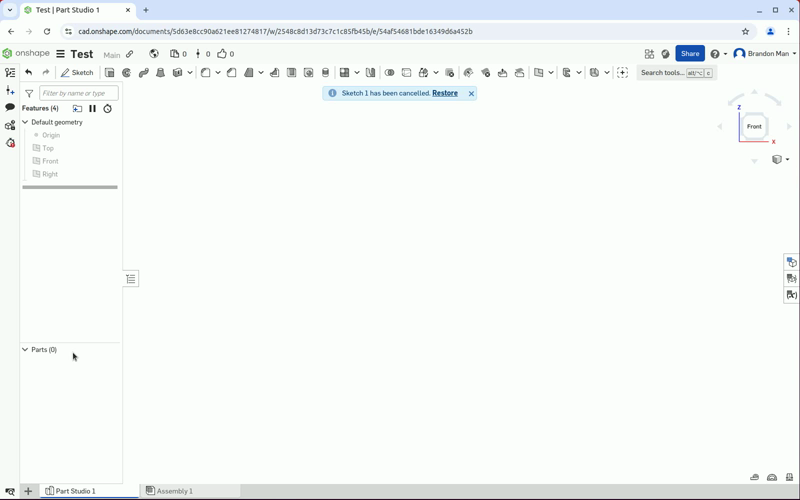
key(shift+y)
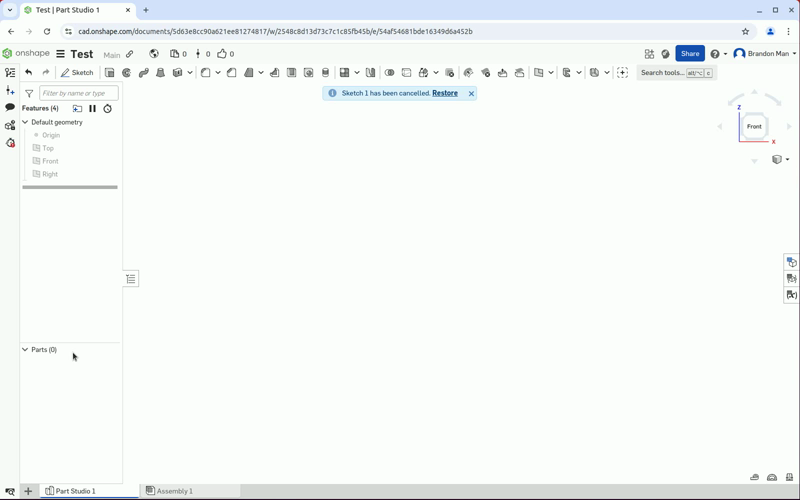
key(shift+s)
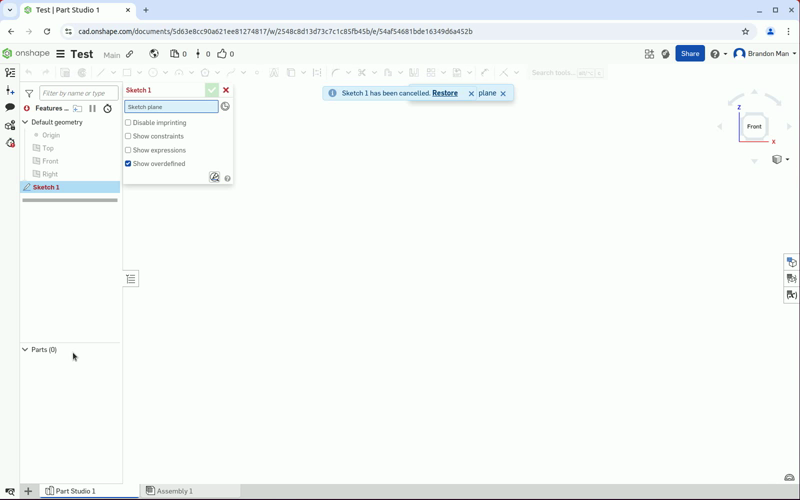
mouse_move(73, 163)
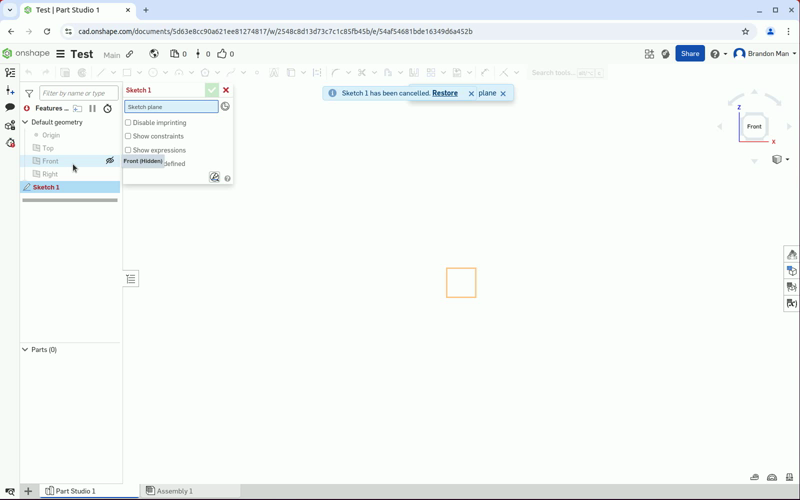
click(73, 163)
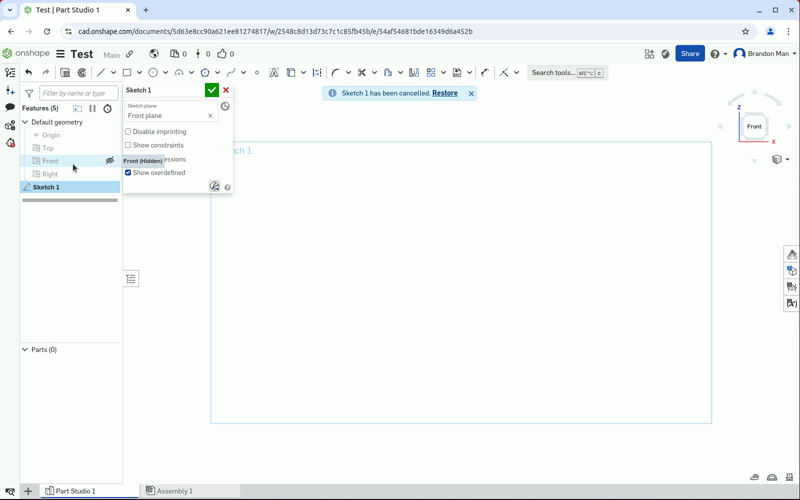
mouse_move(73, 352)
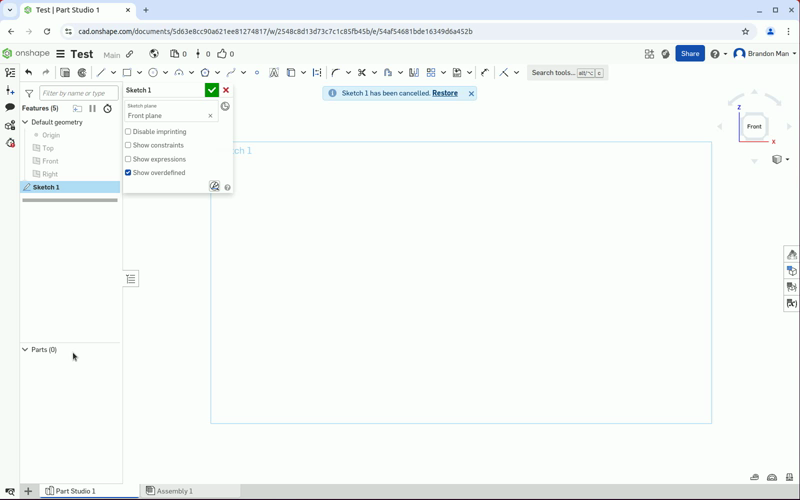
key(y)
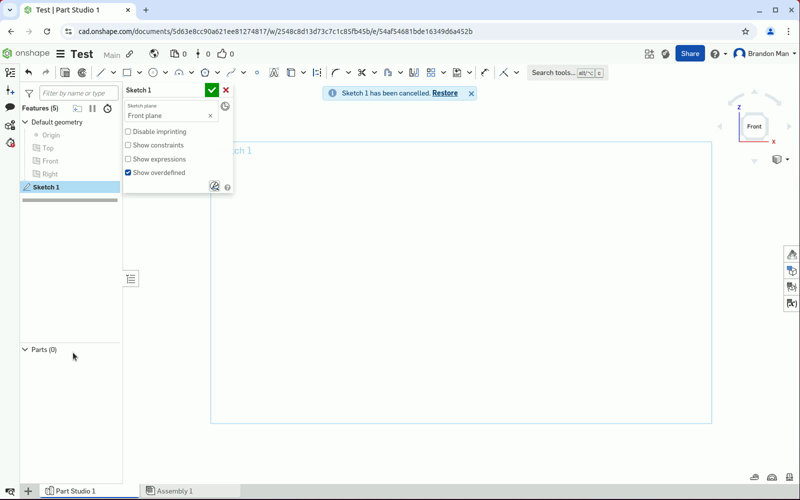
key(l)
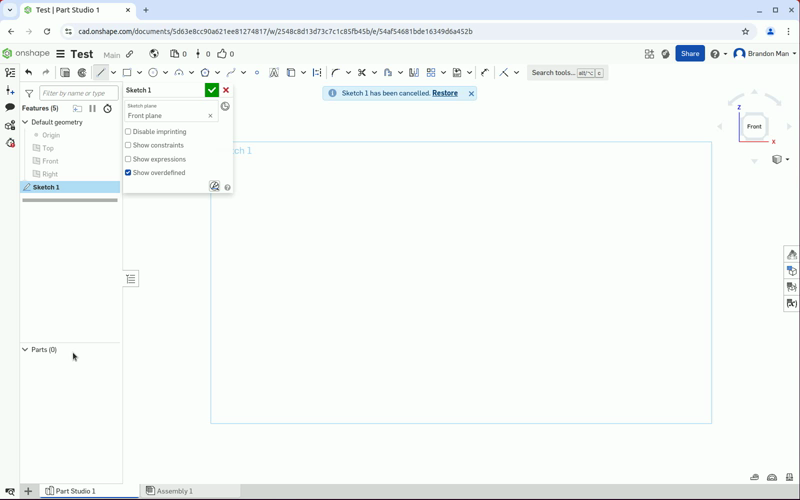
key_down(shift)
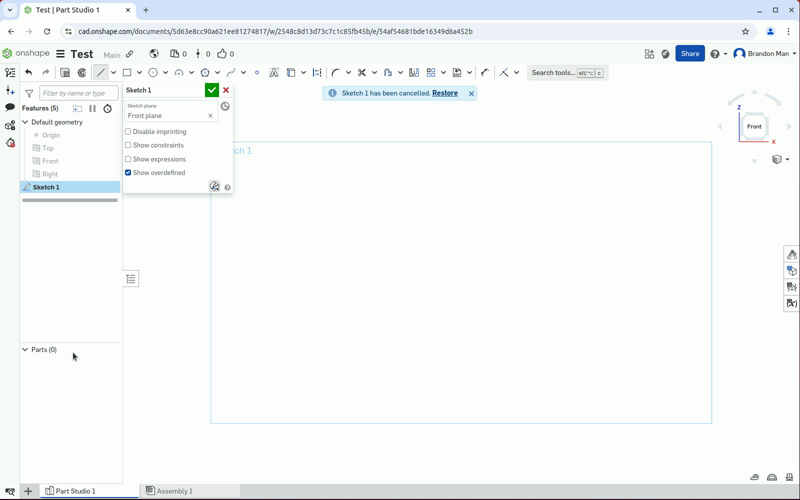
mouse_move(390, 266)
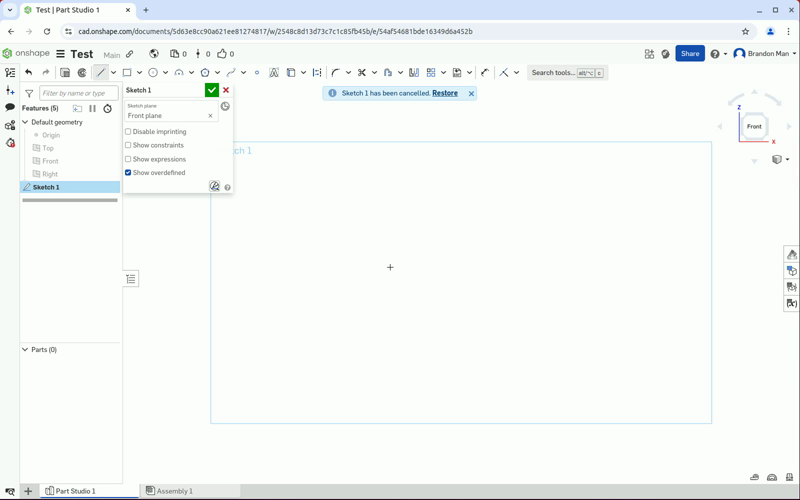
click(390, 266)
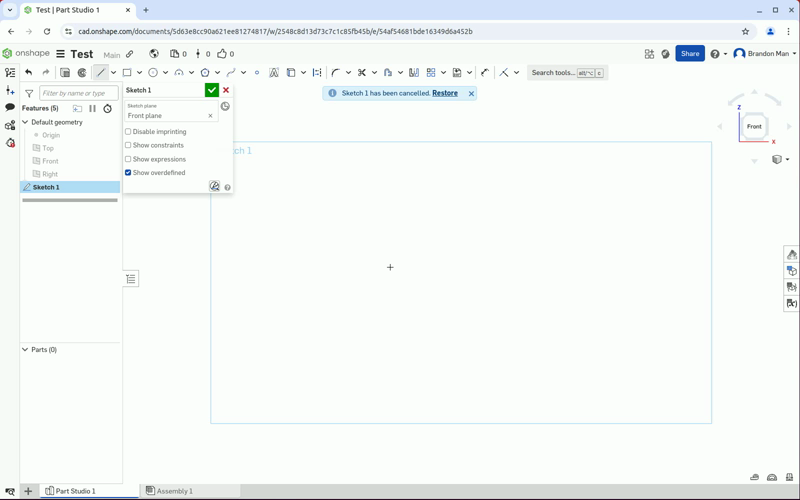
key_up(shift)
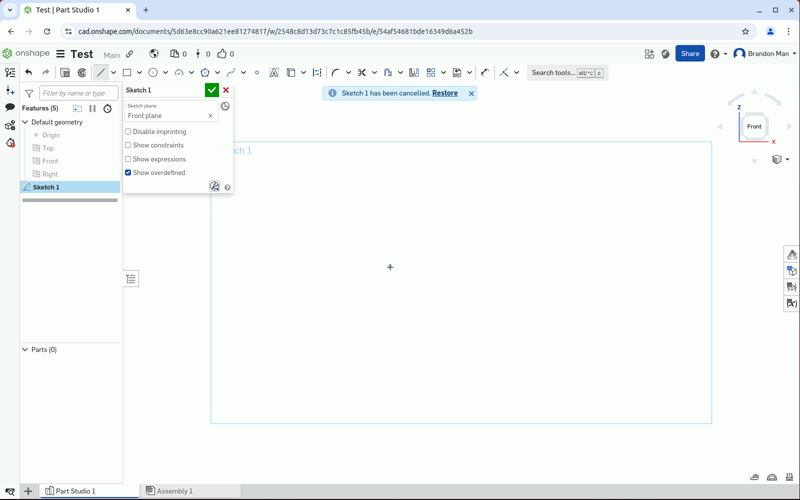
key_down(shift)
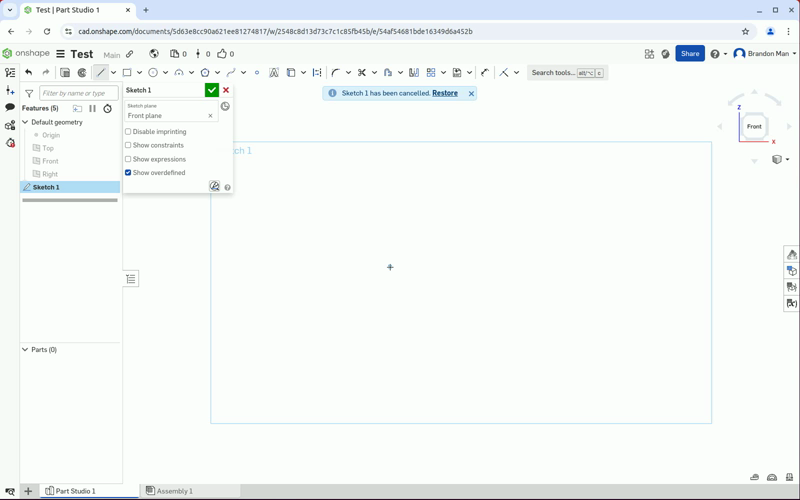
mouse_move(502, 266)
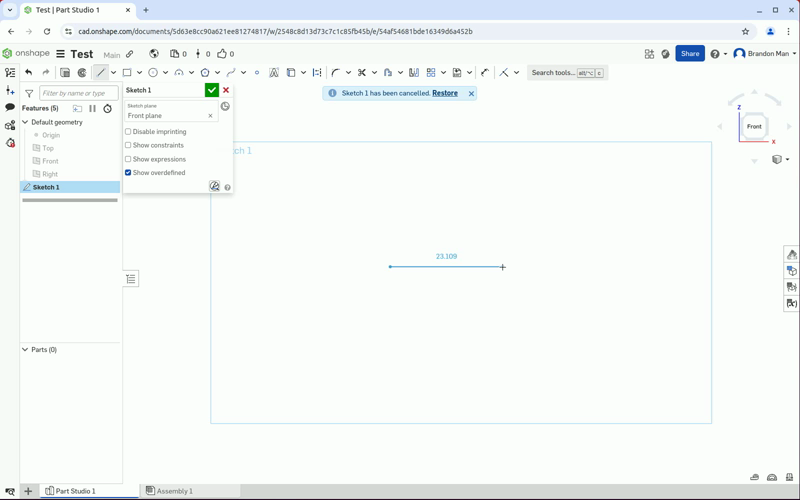
click(502, 266)
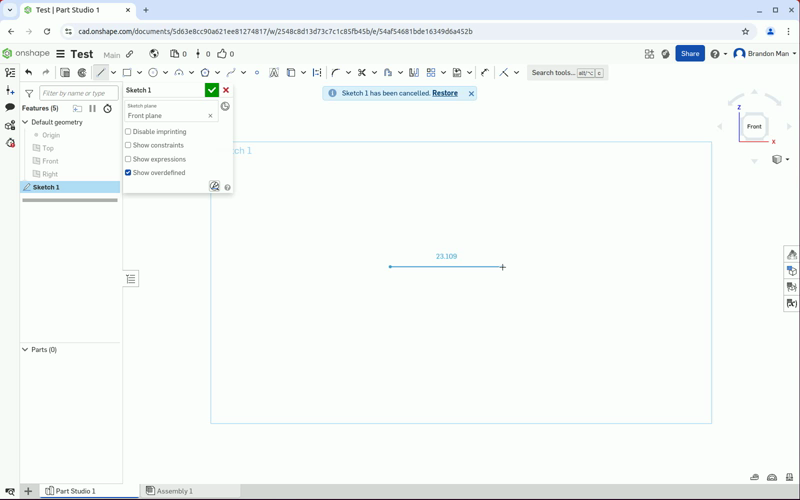
key_up(shift)
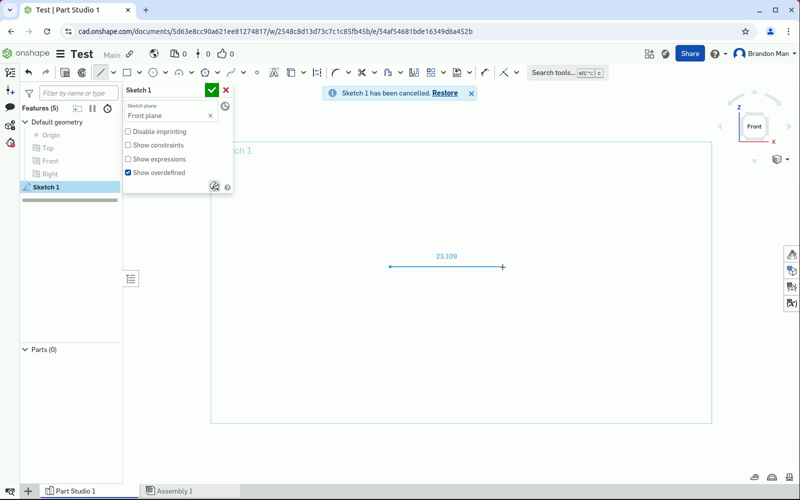
key(esc)
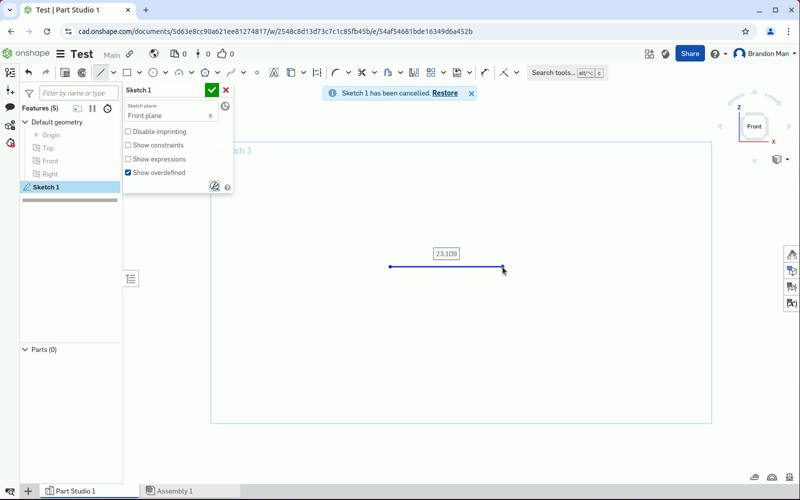
key(a)
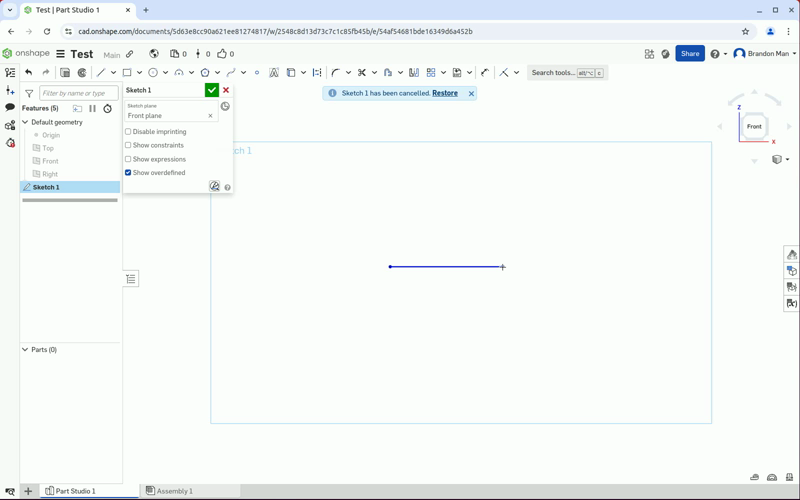
mouse_move(502, 266)
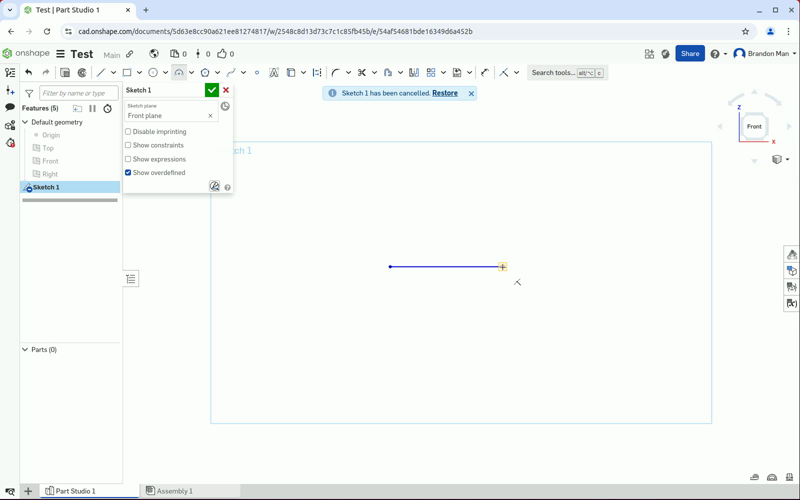
click(502, 266)
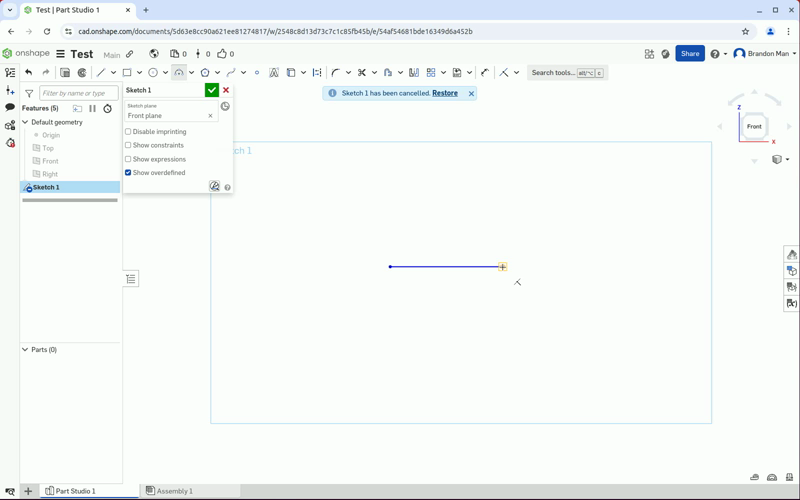
key_down(shift)
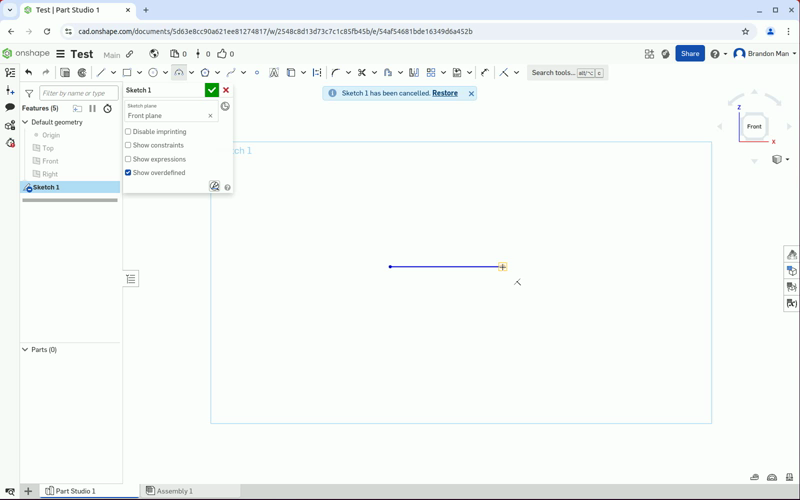
mouse_move(502, 244)
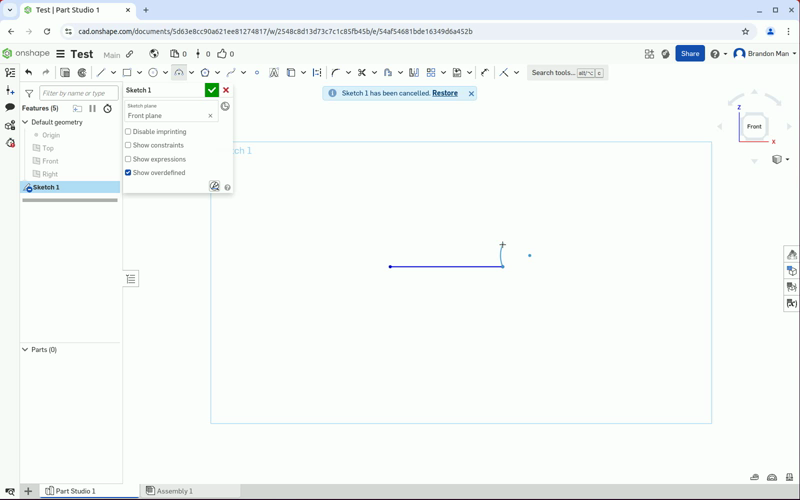
click(502, 244)
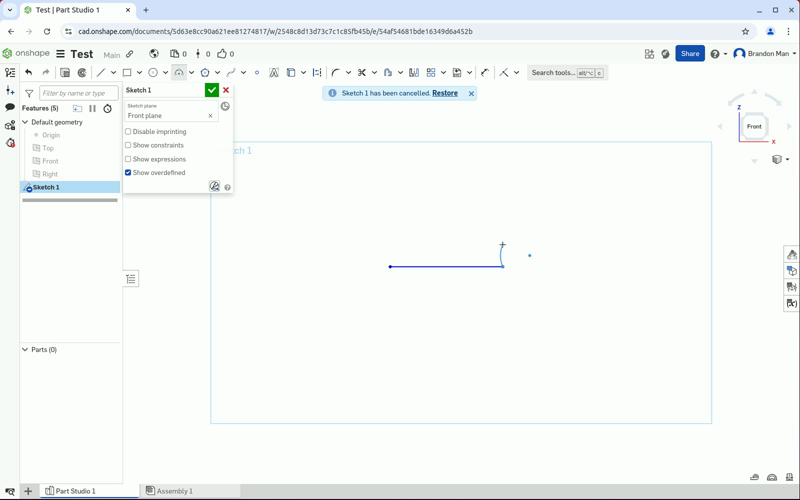
mouse_move(499, 255)
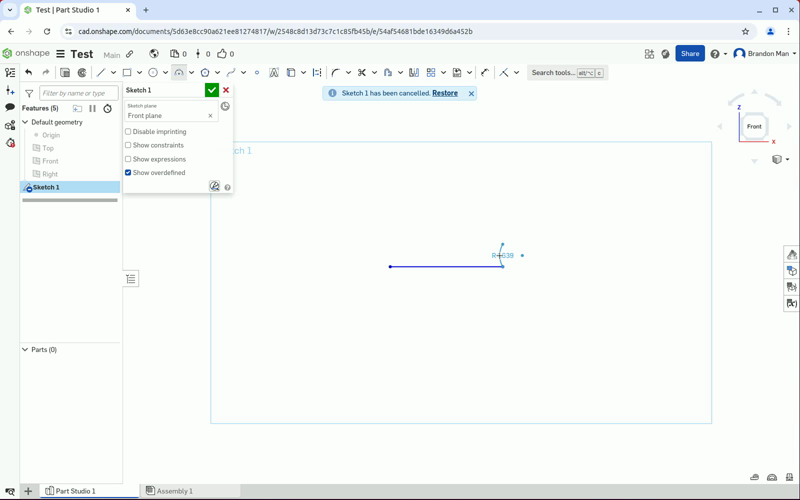
click(499, 255)
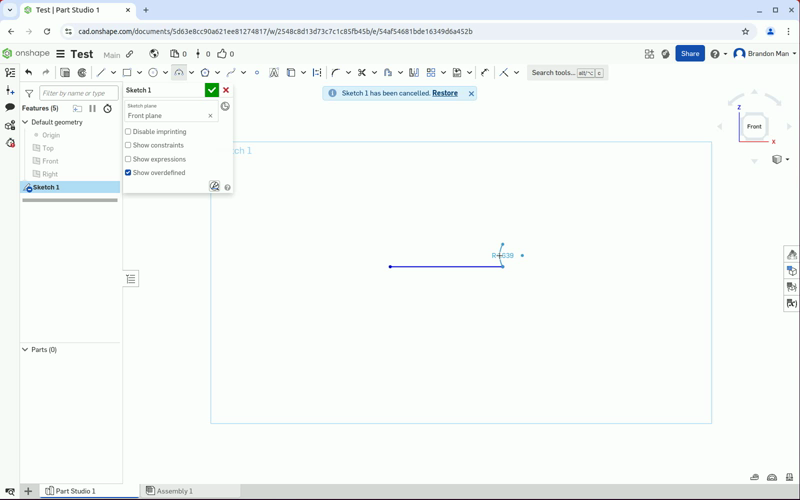
key_up(shift)
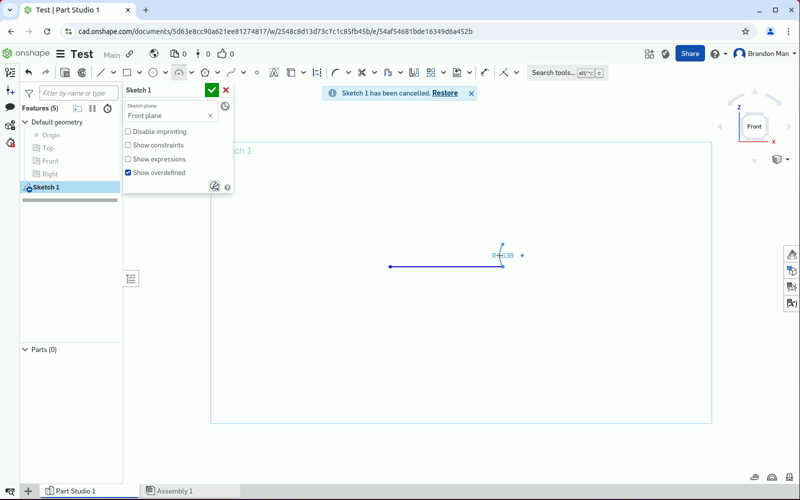
key(esc)
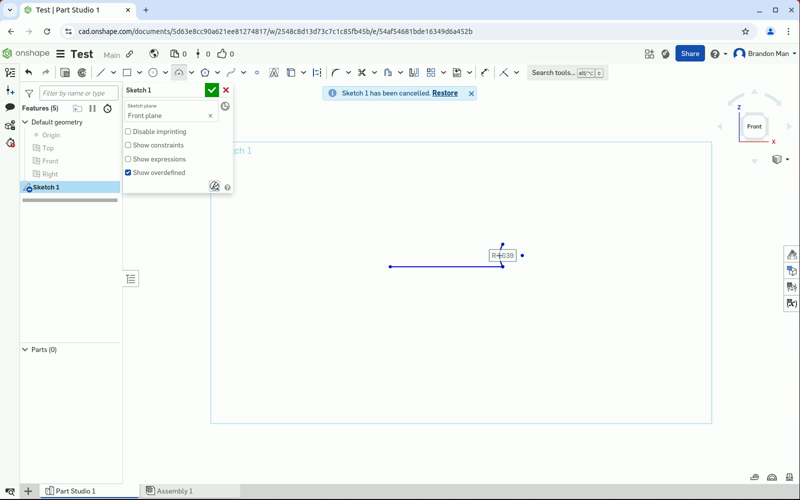
key(l)
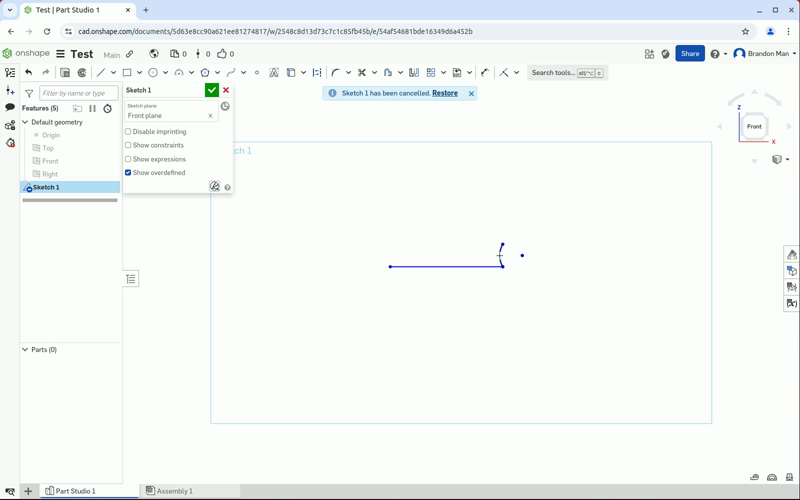
mouse_move(502, 244)
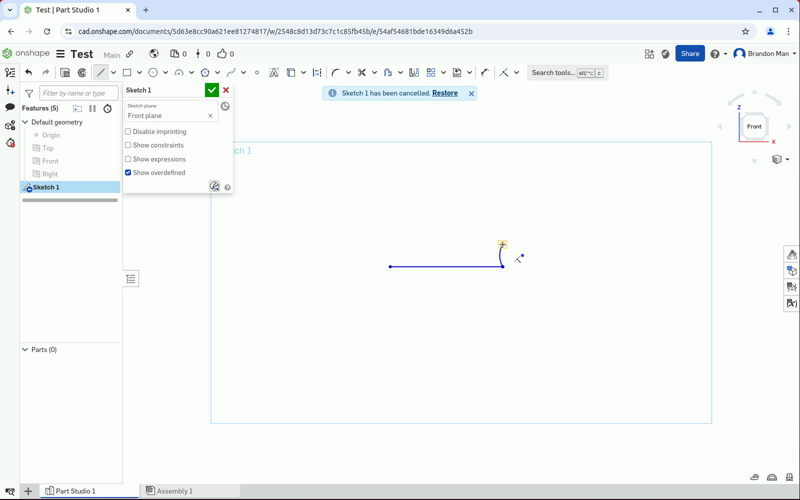
click(502, 244)
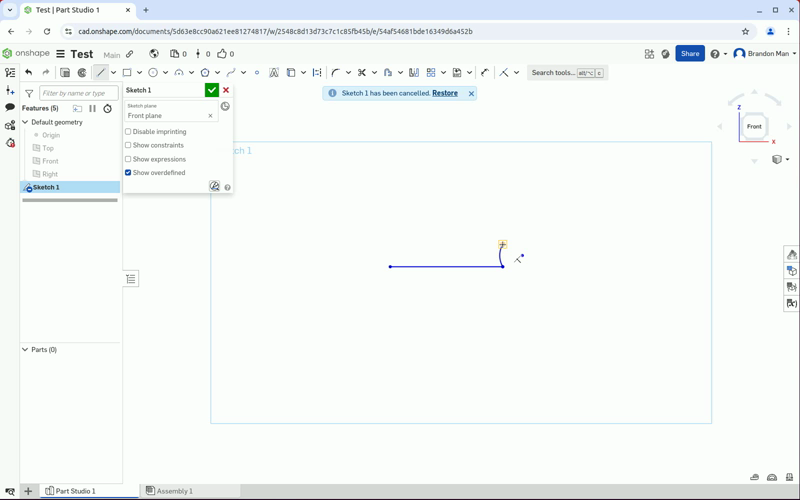
key_down(shift)
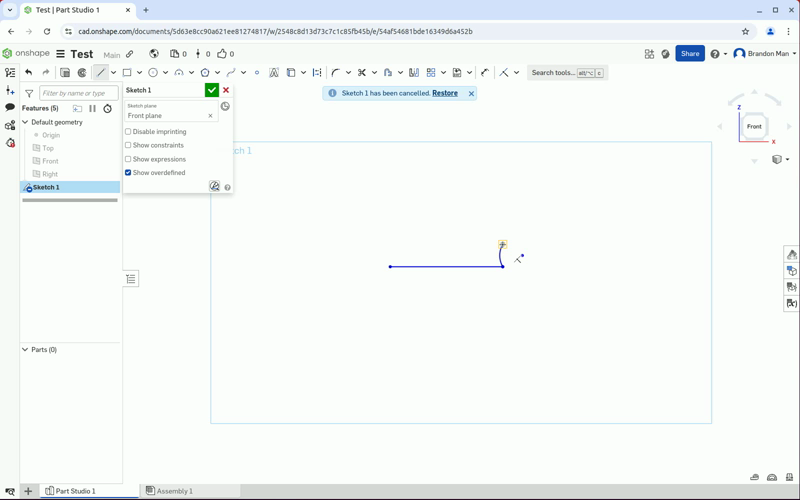
mouse_move(390, 244)
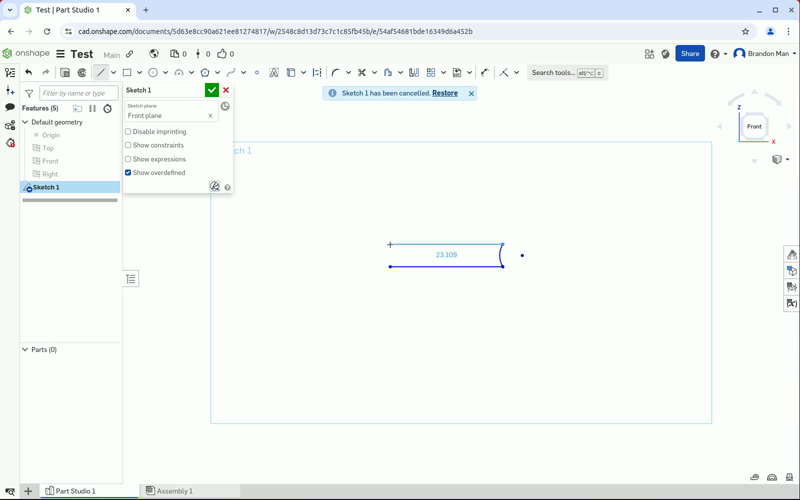
click(390, 244)
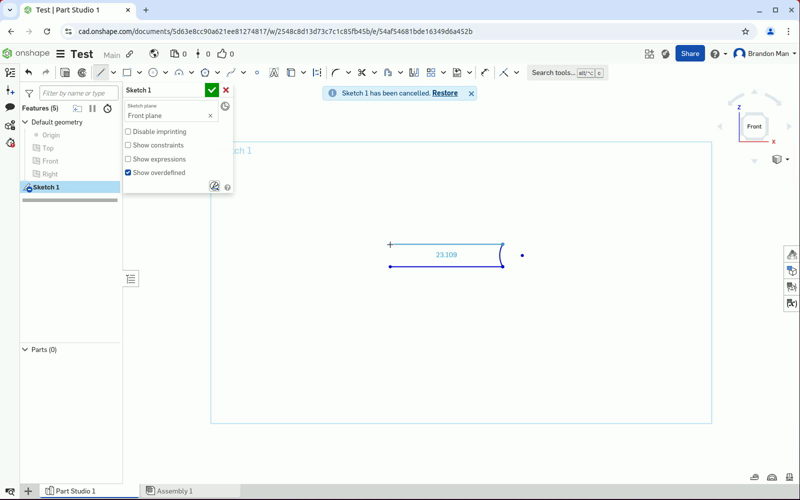
key_up(shift)
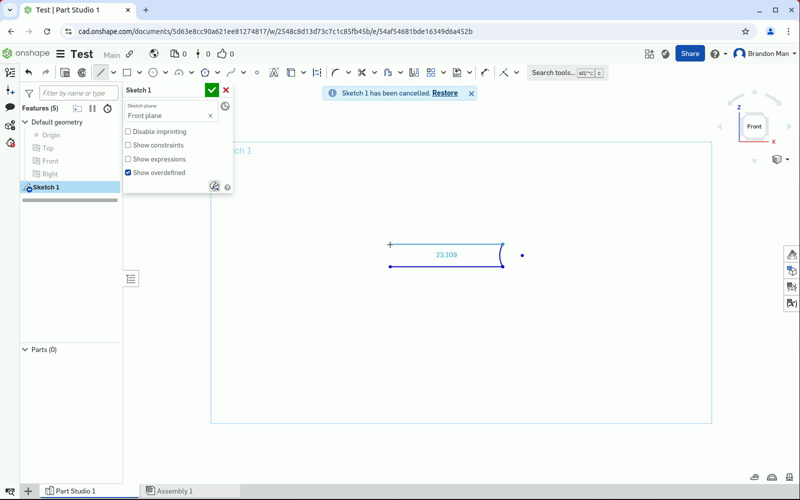
key(esc)
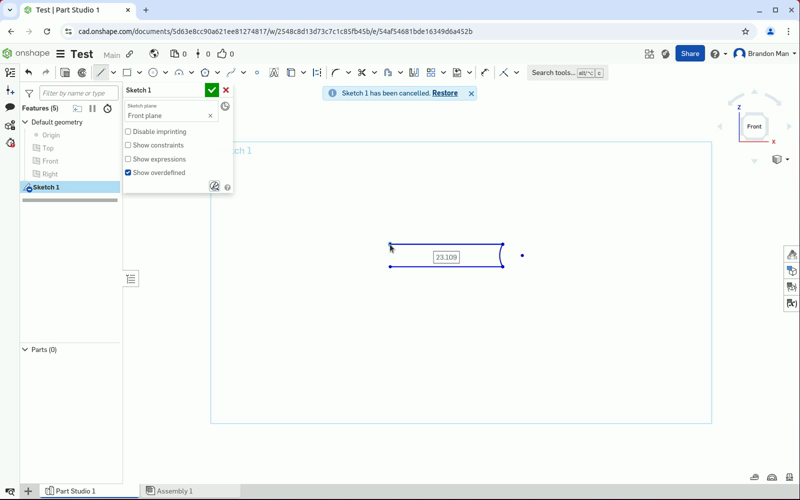
key(a)
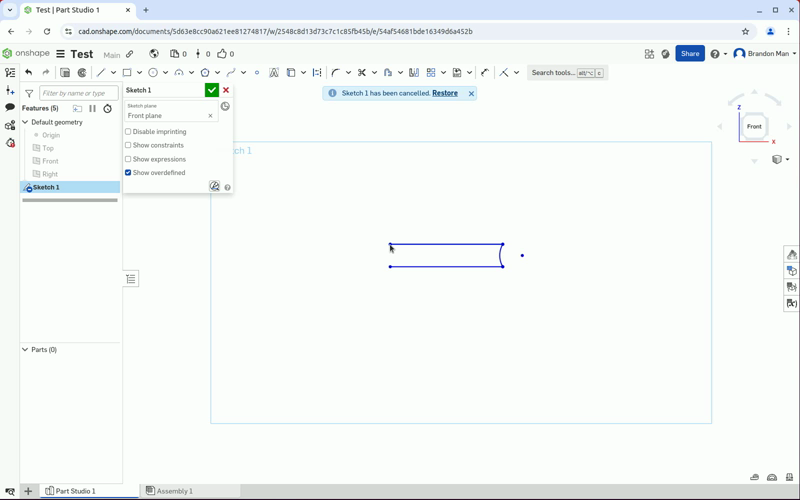
mouse_move(390, 244)
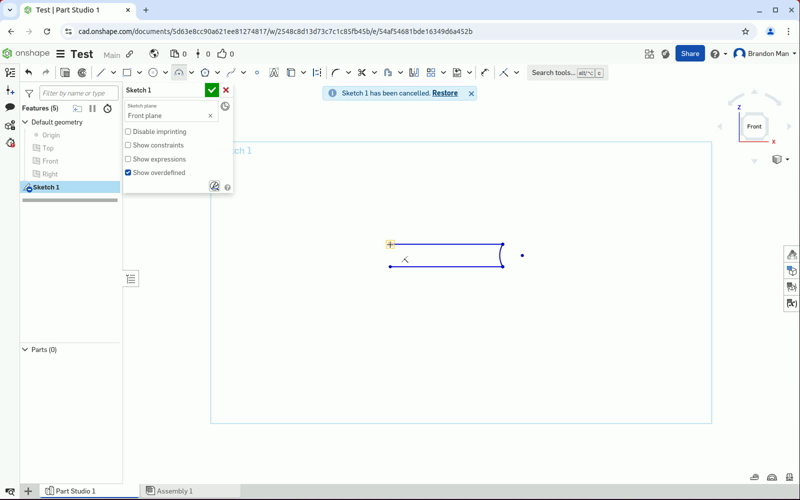
click(390, 244)
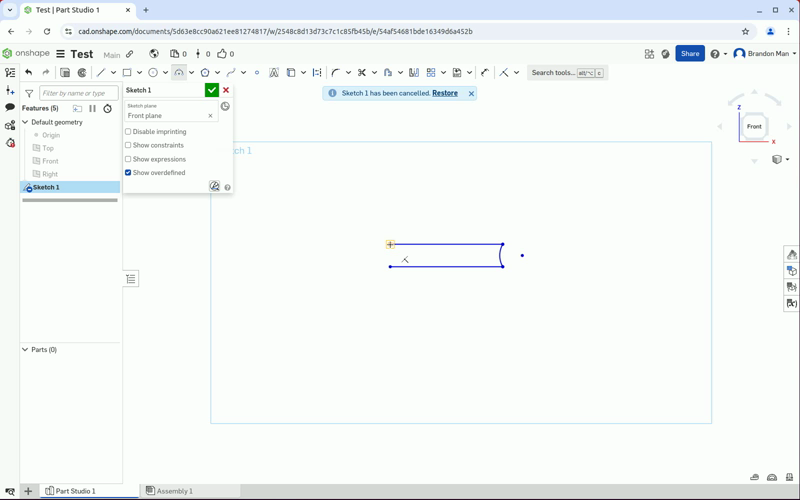
mouse_move(390, 266)
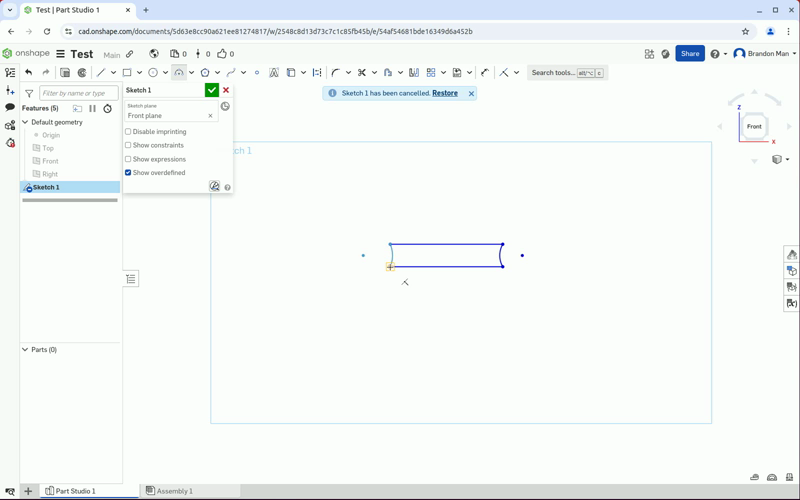
click(390, 266)
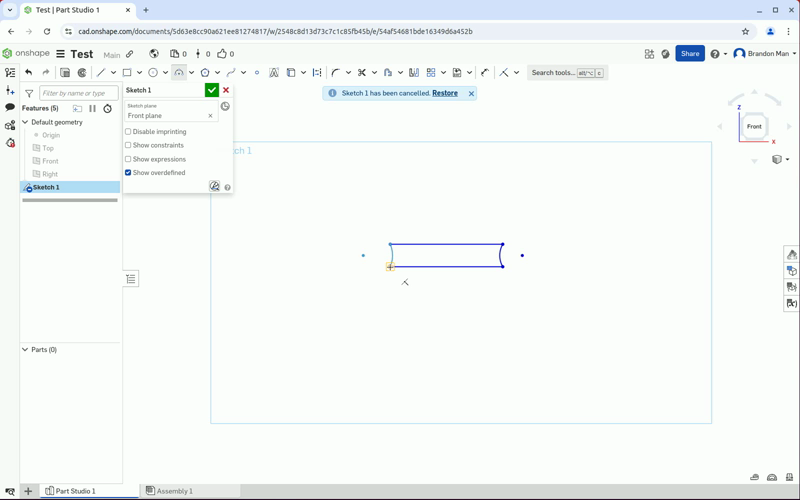
key_down(shift)
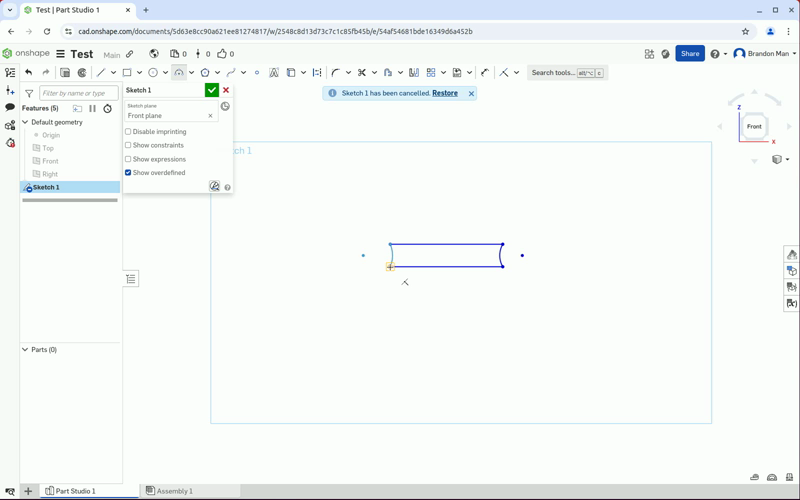
mouse_move(393, 255)
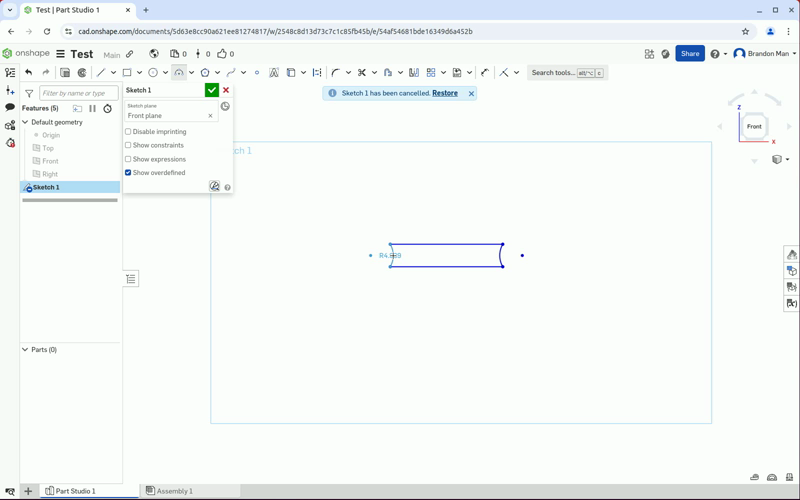
click(393, 255)
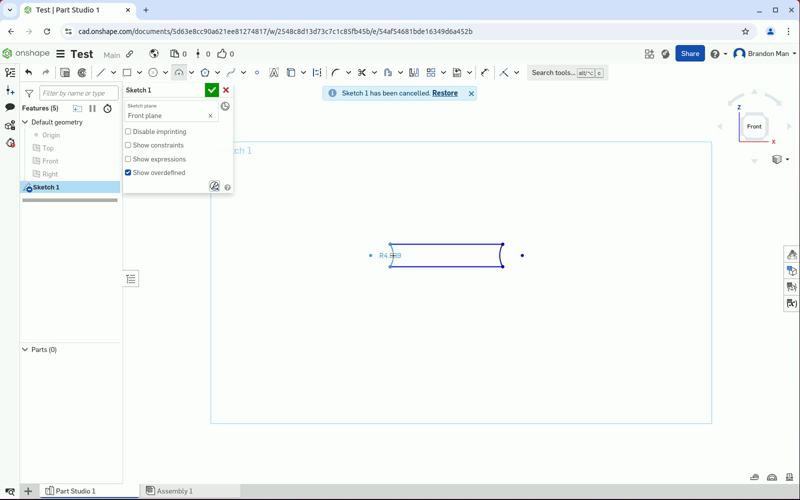
key_up(shift)
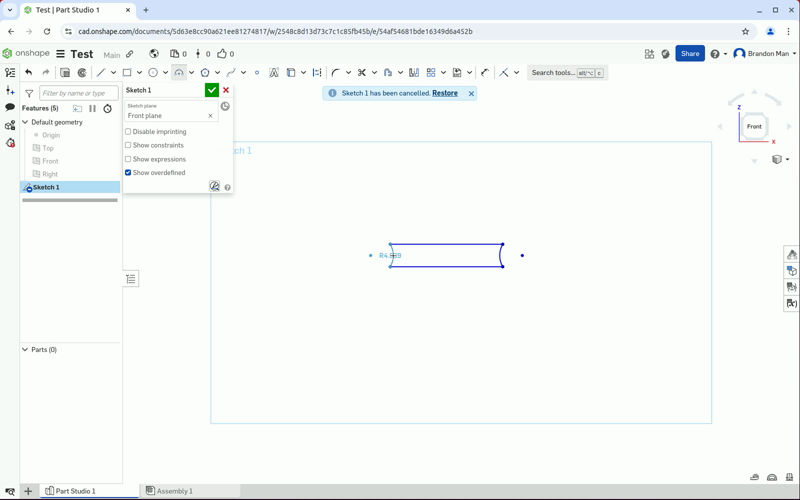
key(esc)
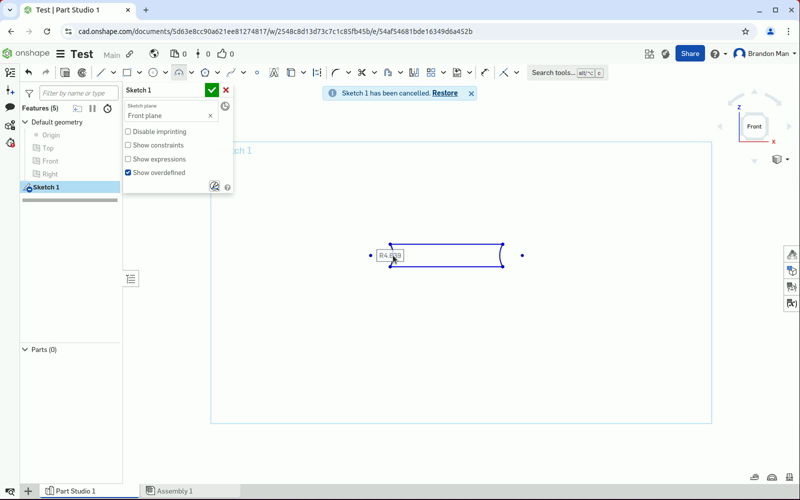
mouse_move(405, 262)
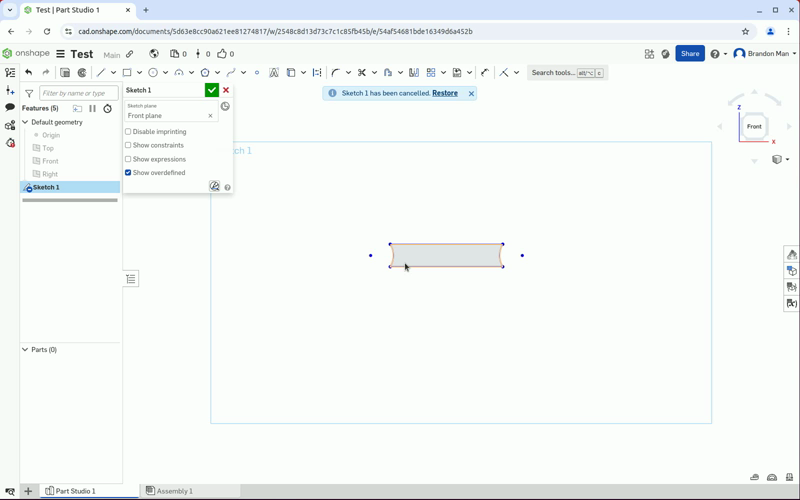
click(405, 262)
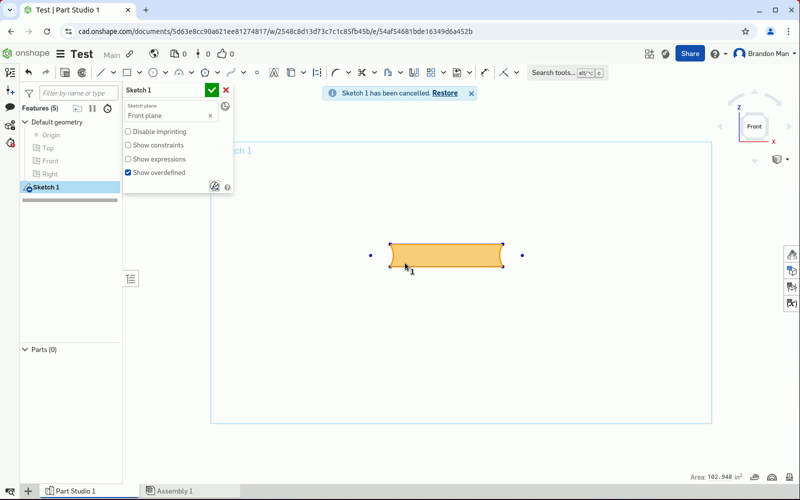
mouse_move(73, 352)
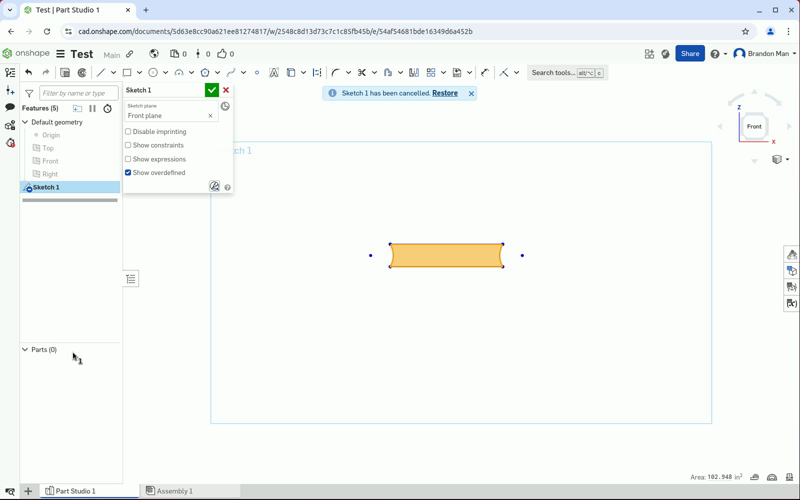
key(shift+y)
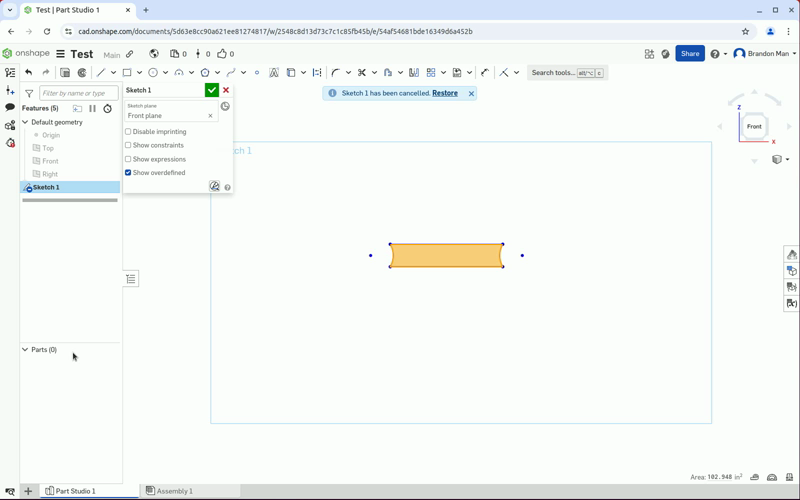
key(shift+e)
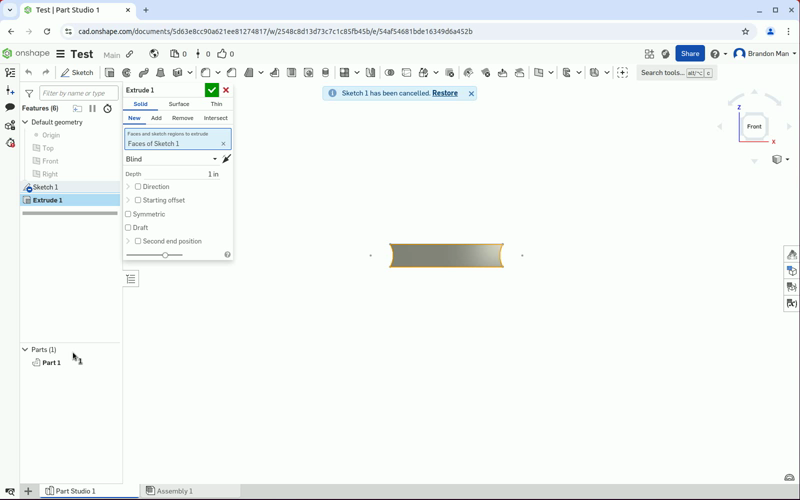
mouse_move(143, 106)
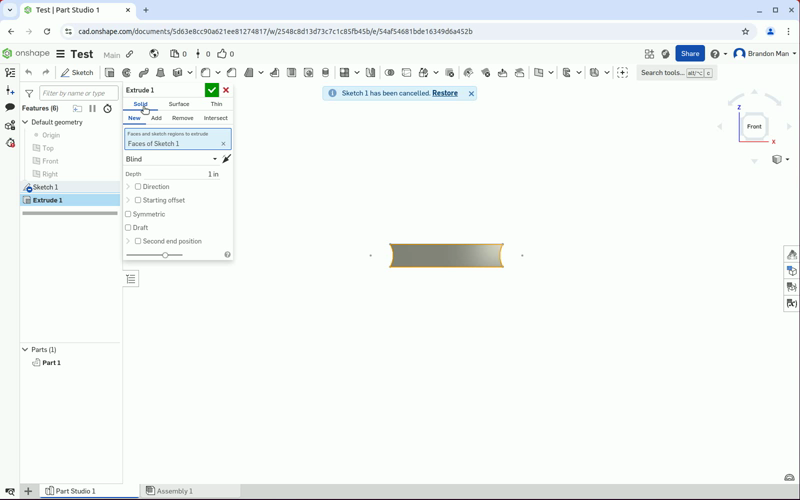
click(143, 106)
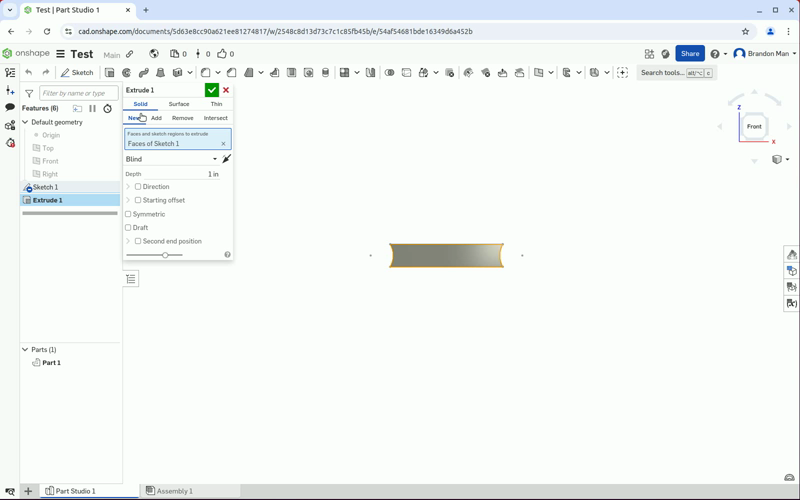
mouse_move(137, 120)
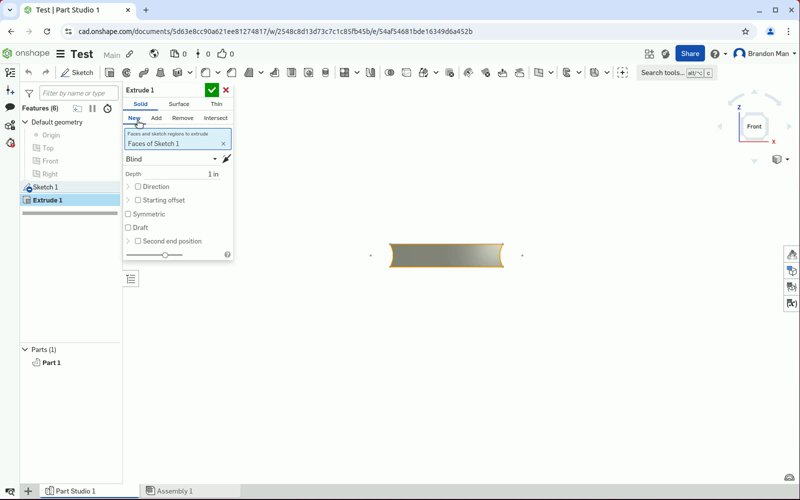
click(137, 120)
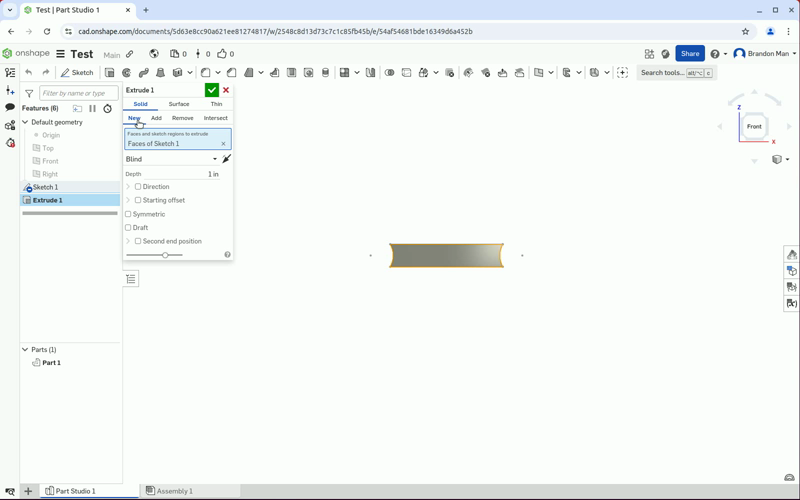
key(tab, 4)
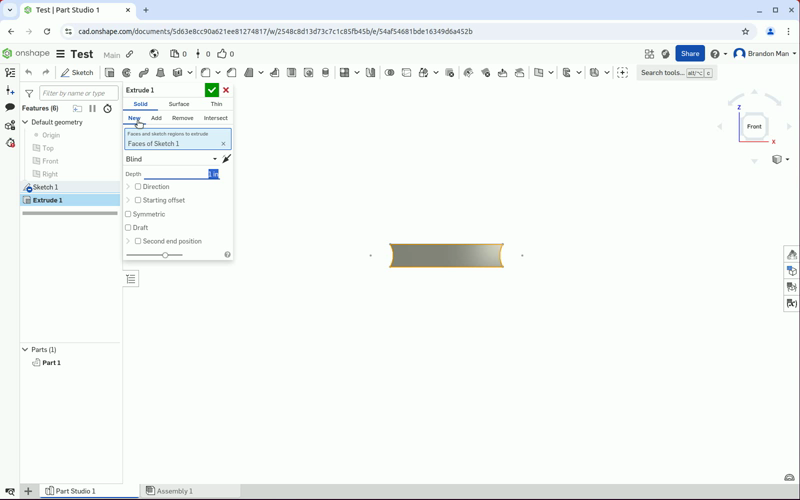
text(2.407)
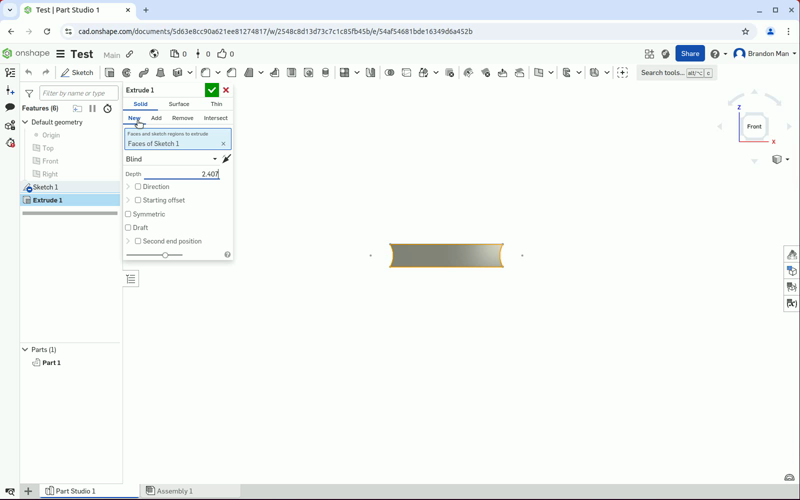
key(enter)
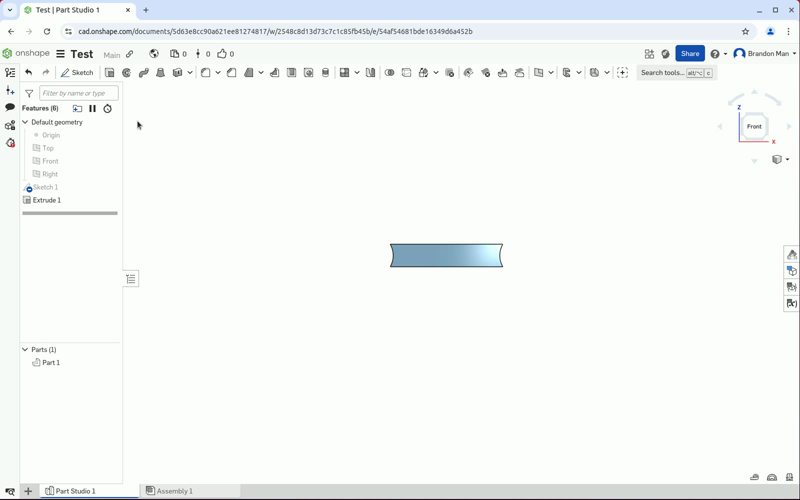
key(shift+h)
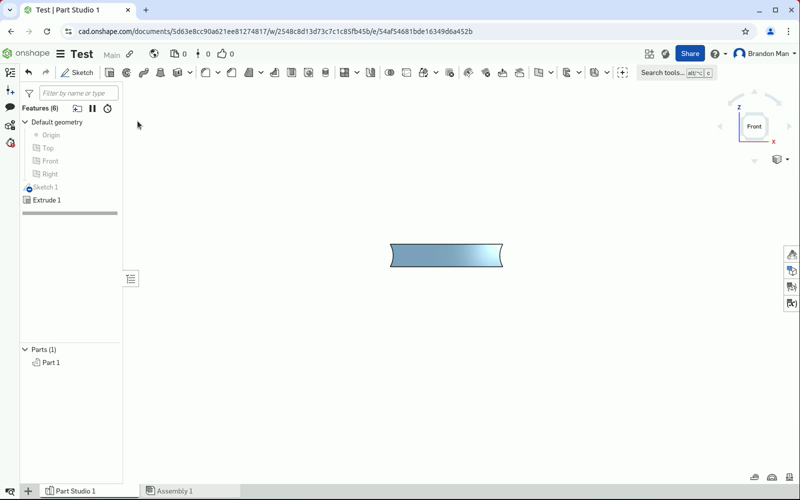
key(shift+h)
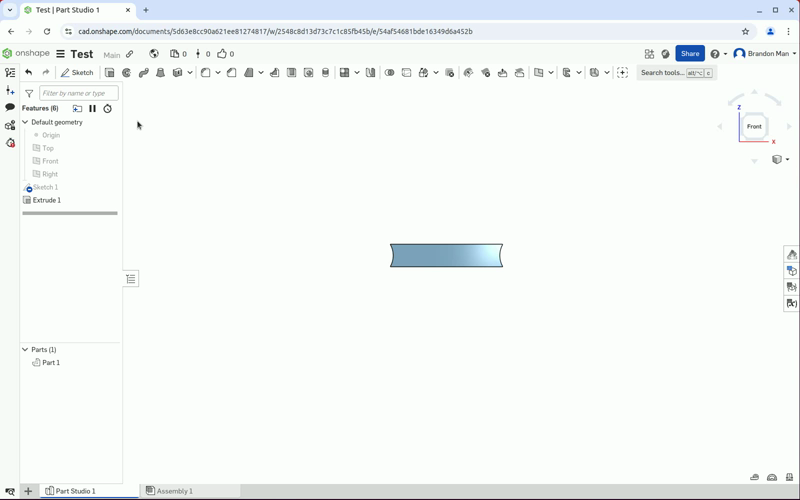
mouse_move(73, 189)
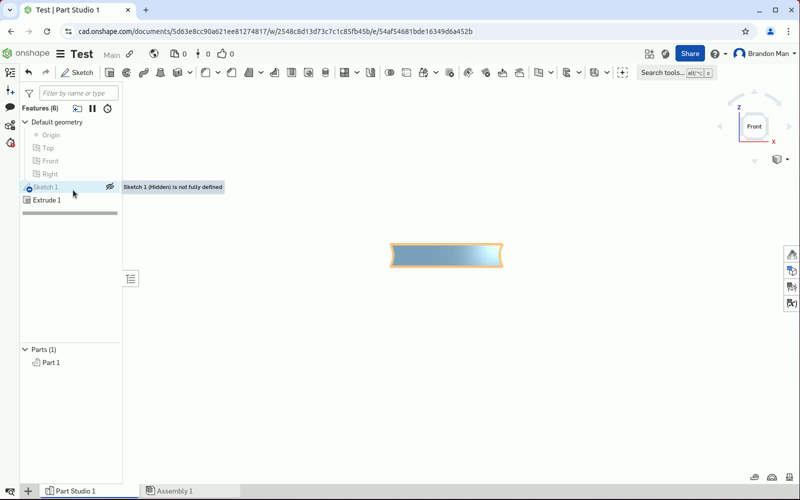
click(73, 189)
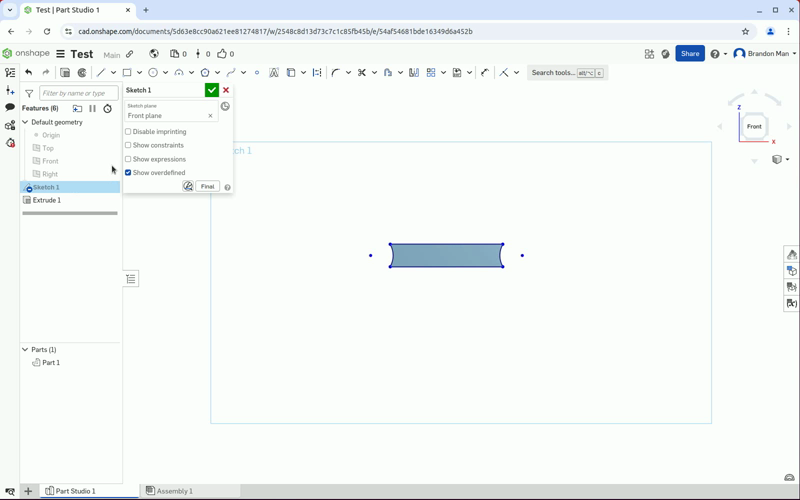
mouse_move(229, 92)
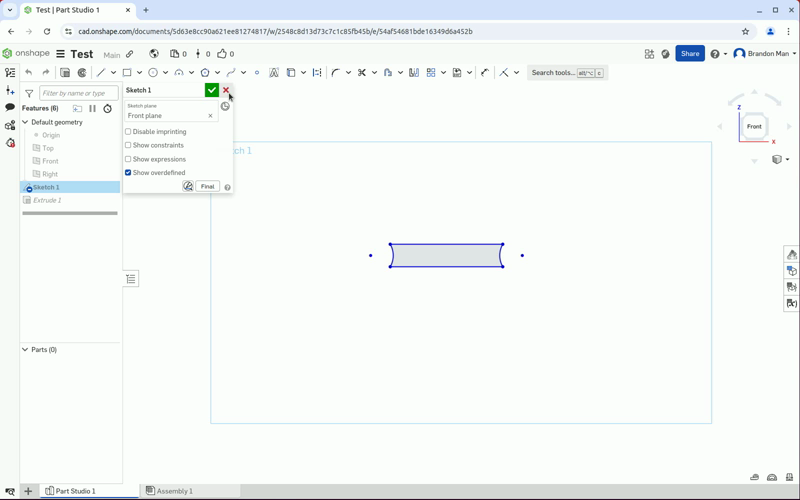
click(229, 92)
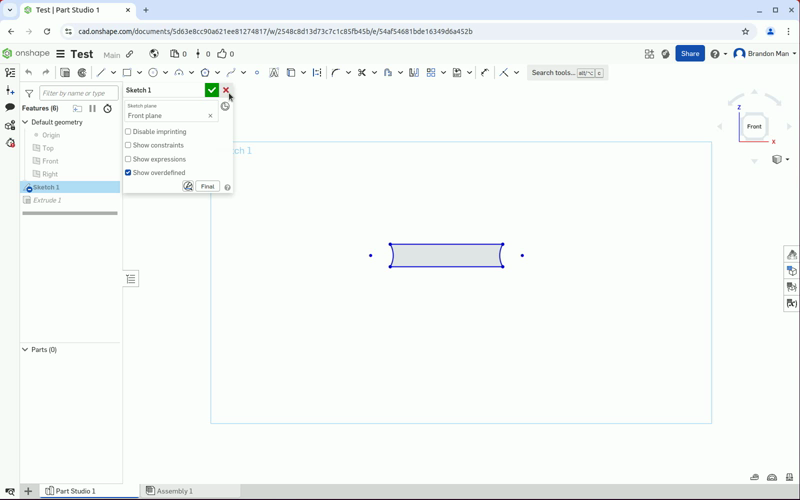
key(shift+s)
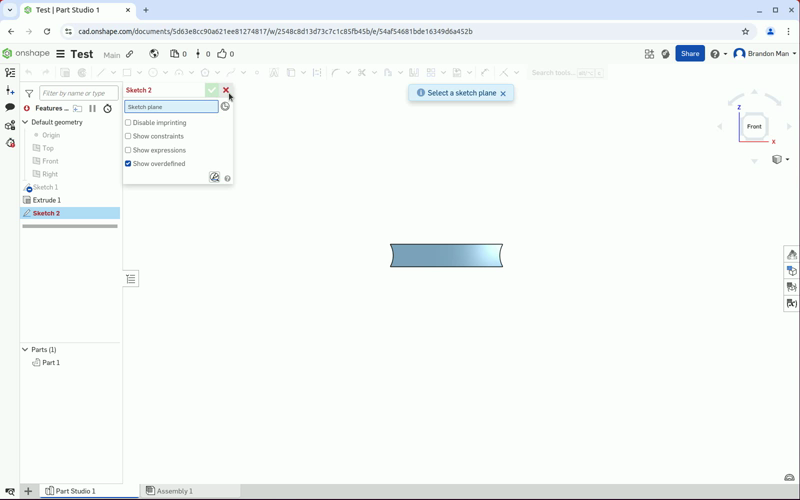
mouse_move(73, 163)
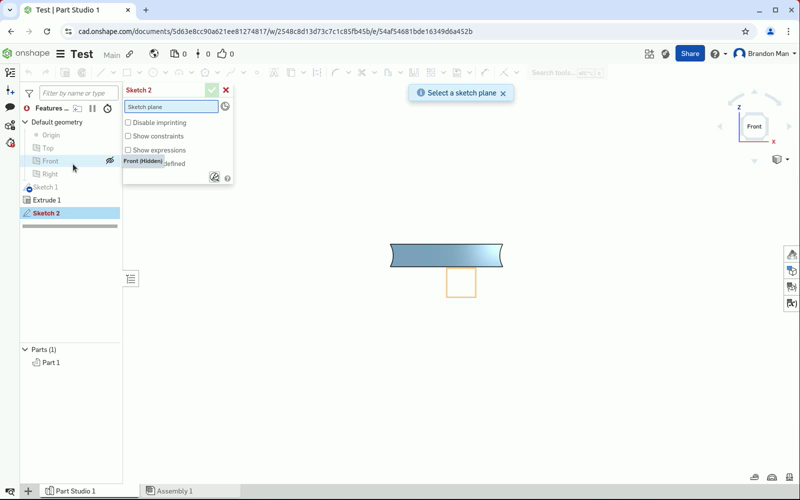
click(73, 163)
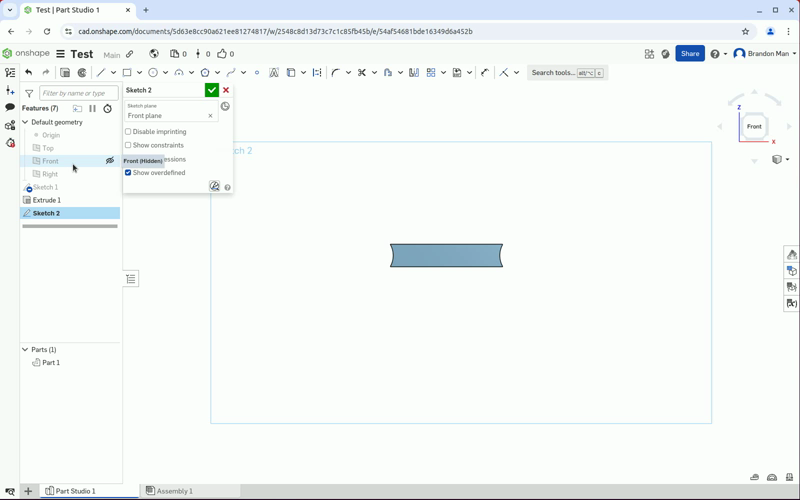
mouse_move(73, 352)
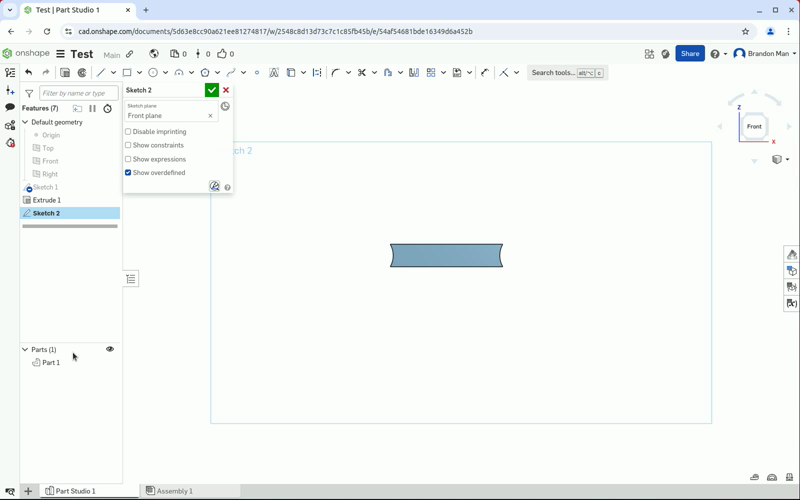
key(y)
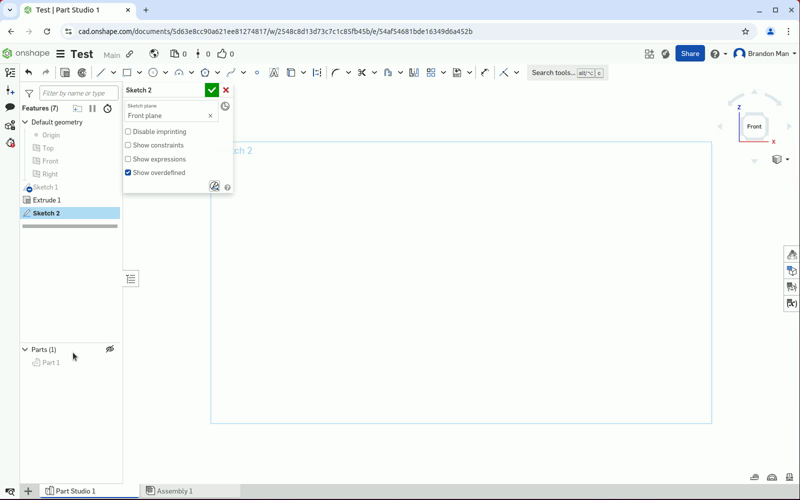
key(l)
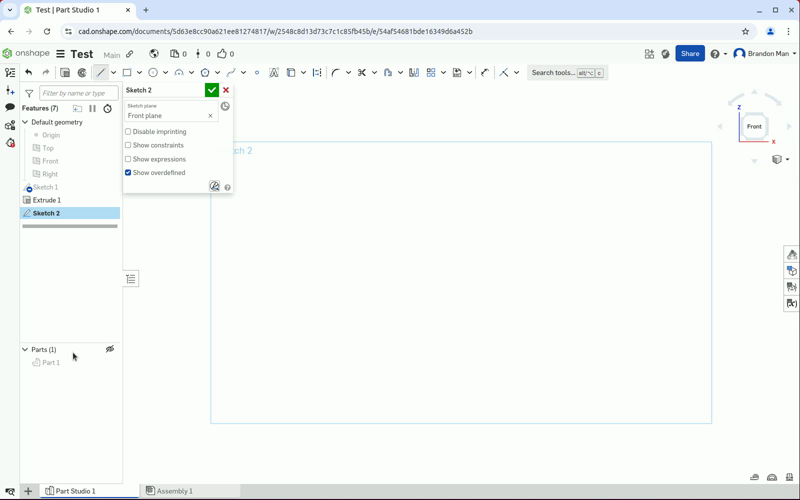
key_down(shift)
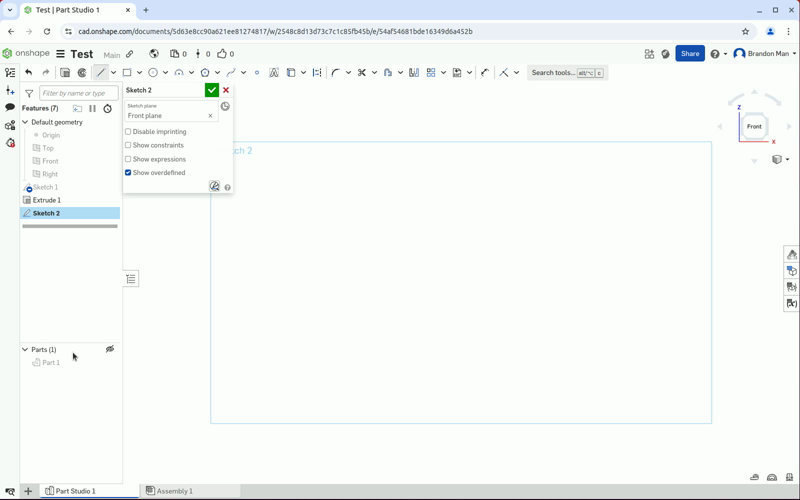
mouse_move(390, 266)
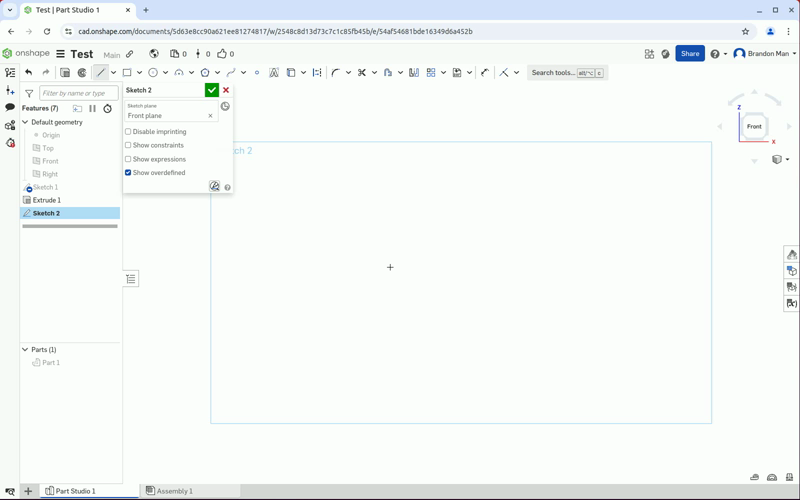
click(390, 266)
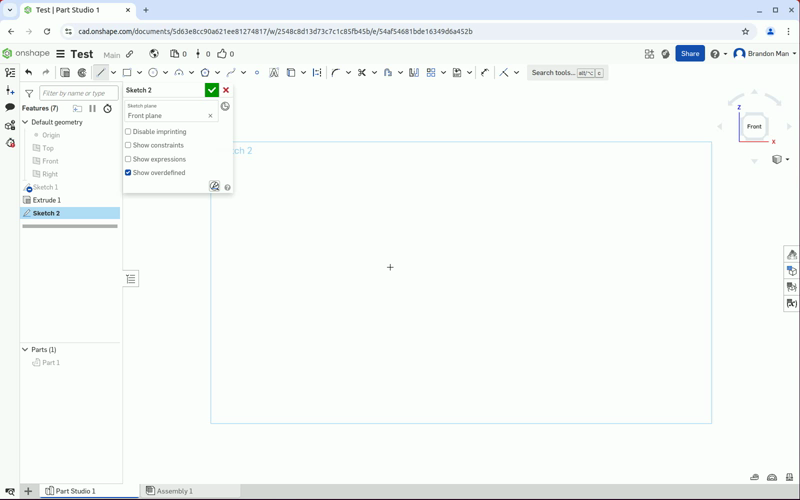
key_up(shift)
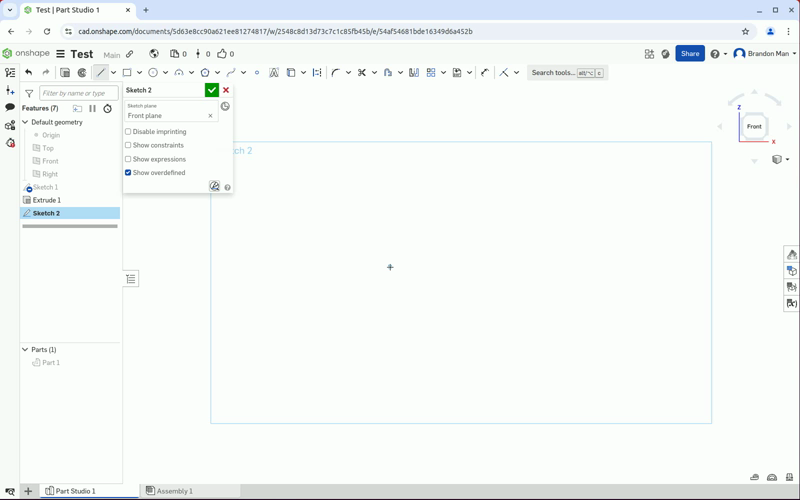
key_down(shift)
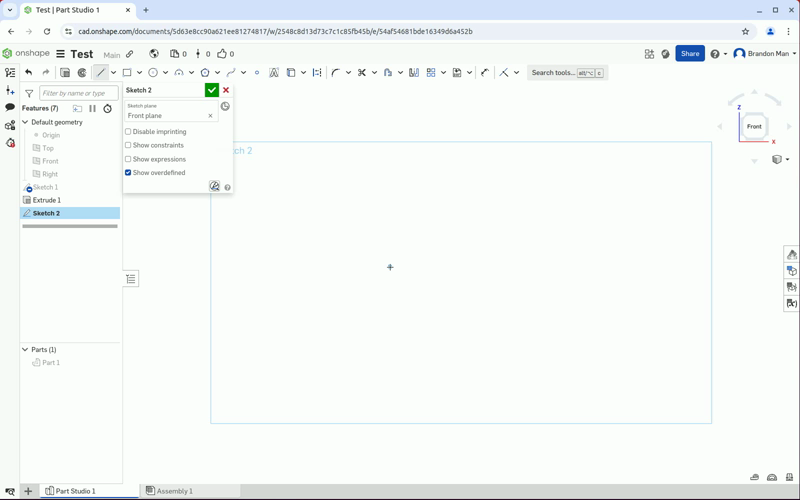
mouse_move(420, 266)
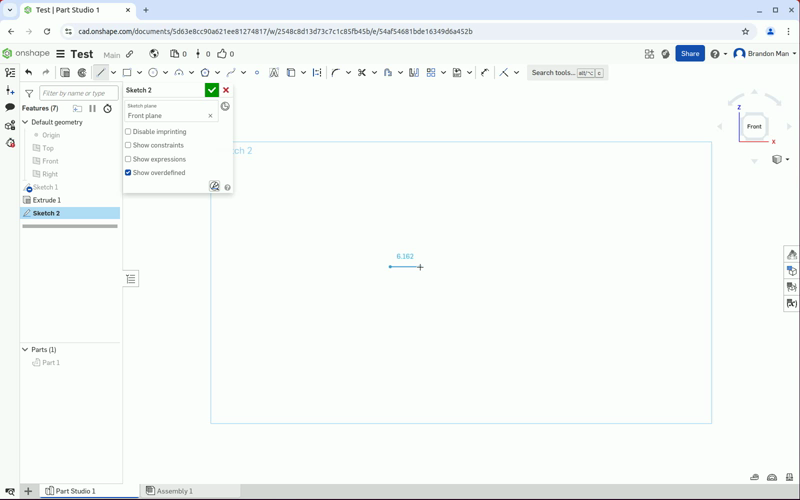
mouse_move(390, 243)
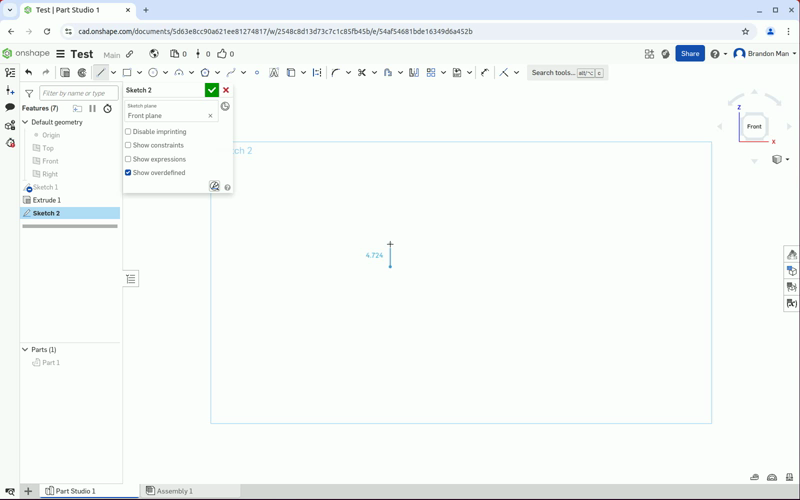
click(390, 243)
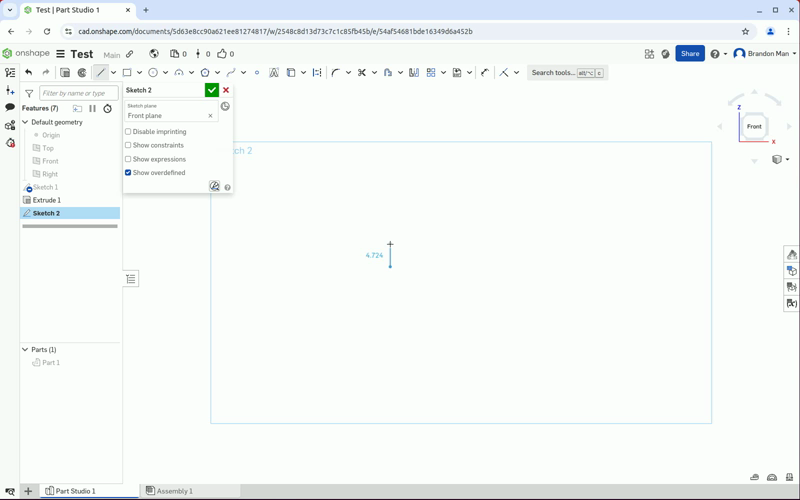
key_up(shift)
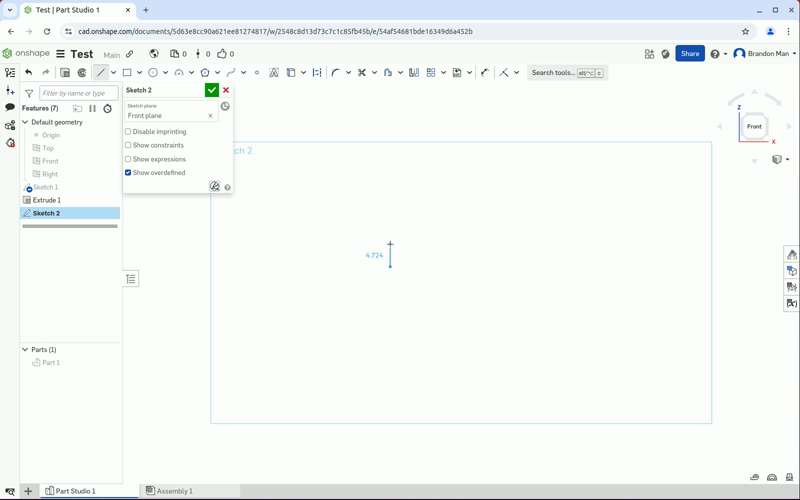
key(esc)
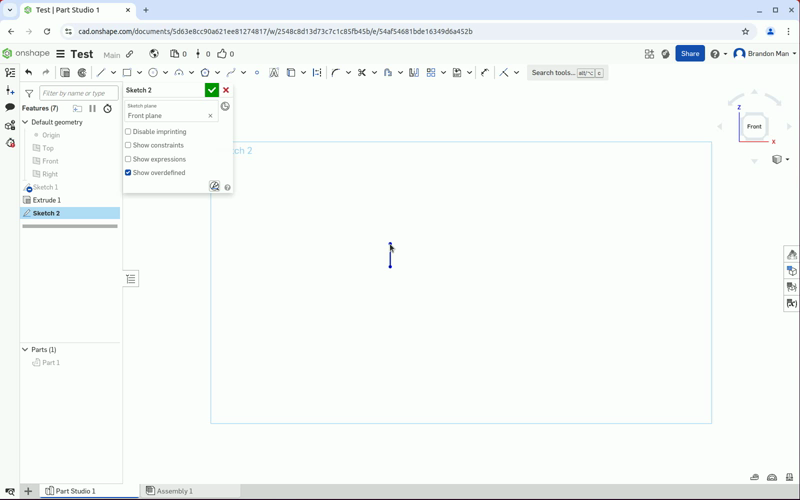
key(a)
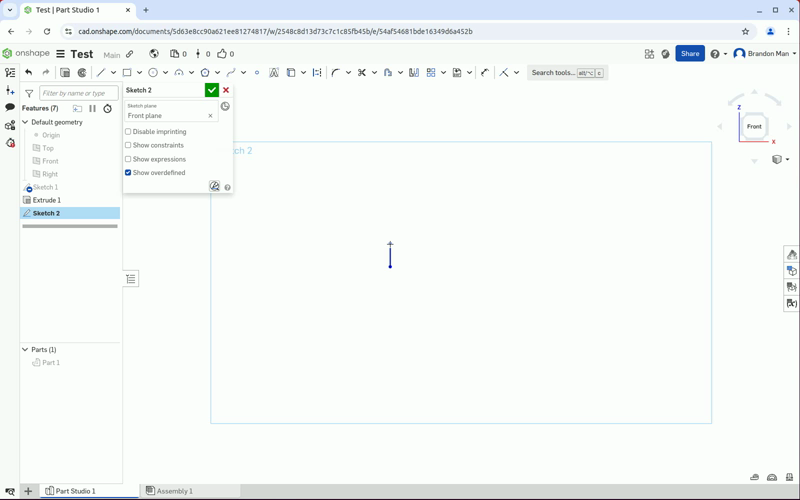
mouse_move(390, 243)
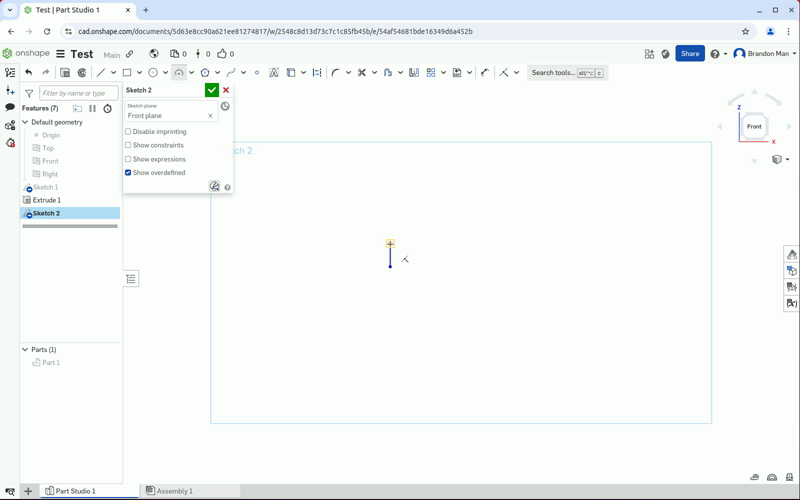
click(390, 243)
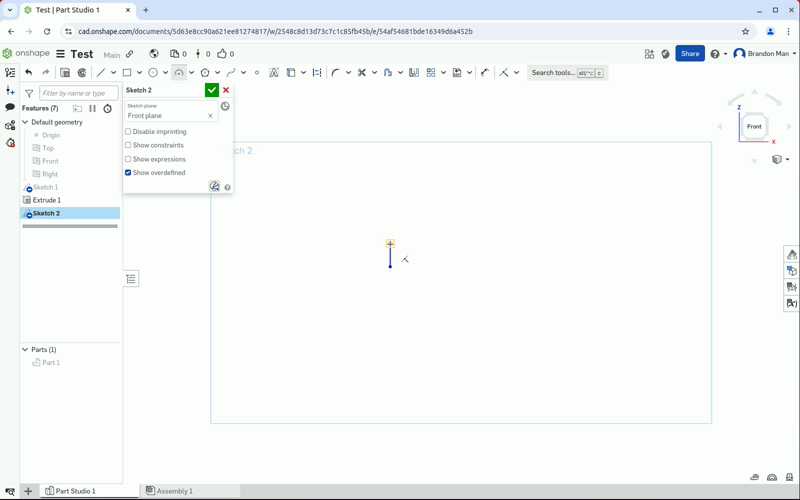
mouse_move(390, 266)
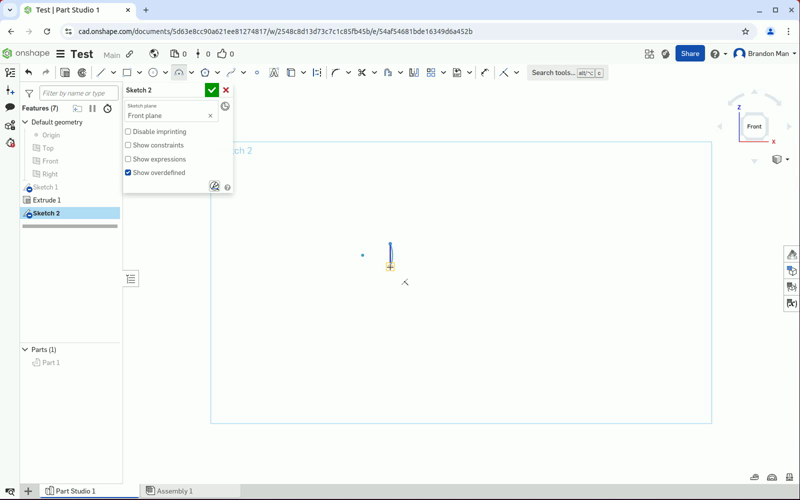
click(390, 266)
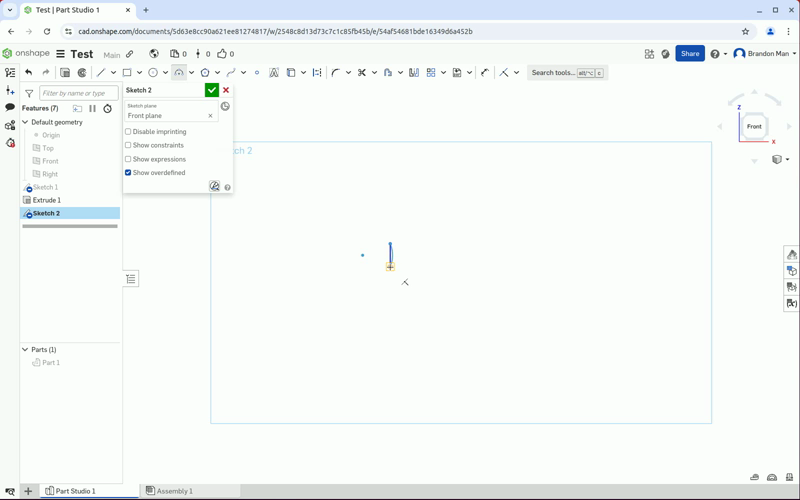
key_down(shift)
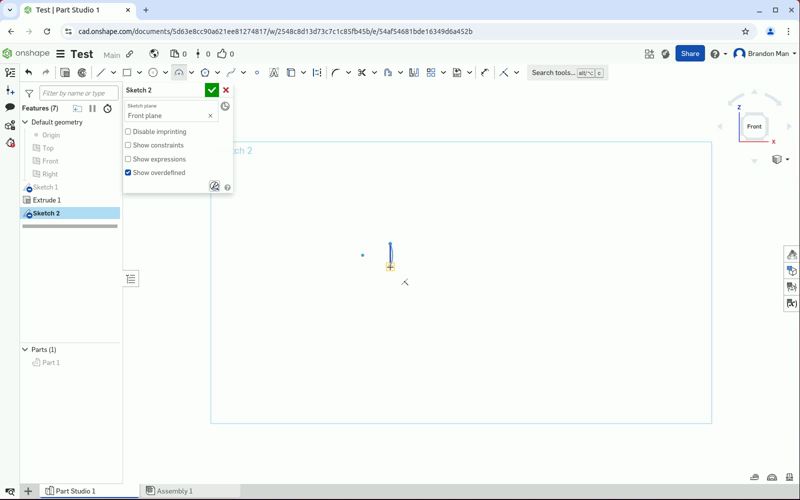
mouse_move(347, 255)
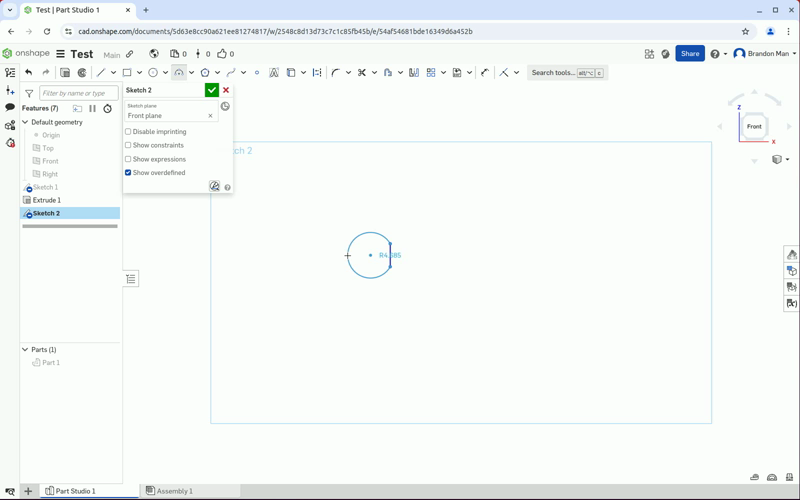
click(347, 255)
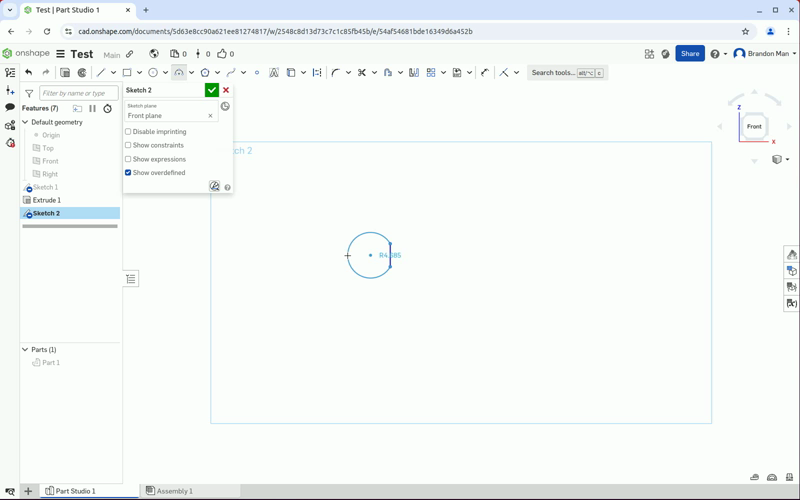
key_up(shift)
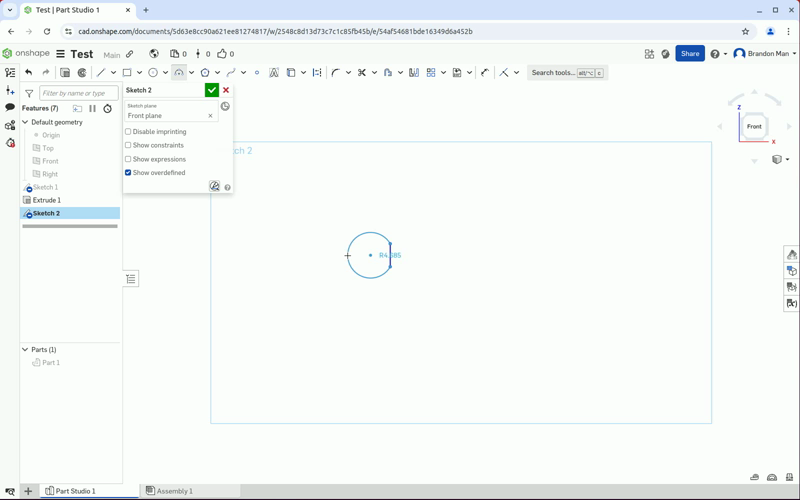
key(esc)
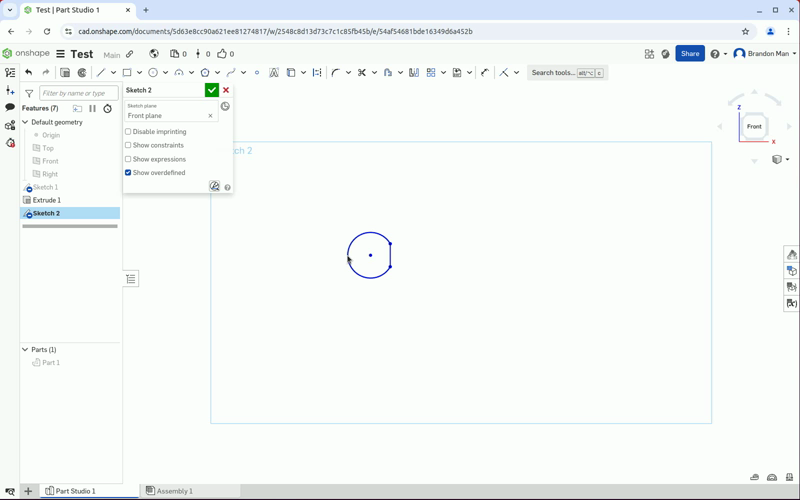
key(c)
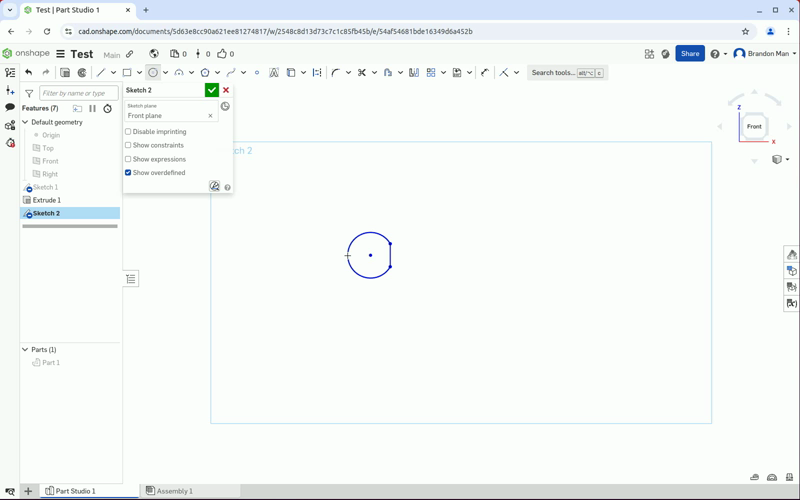
key_down(shift)
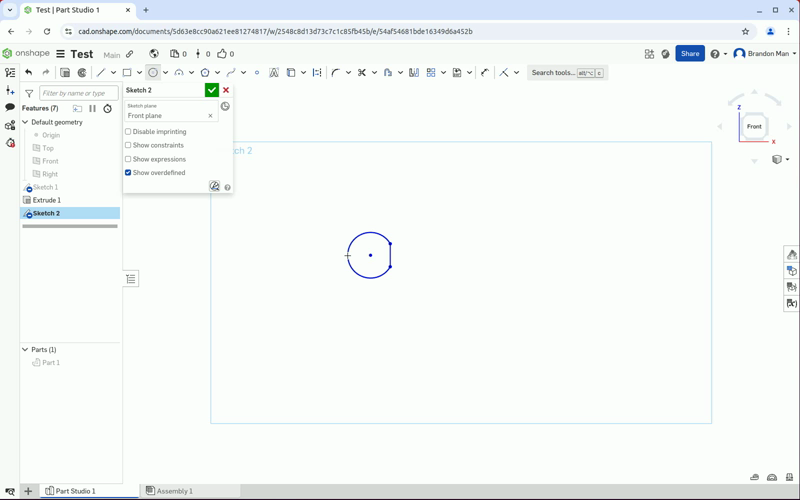
mouse_move(370, 255)
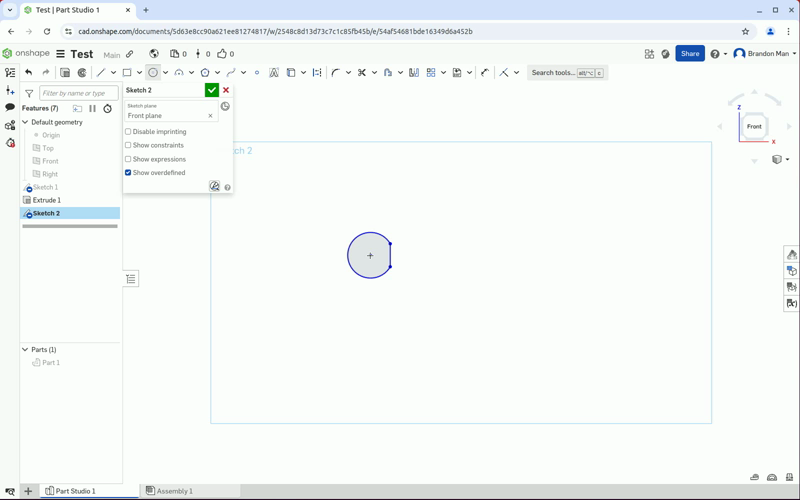
click(370, 255)
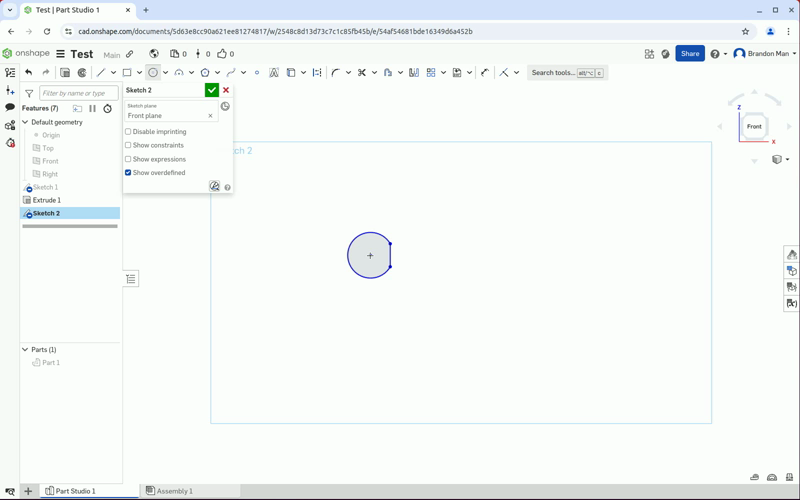
key_up(shift)
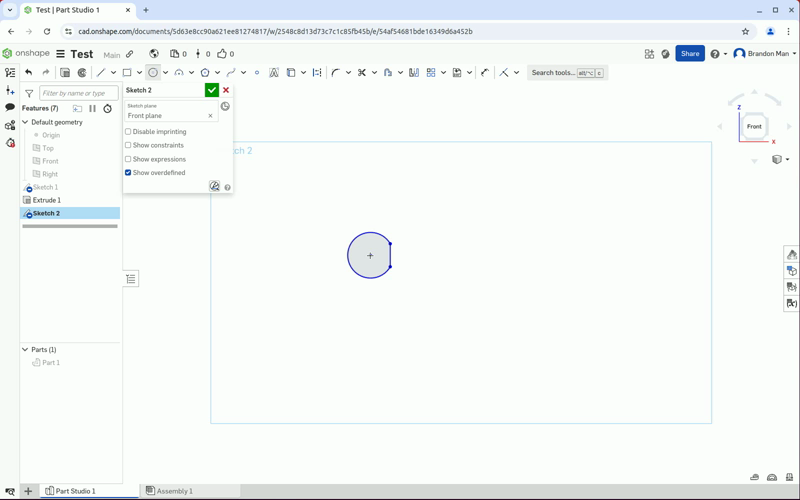
mouse_move(381, 255)
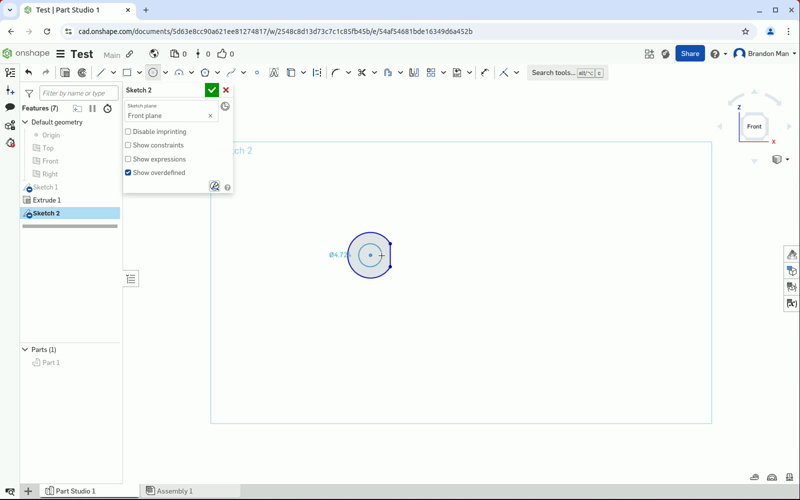
click(381, 255)
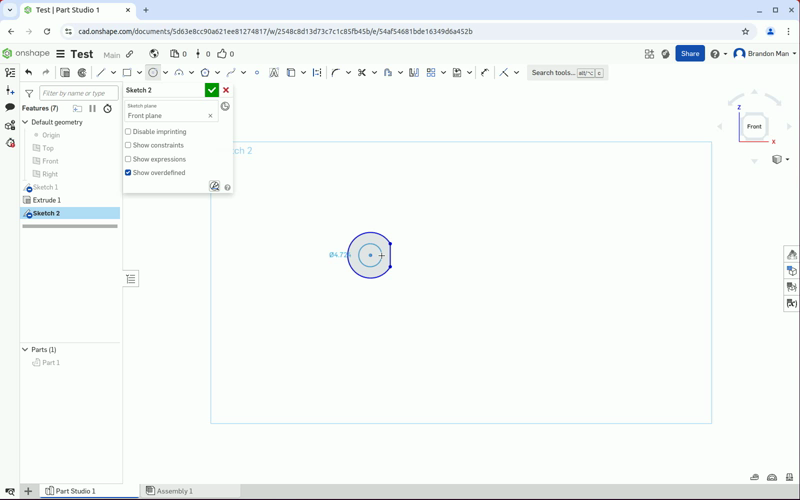
key(esc)
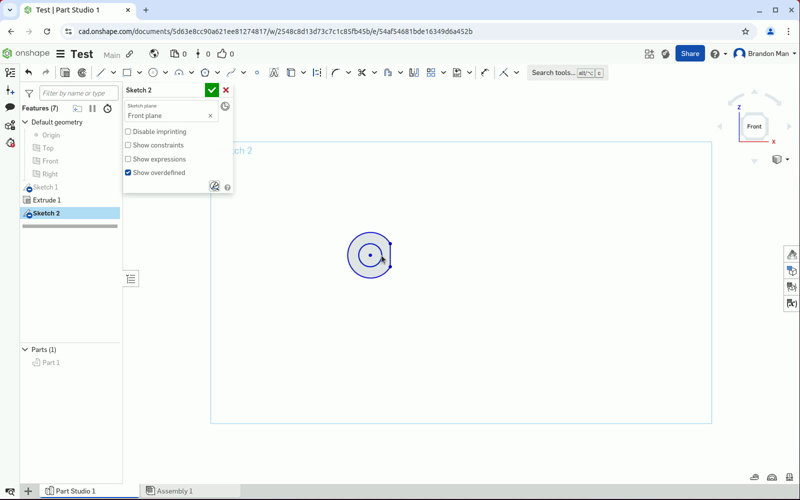
mouse_move(367, 242)
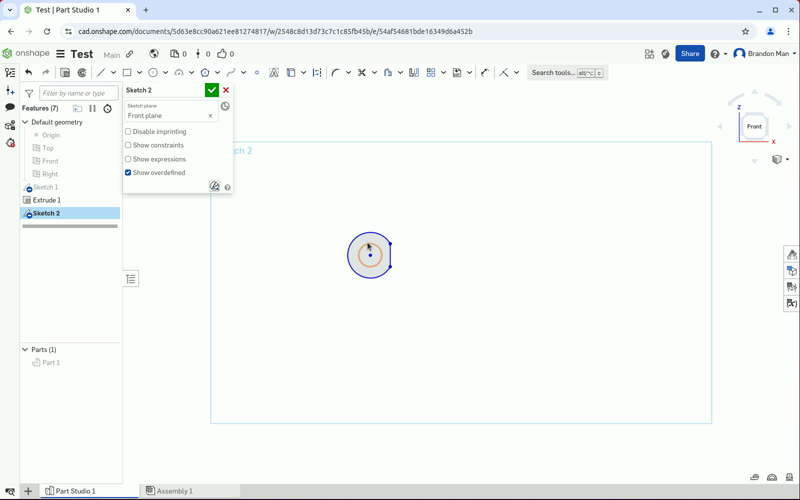
scroll(6)
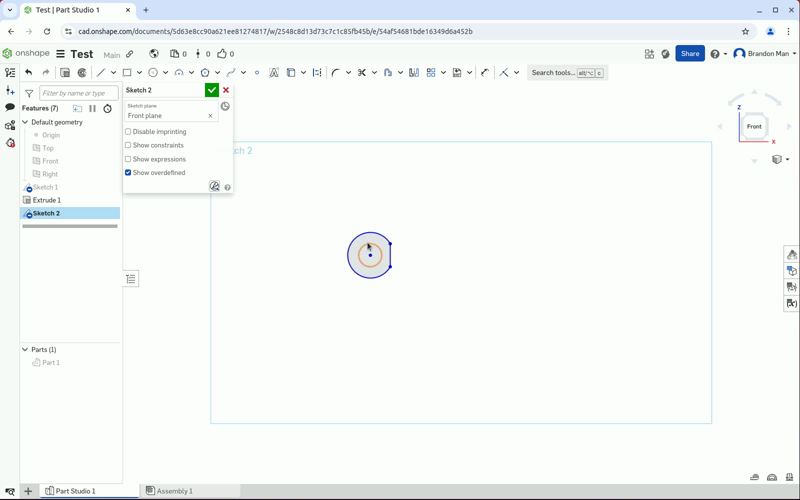
scroll(6)
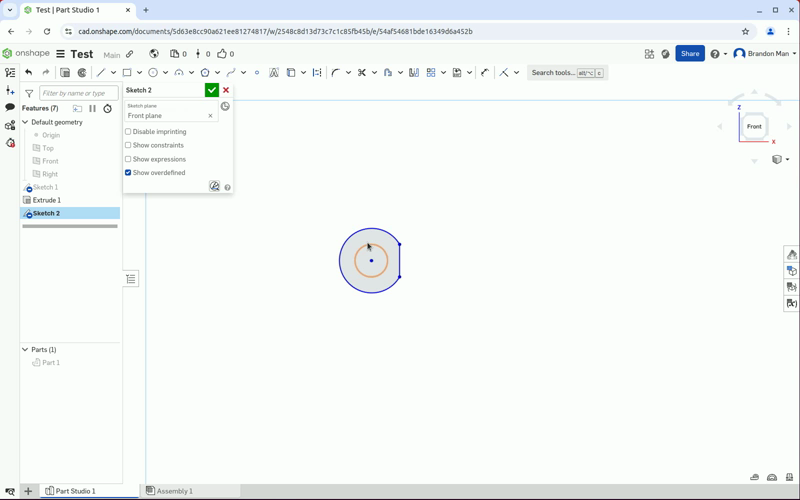
scroll(6)
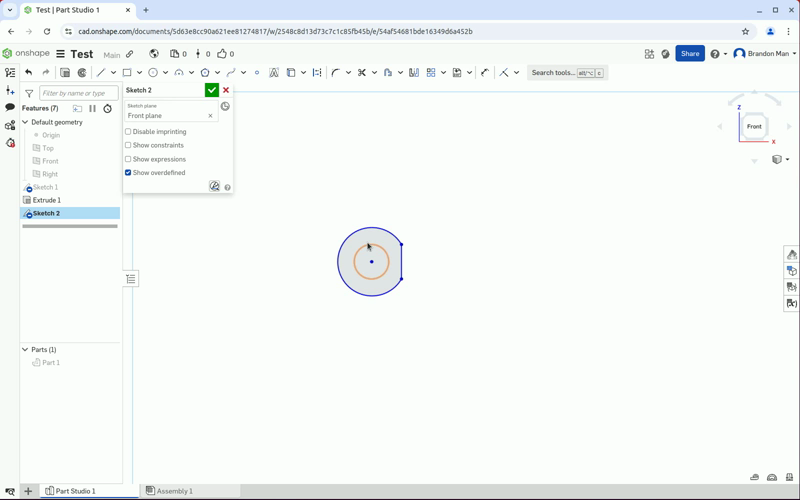
scroll(6)
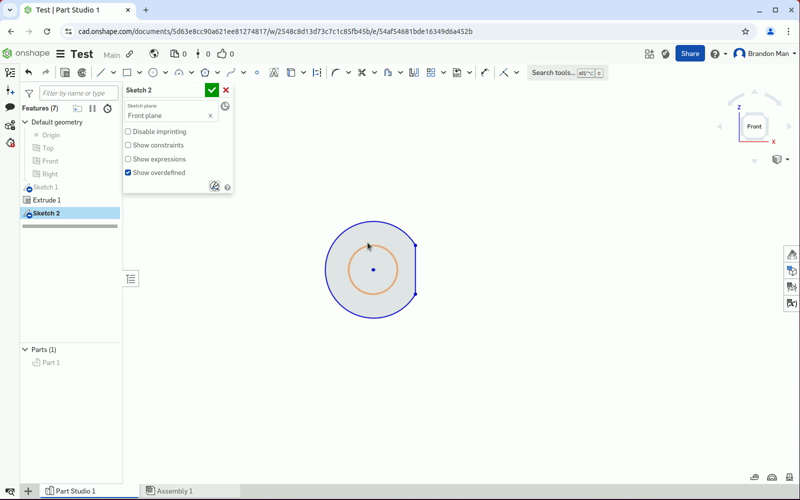
scroll(6)
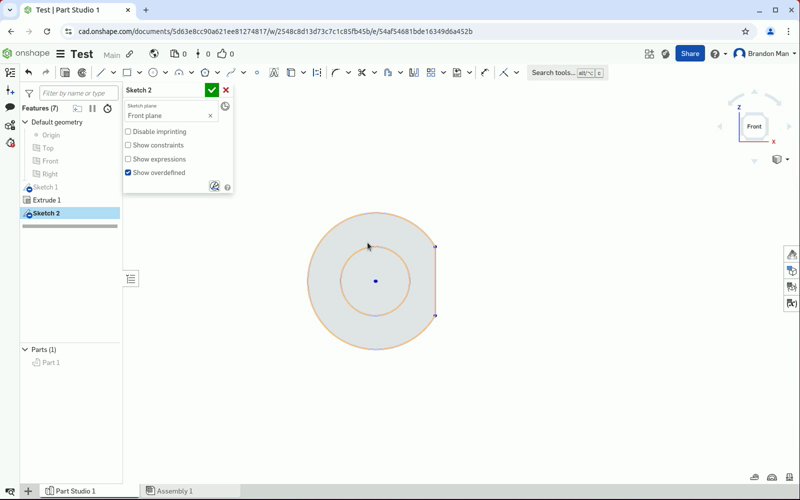
scroll(6)
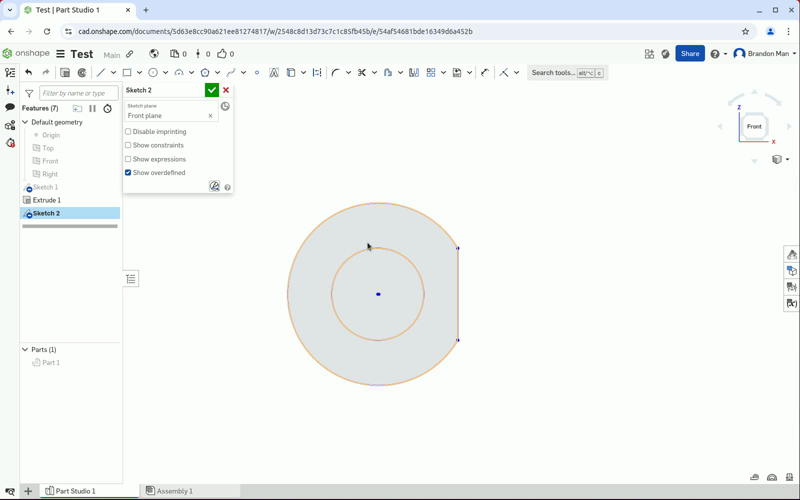
scroll(6)
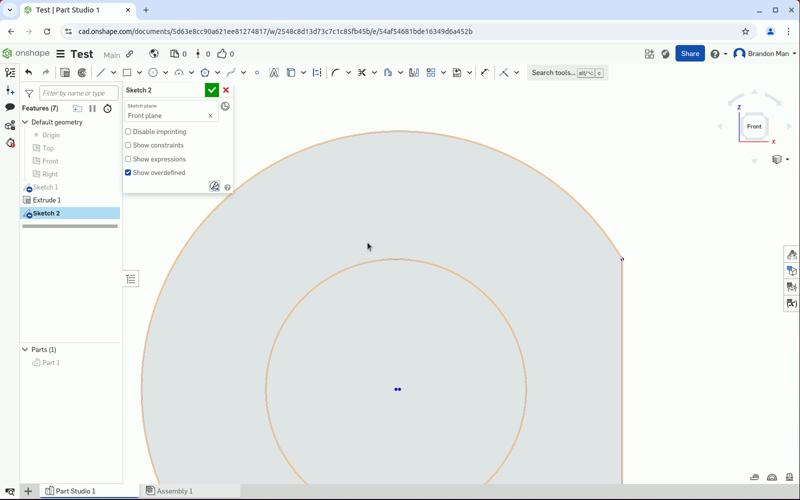
click(367, 242)
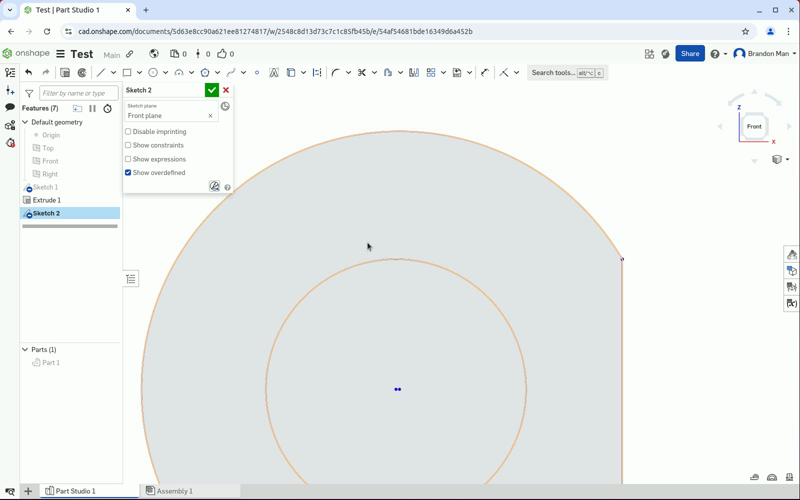
scroll(-6)
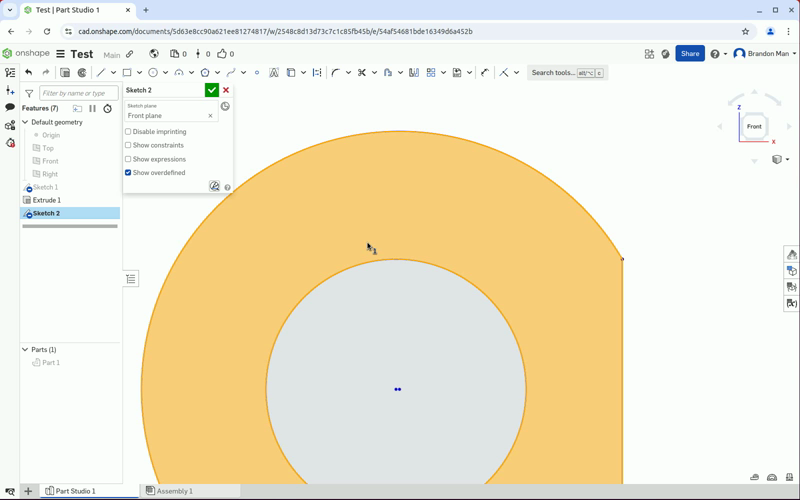
scroll(-6)
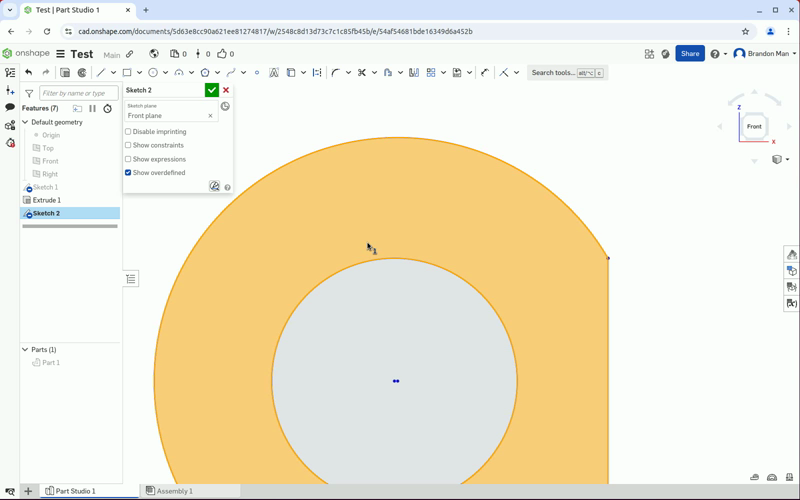
scroll(-6)
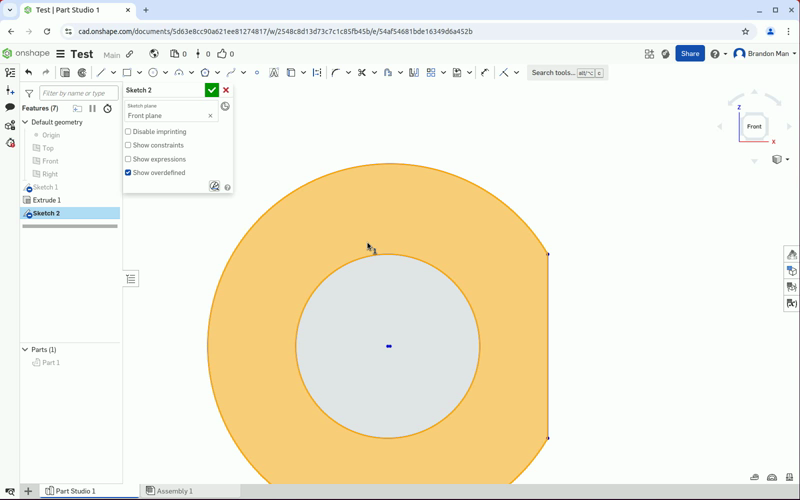
scroll(-6)
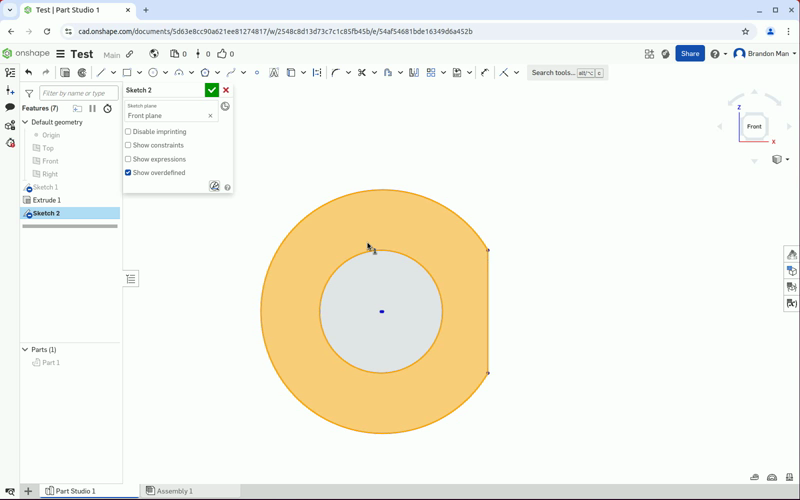
scroll(-6)
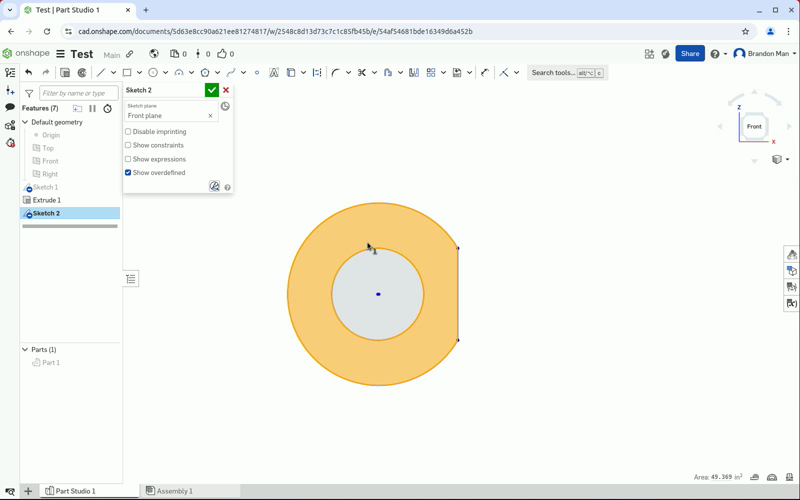
scroll(-6)
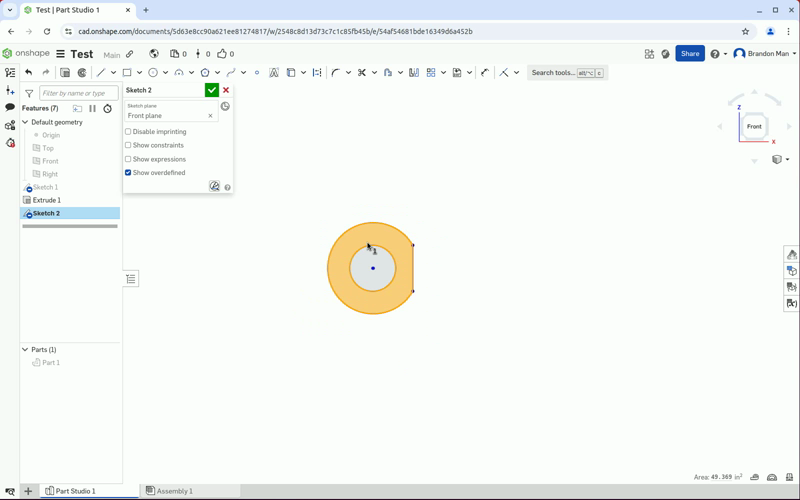
scroll(-6)
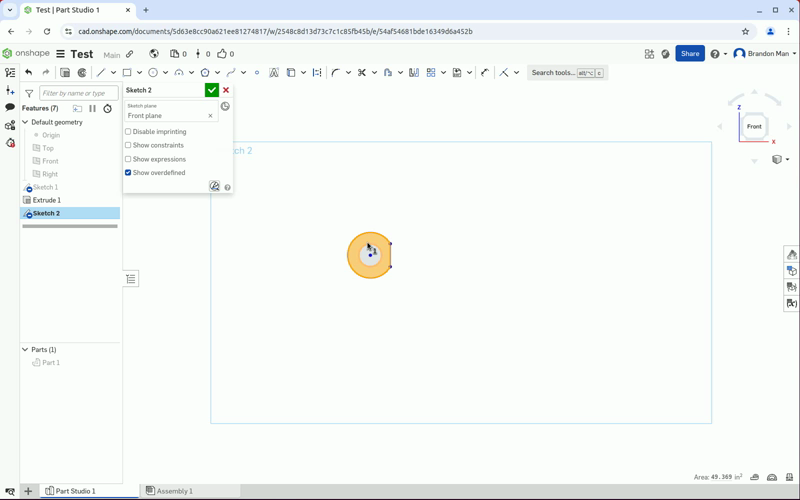
mouse_move(73, 352)
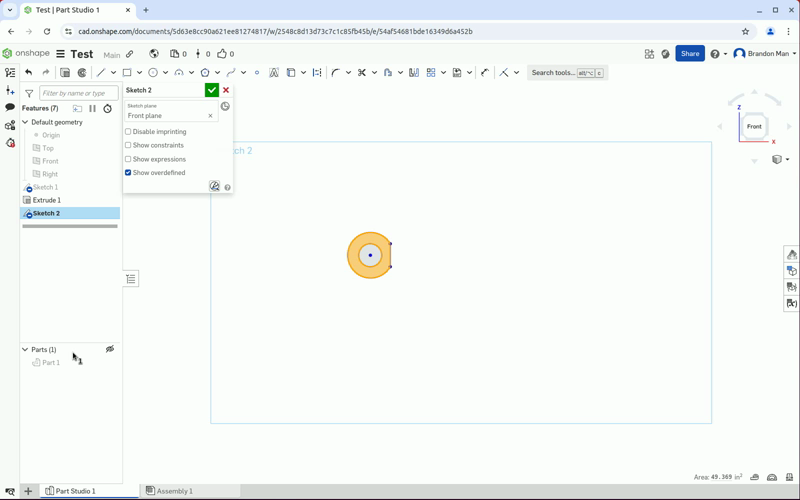
key(shift+y)
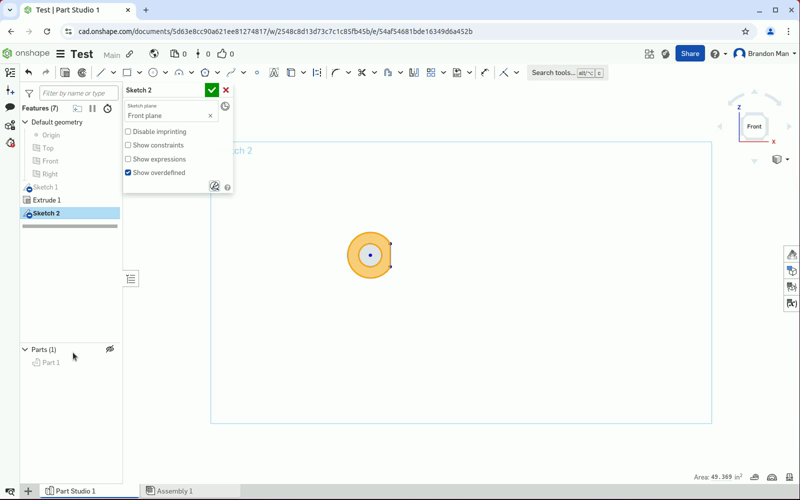
key(shift+e)
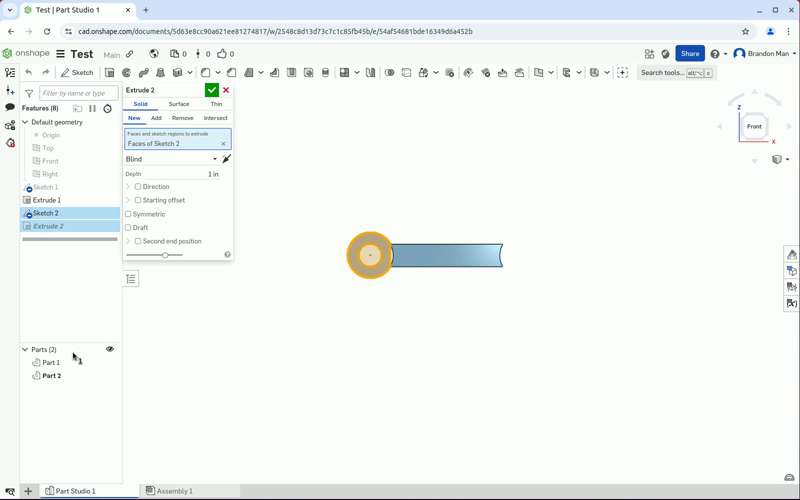
mouse_move(143, 106)
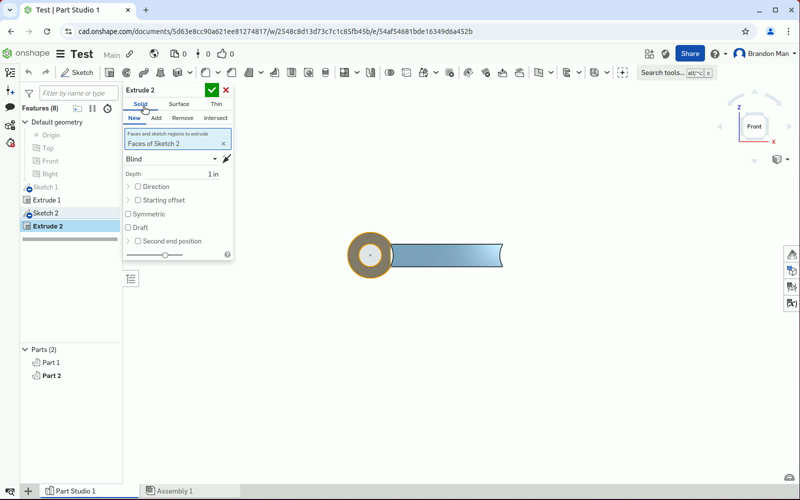
click(143, 106)
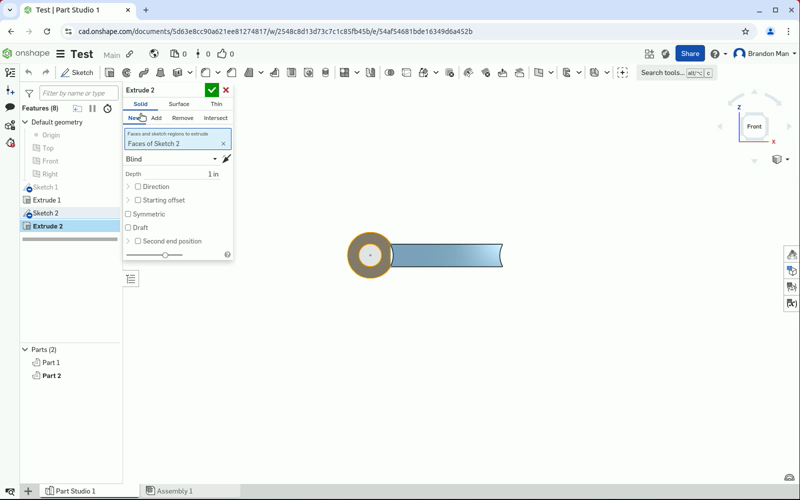
mouse_move(137, 120)
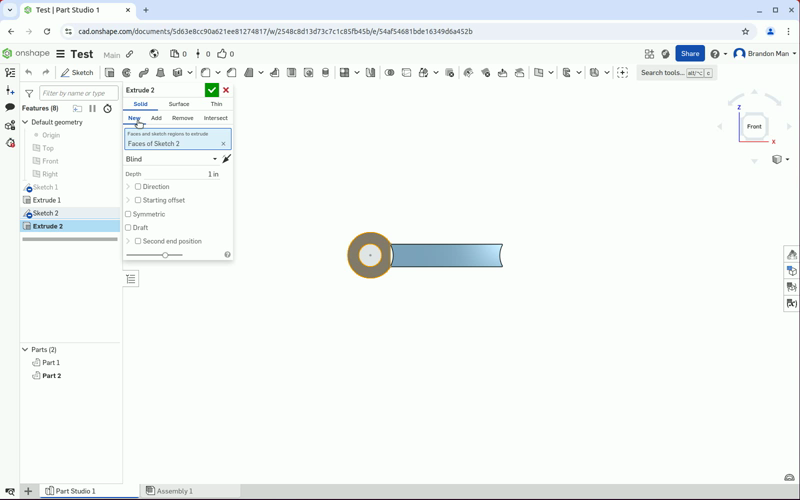
click(137, 120)
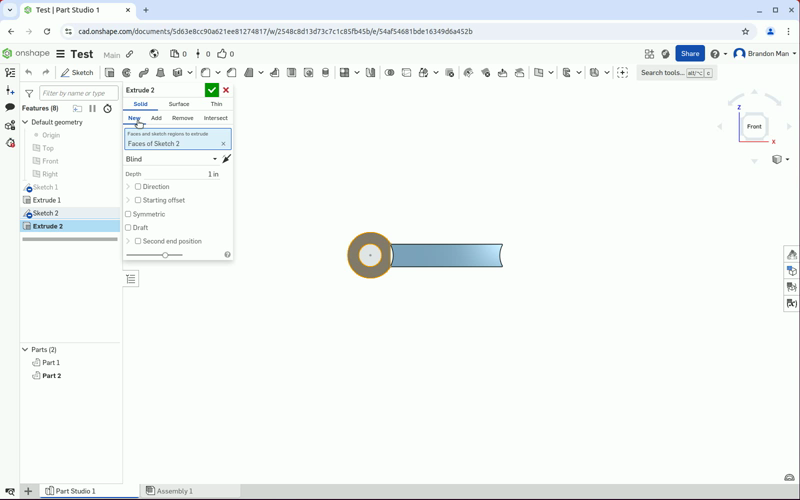
key(tab, 4)
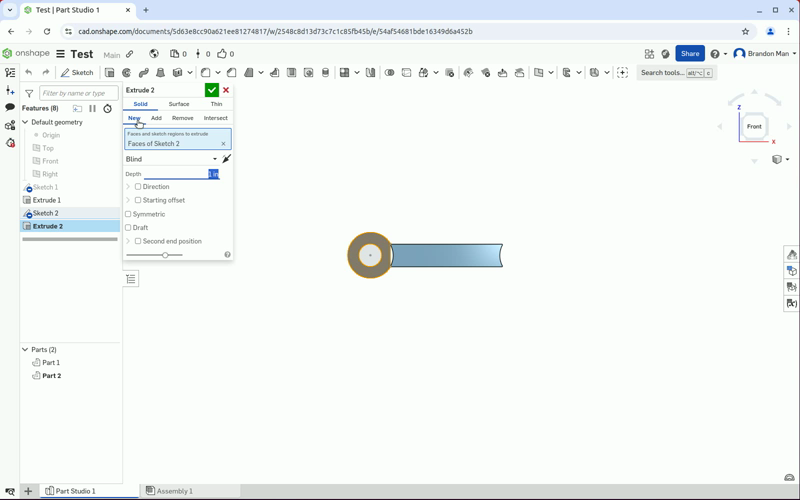
text(2.407)
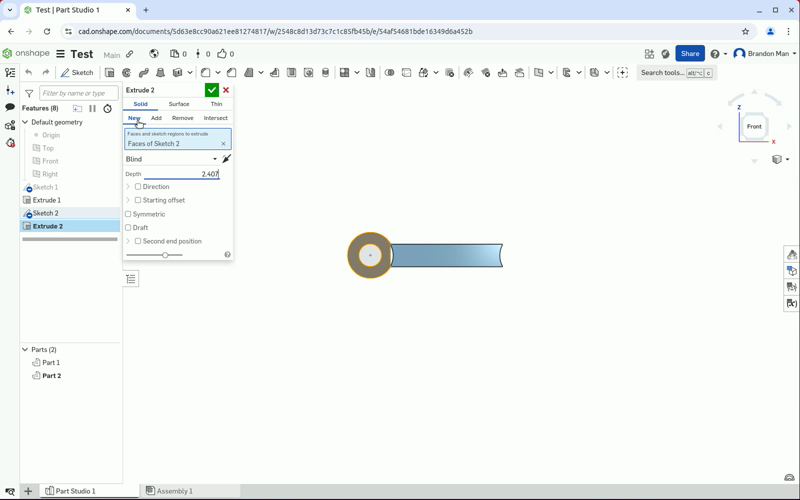
key(enter)
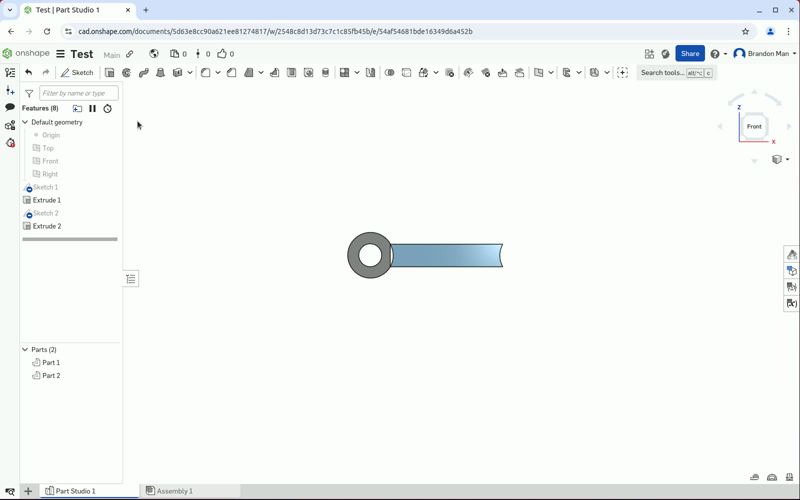
key(shift+h)
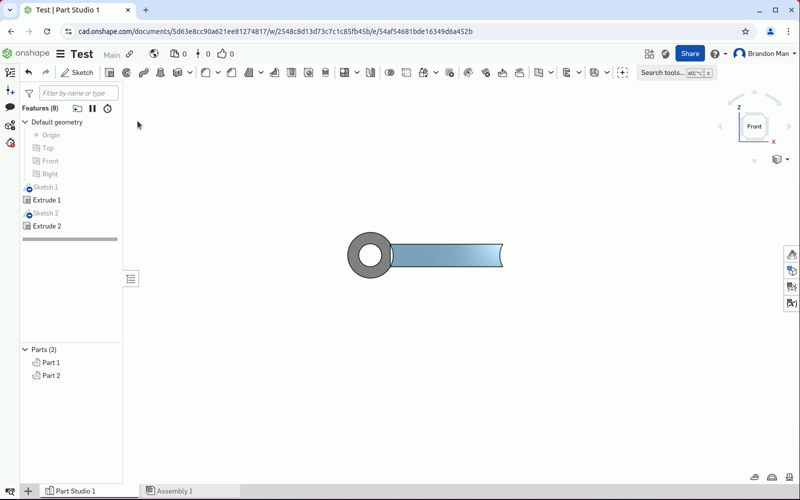
key(shift+h)
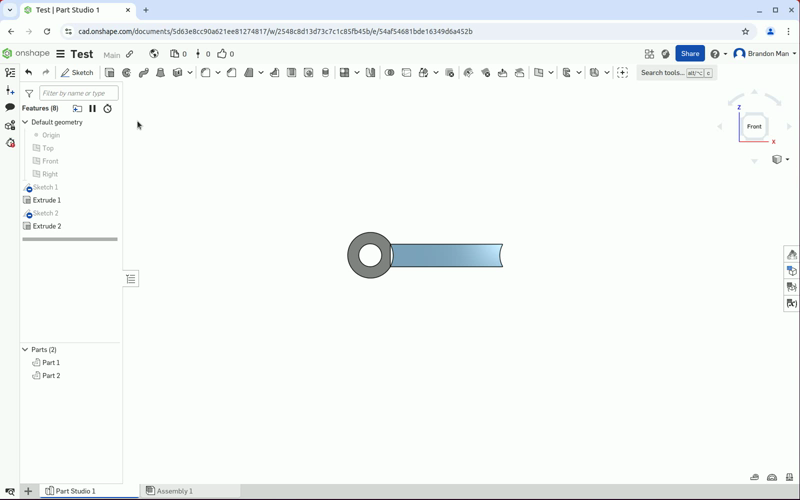
mouse_move(73, 189)
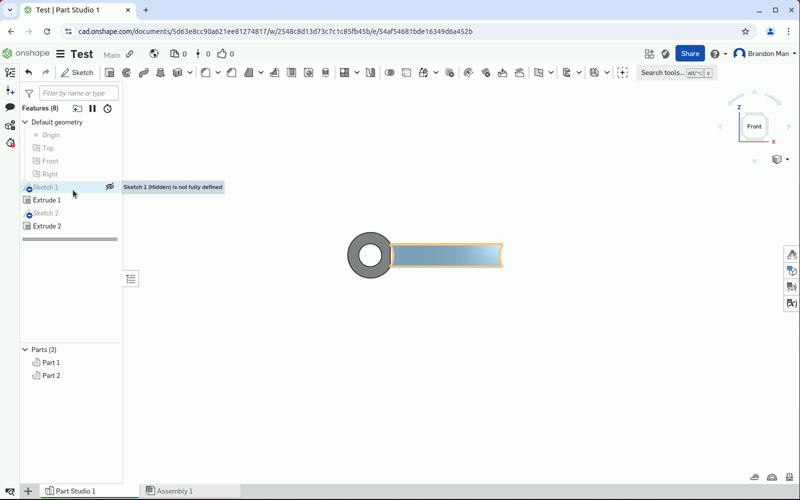
click(73, 189)
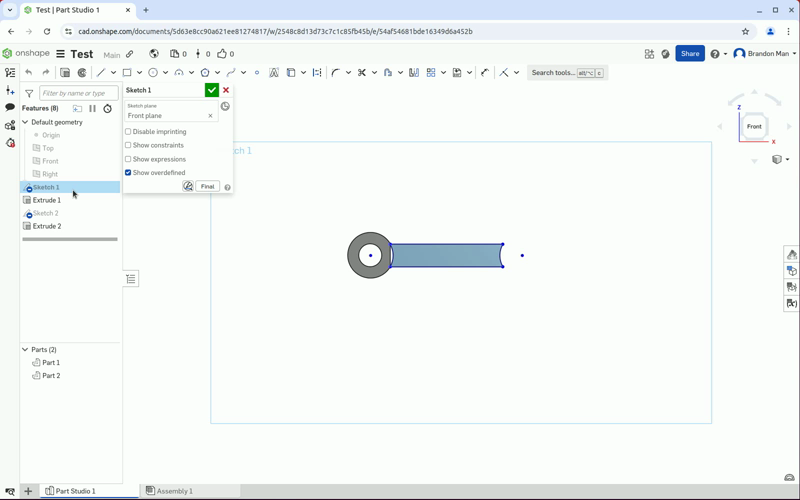
mouse_move(229, 92)
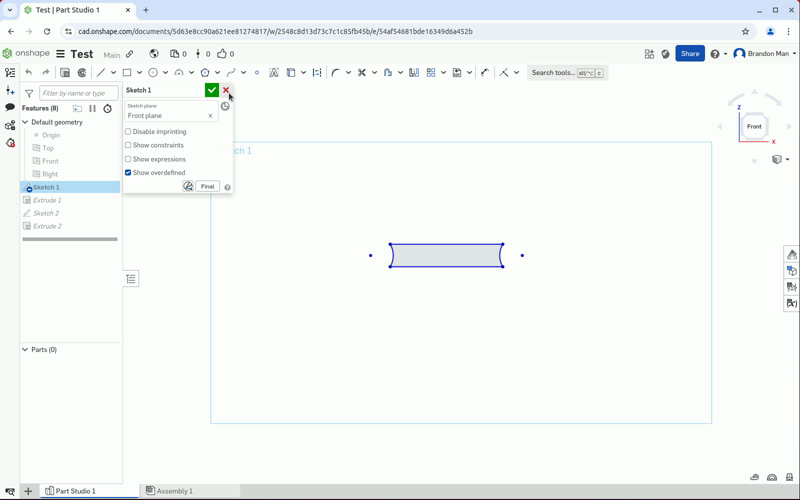
click(229, 92)
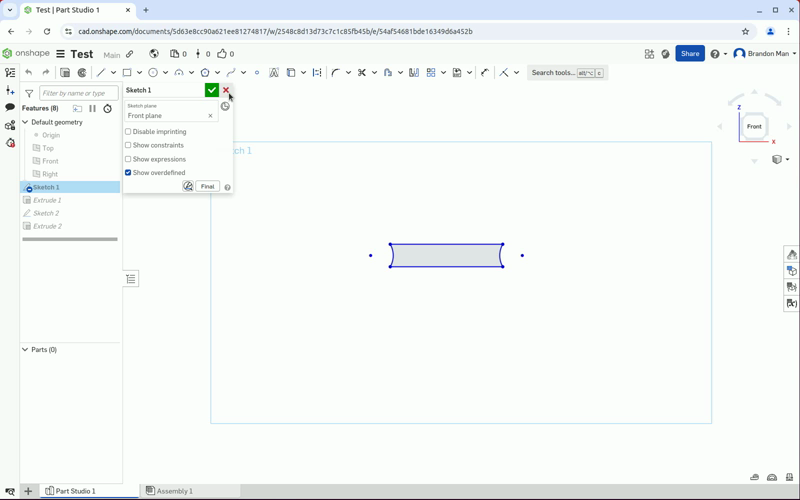
key(shift+s)
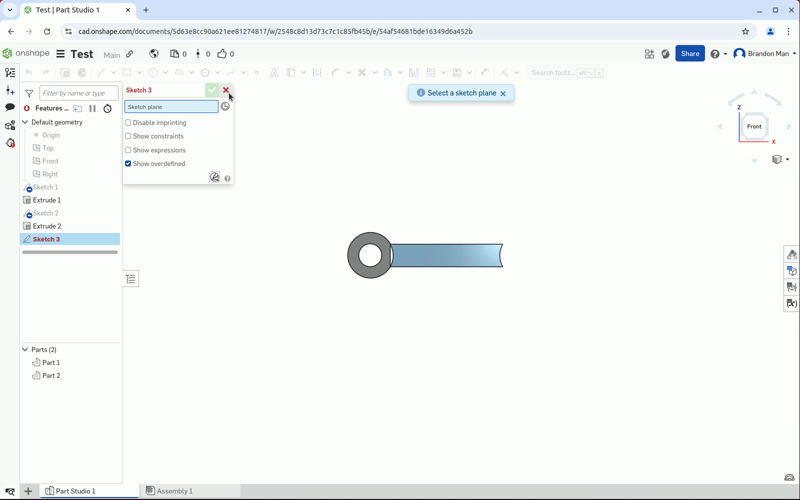
mouse_move(73, 163)
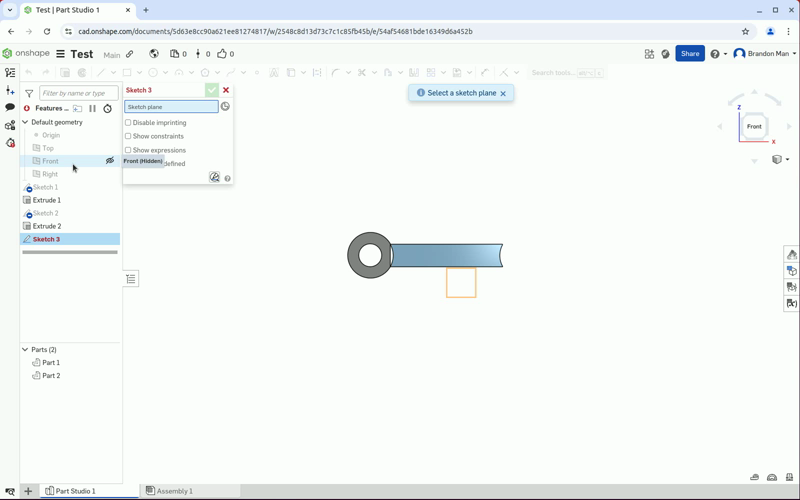
click(73, 163)
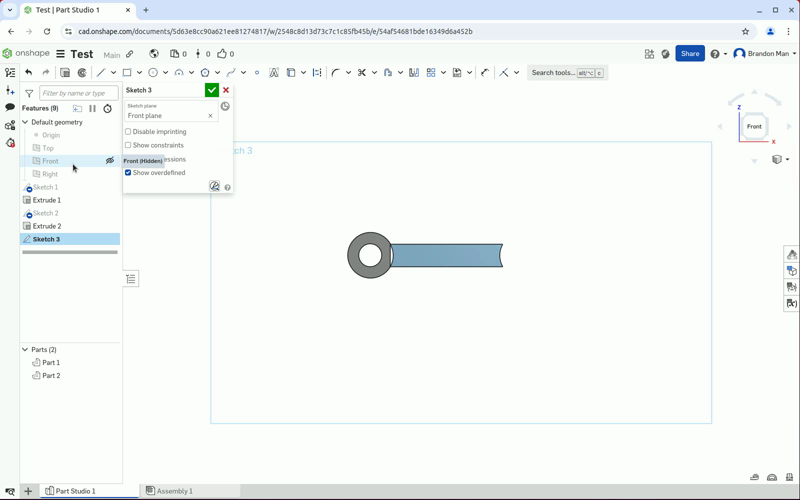
mouse_move(73, 352)
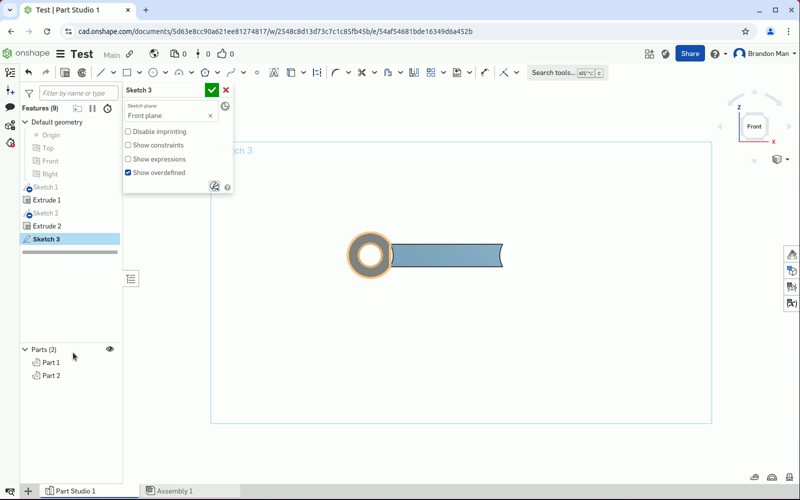
key(y)
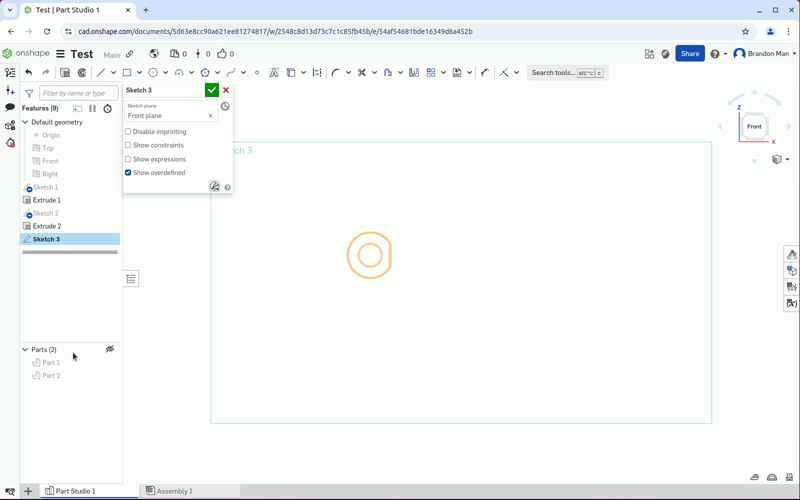
key(a)
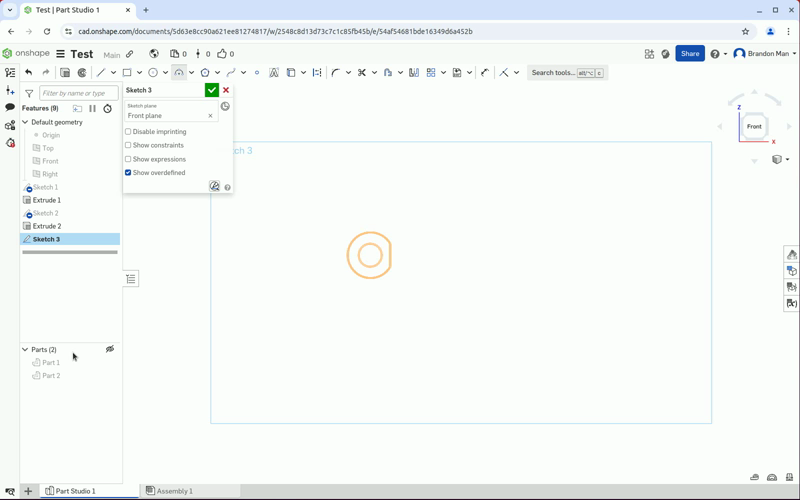
key_down(shift)
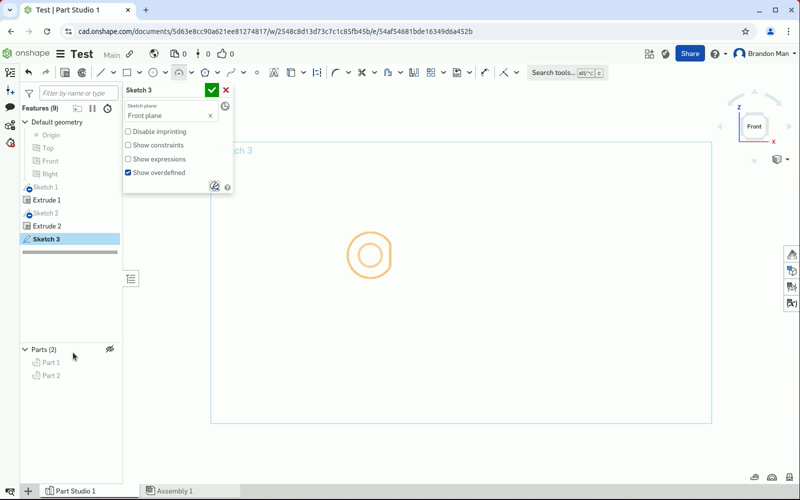
mouse_move(390, 266)
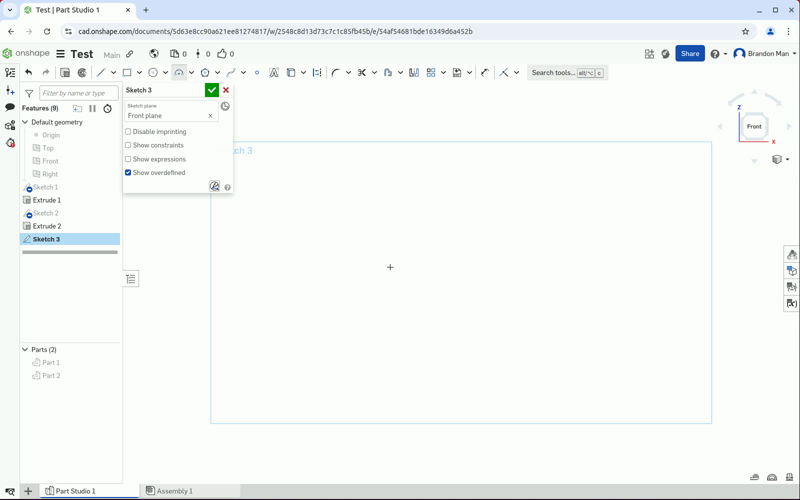
click(390, 266)
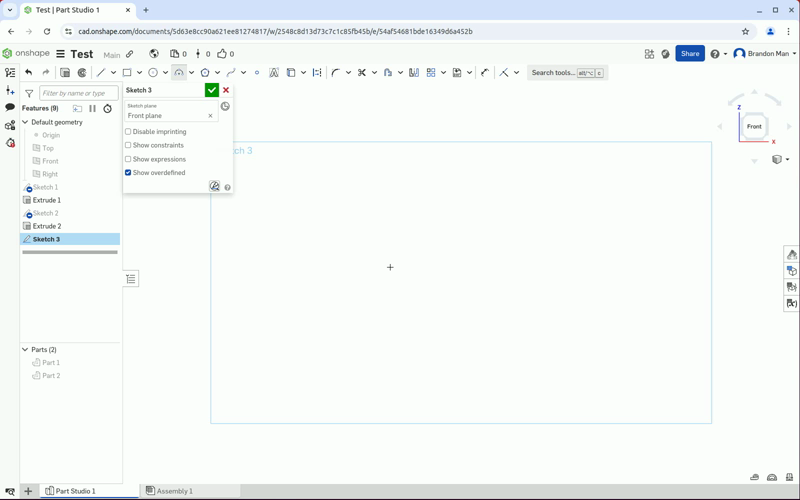
key_up(shift)
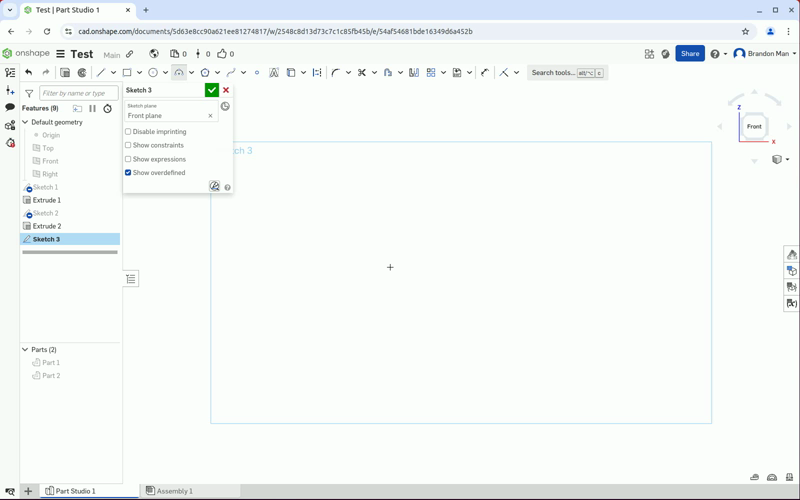
key_down(shift)
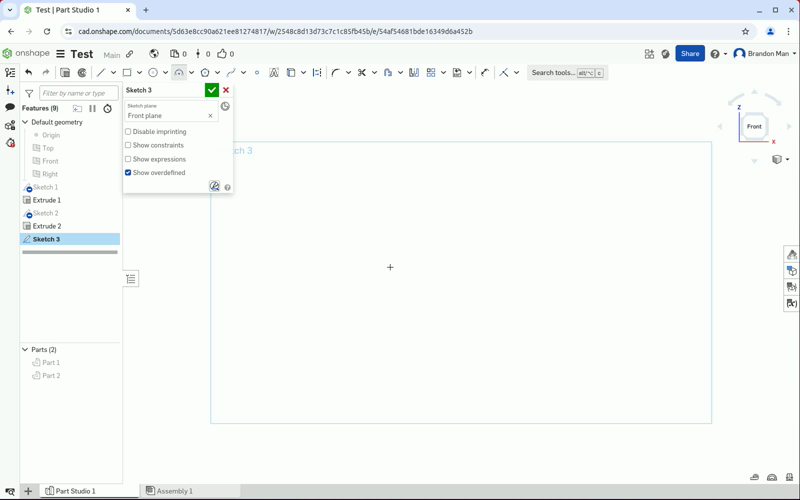
mouse_move(390, 243)
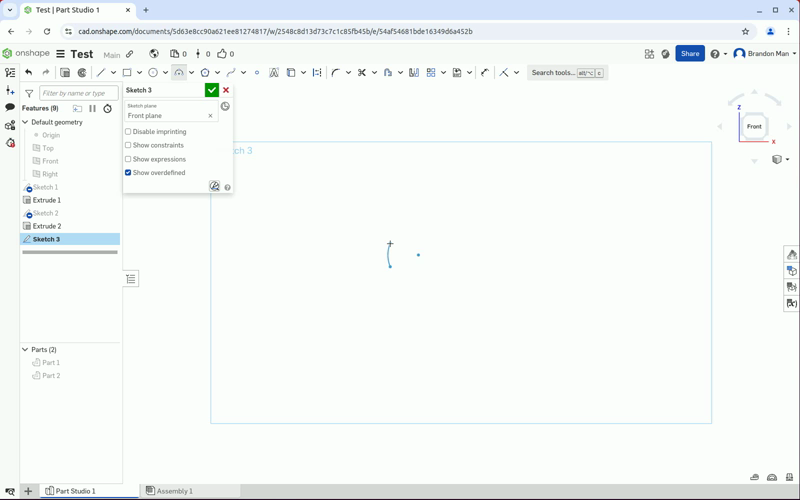
click(390, 243)
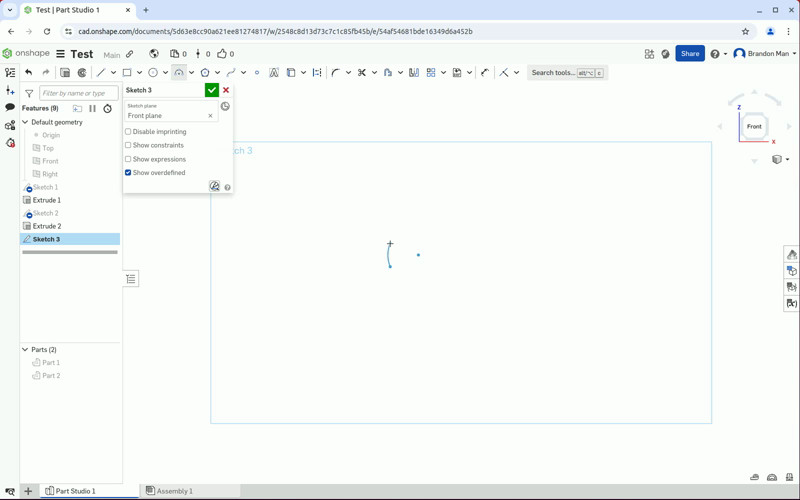
mouse_move(393, 255)
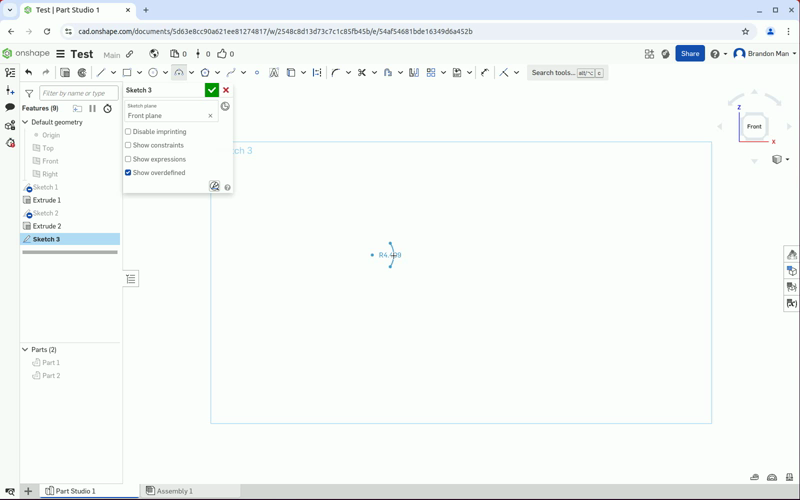
click(393, 255)
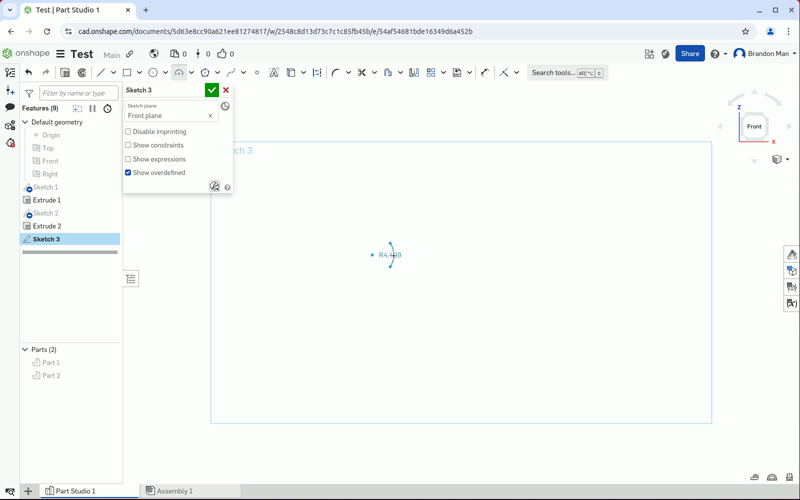
key_up(shift)
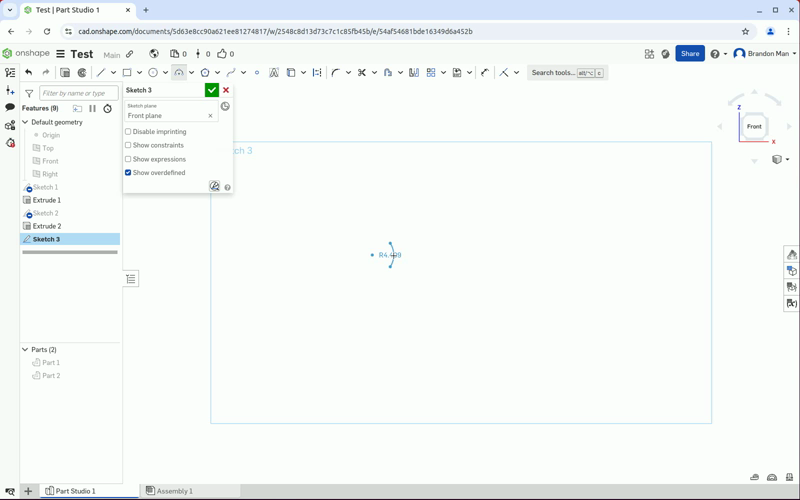
key(esc)
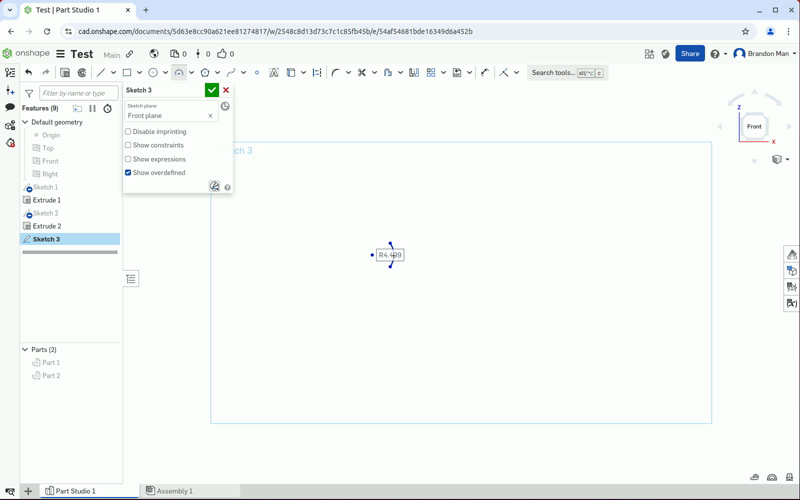
key(l)
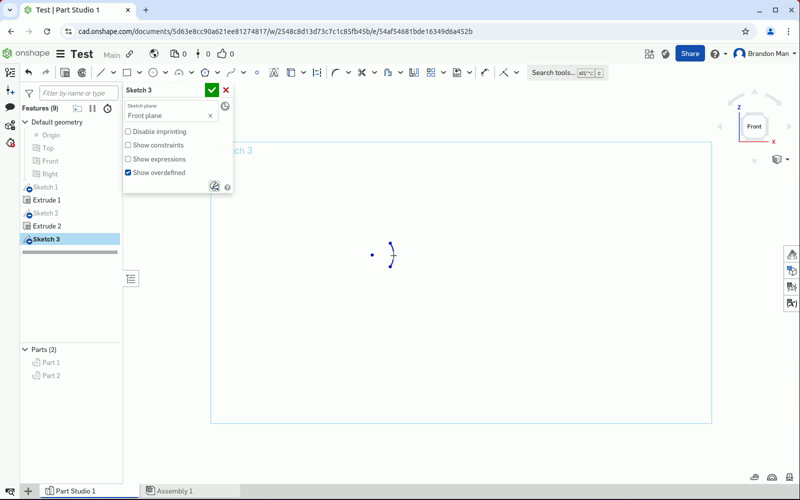
mouse_move(390, 243)
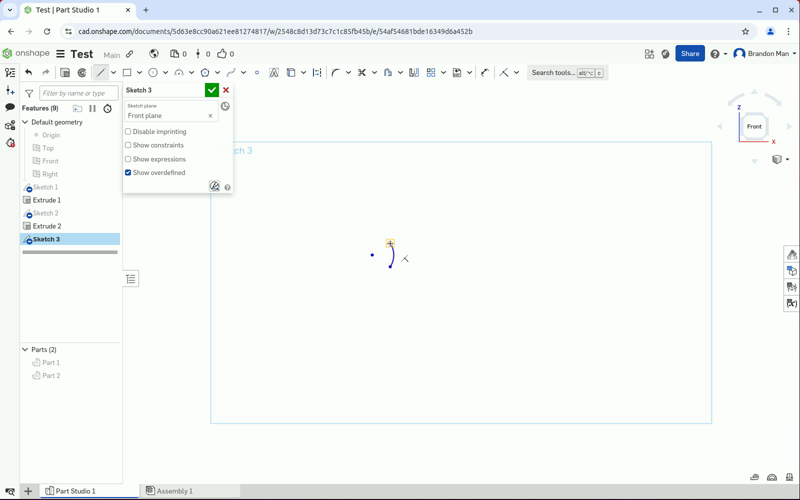
click(390, 243)
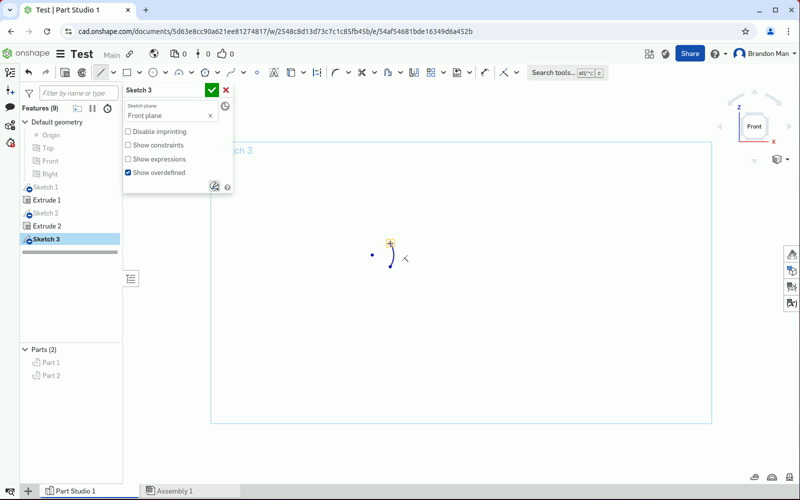
mouse_move(420, 243)
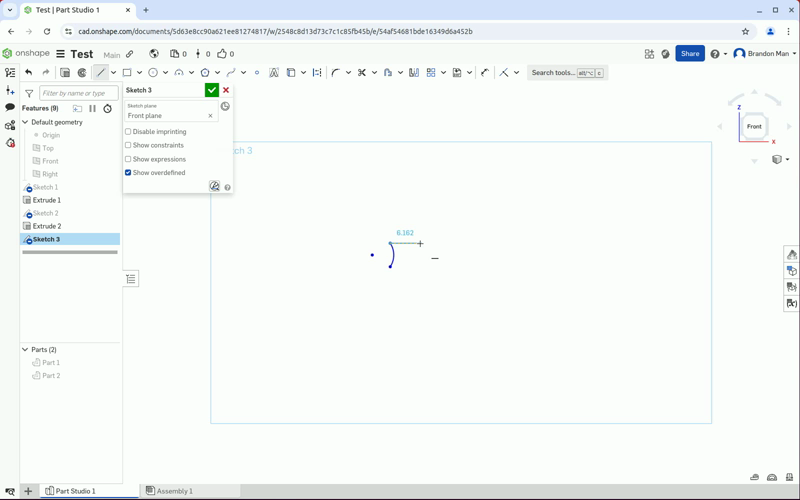
key_down(shift)
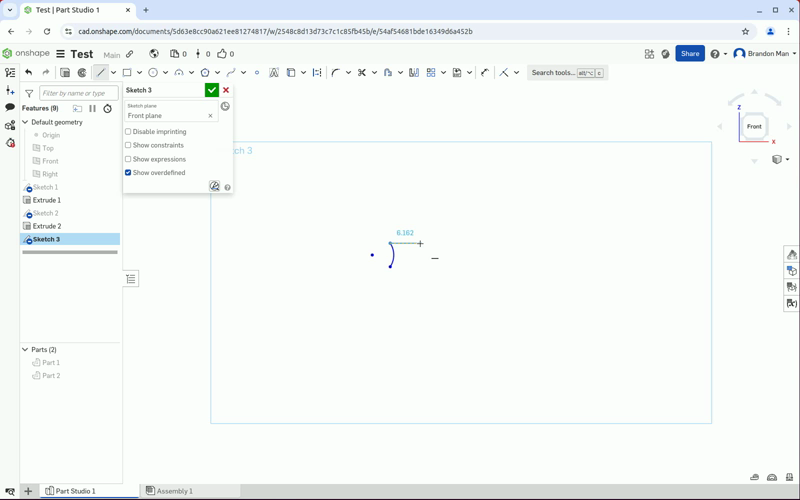
mouse_move(390, 266)
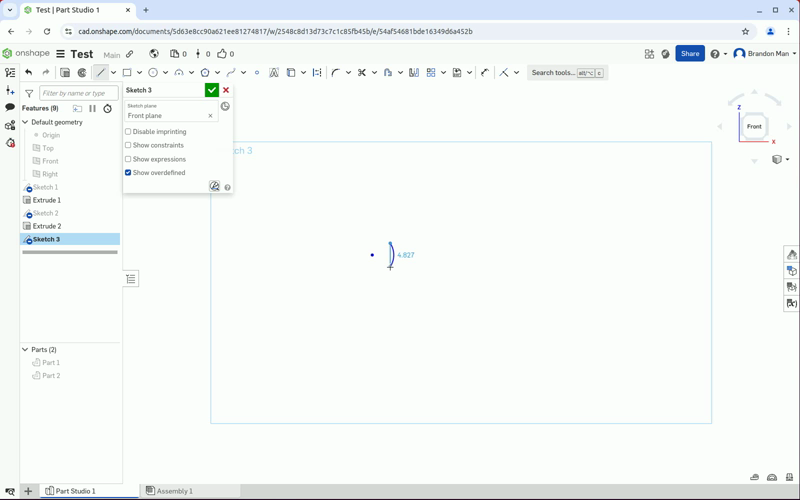
key_up(shift)
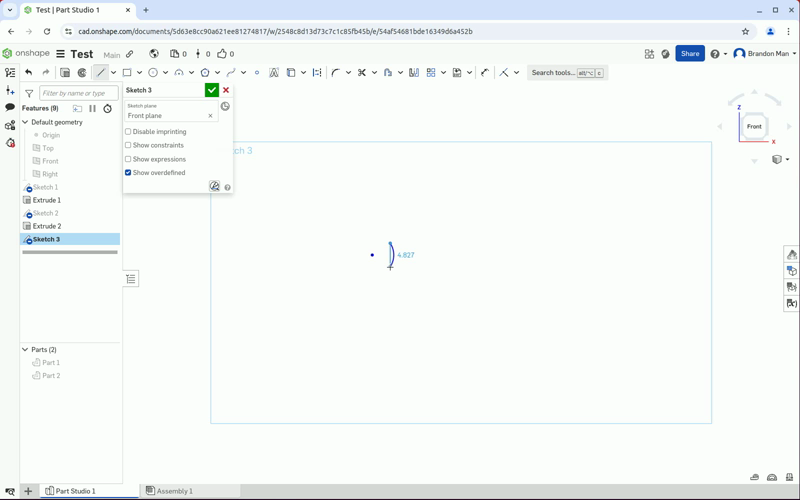
click(390, 266)
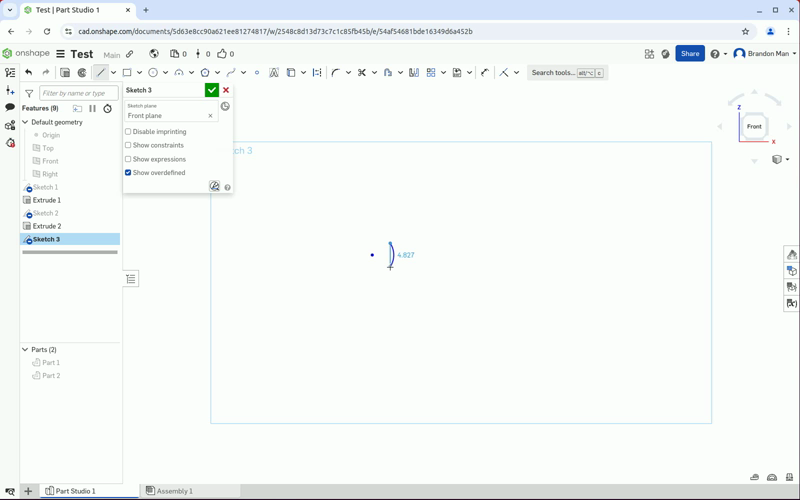
key(esc)
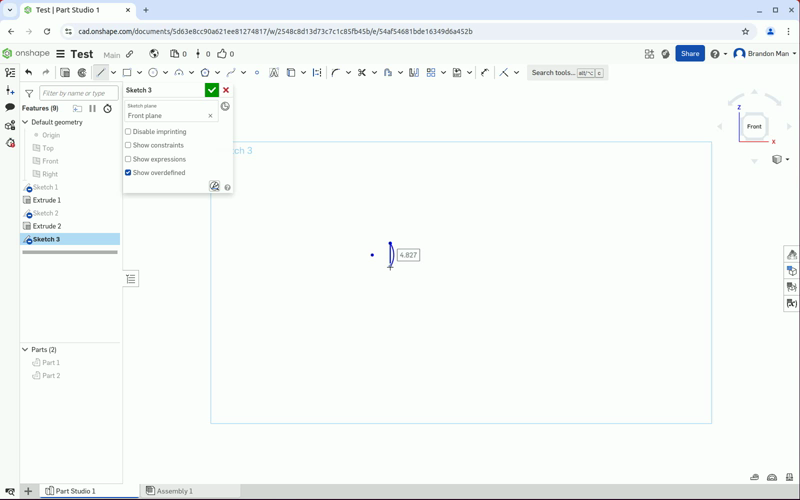
mouse_move(391, 254)
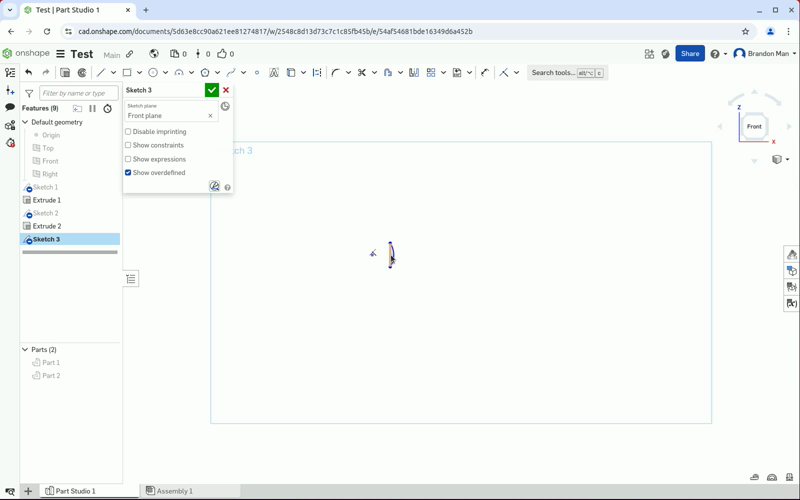
scroll(6)
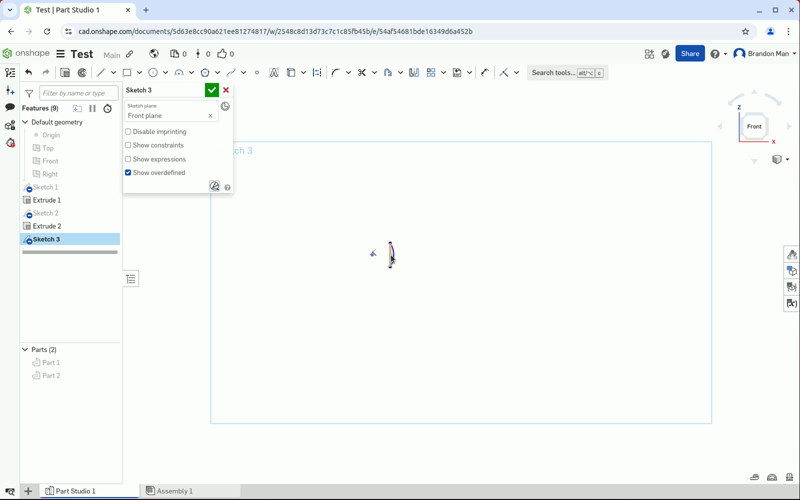
scroll(6)
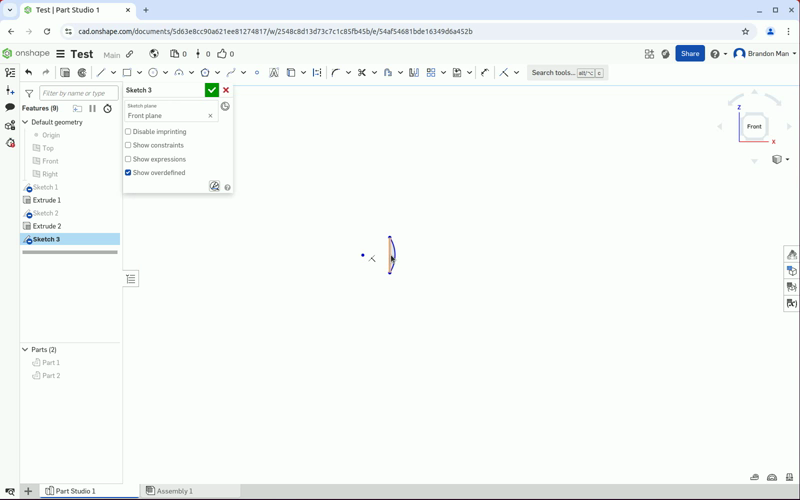
scroll(6)
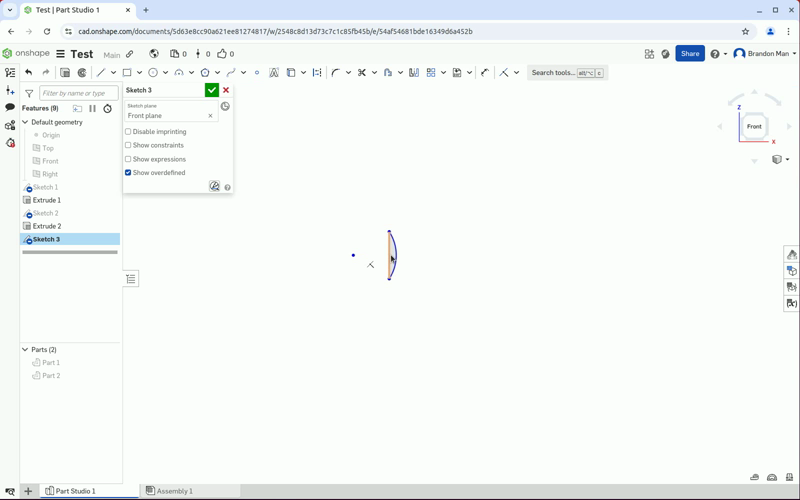
scroll(6)
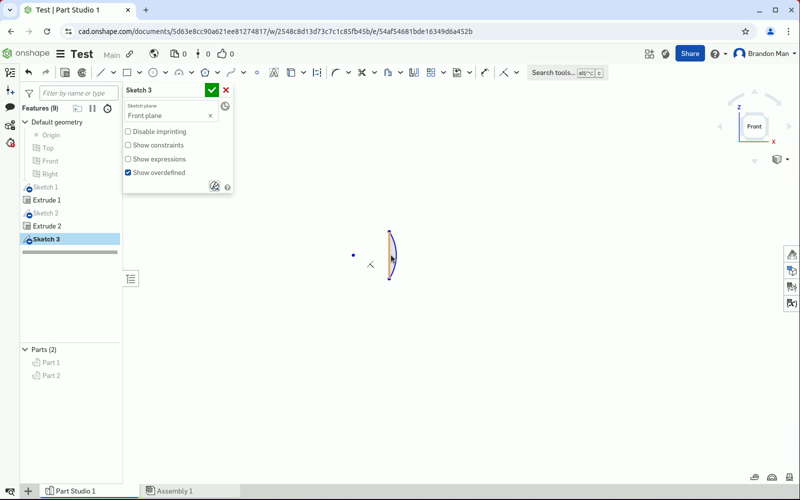
scroll(6)
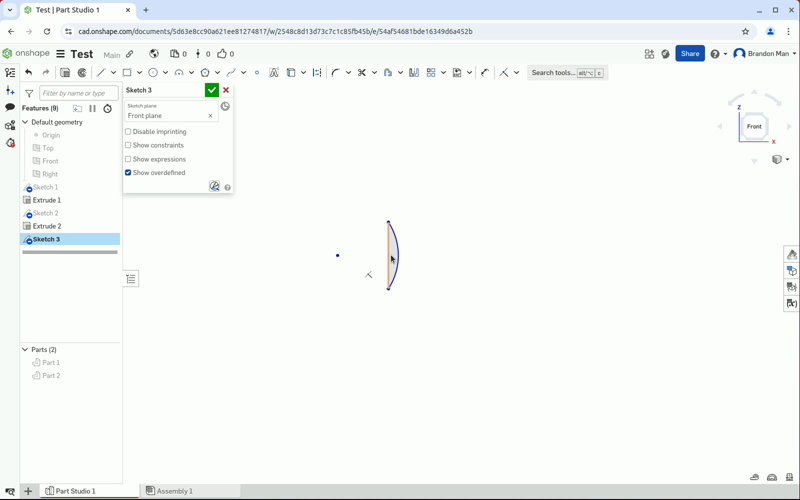
scroll(6)
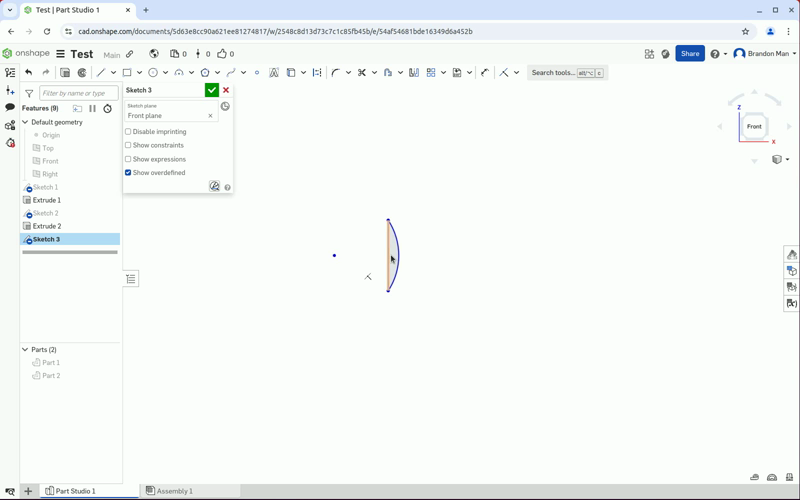
scroll(6)
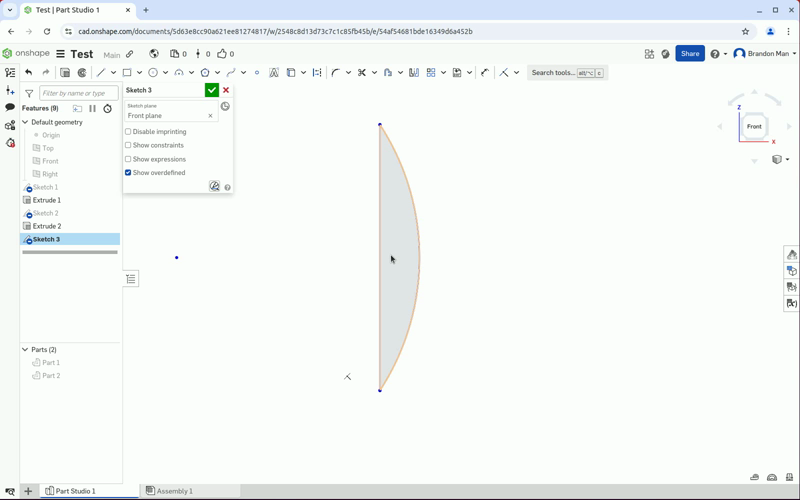
click(391, 254)
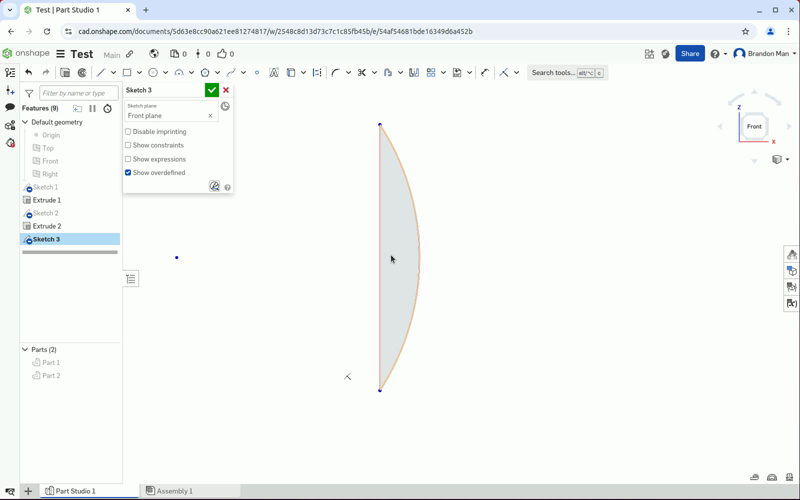
scroll(-6)
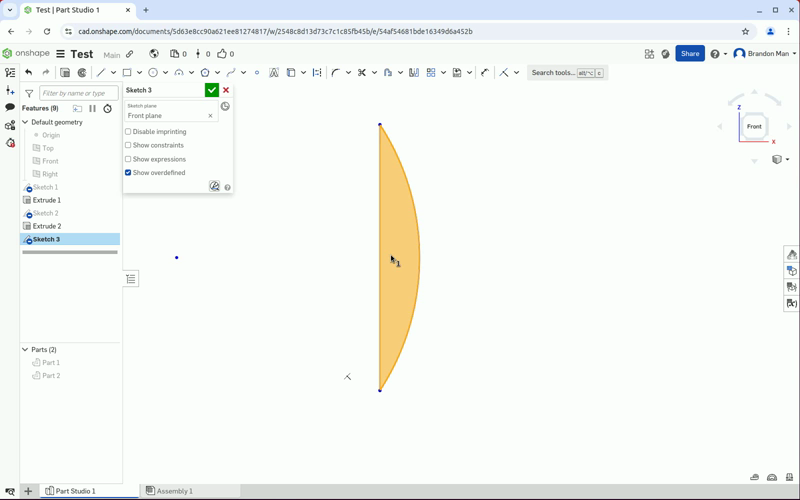
scroll(-6)
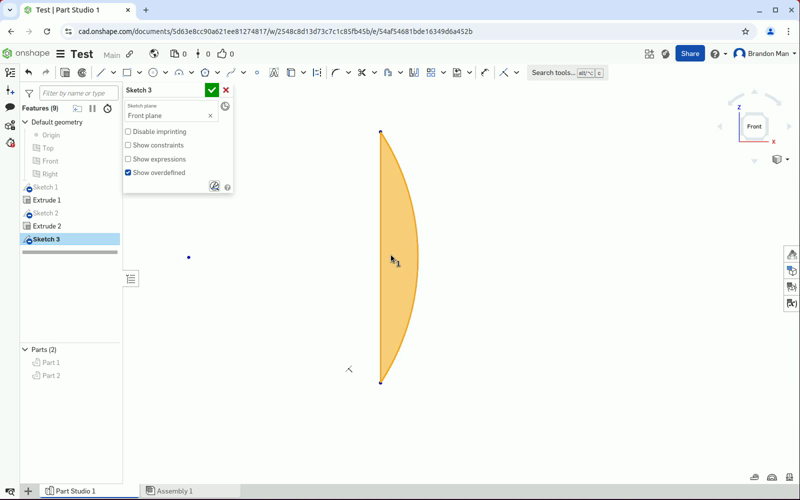
scroll(-6)
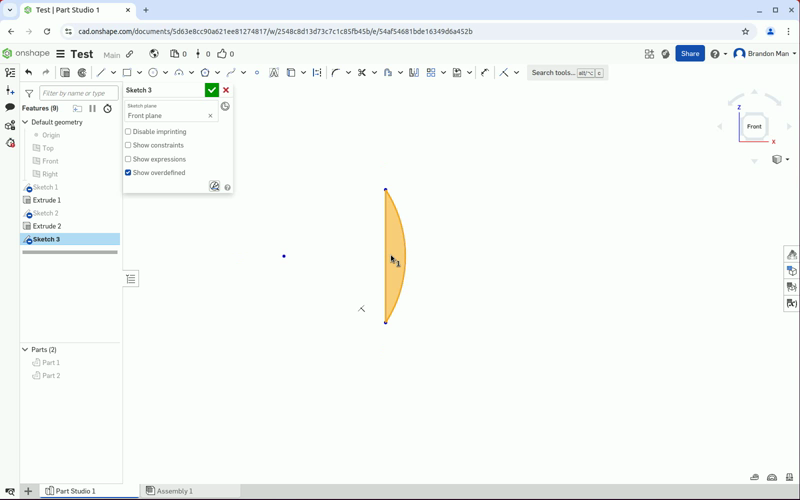
scroll(-6)
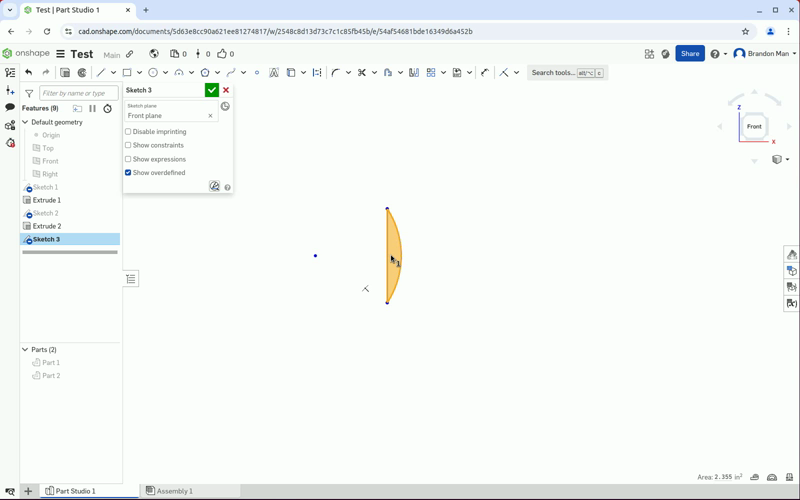
scroll(-6)
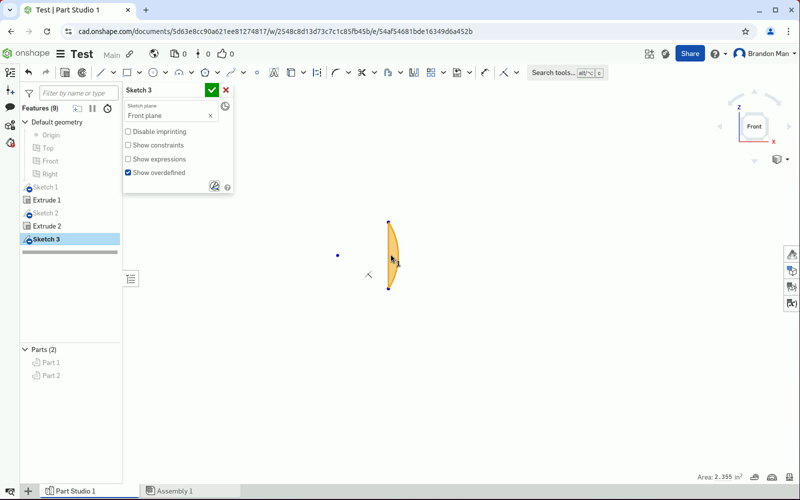
scroll(-6)
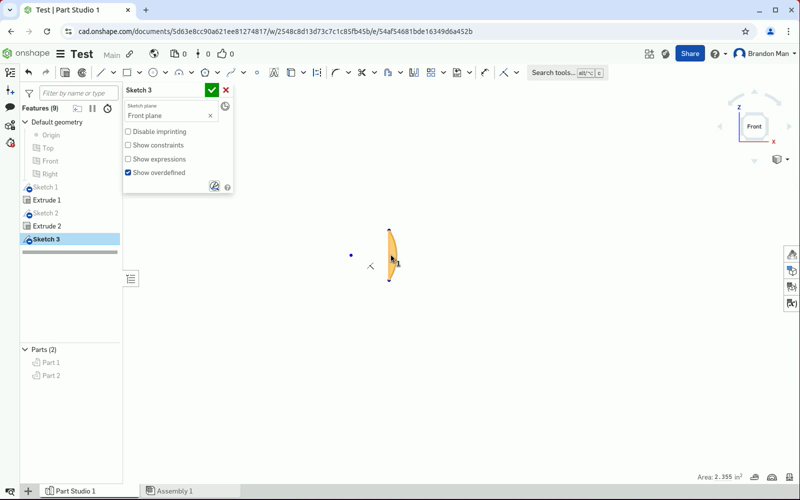
scroll(-6)
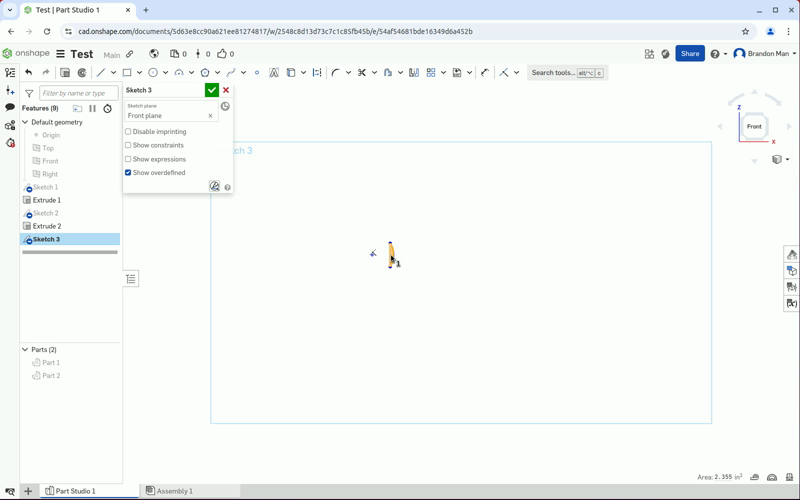
mouse_move(73, 352)
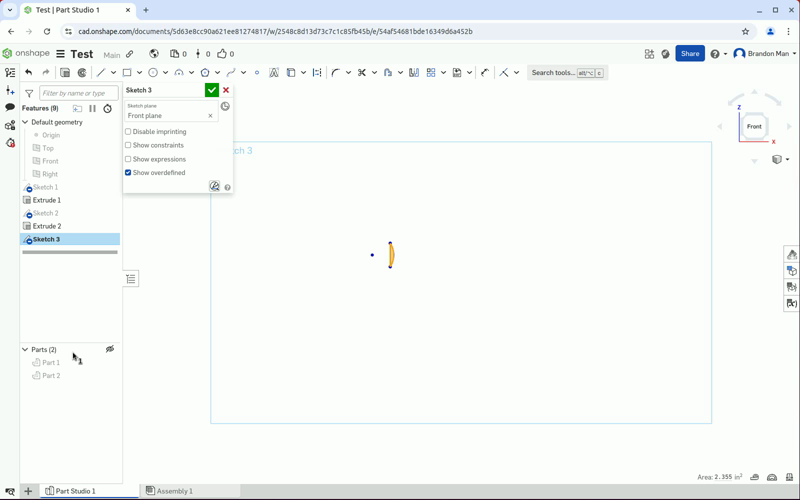
key(shift+y)
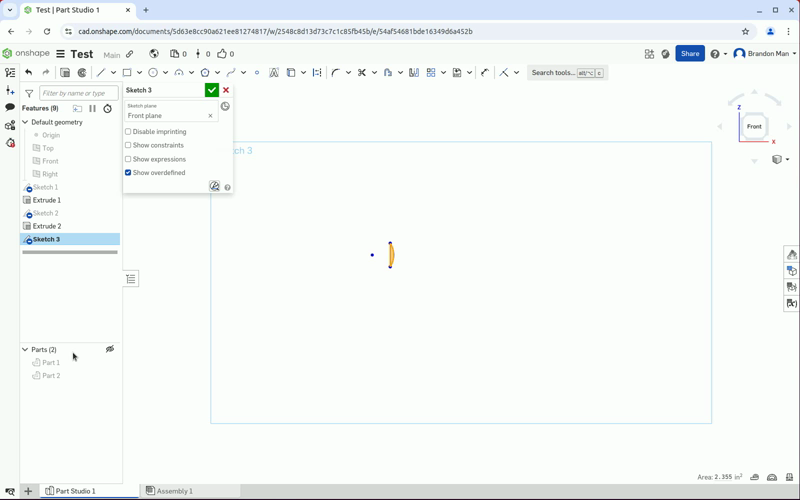
key(shift+e)
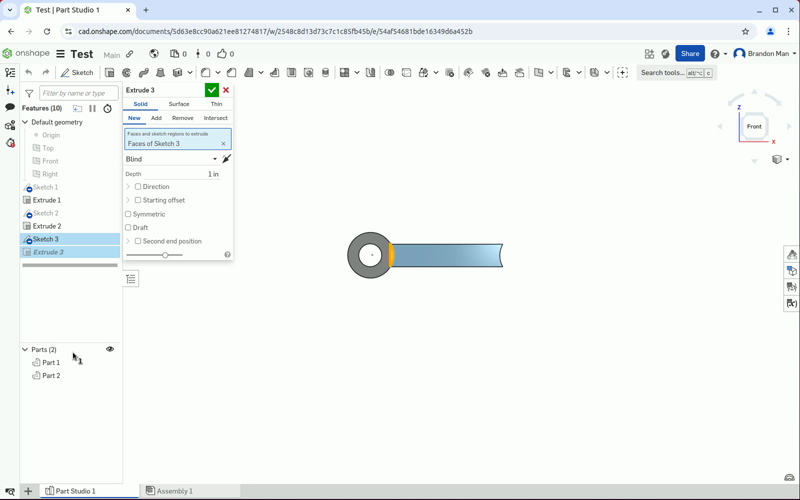
mouse_move(143, 106)
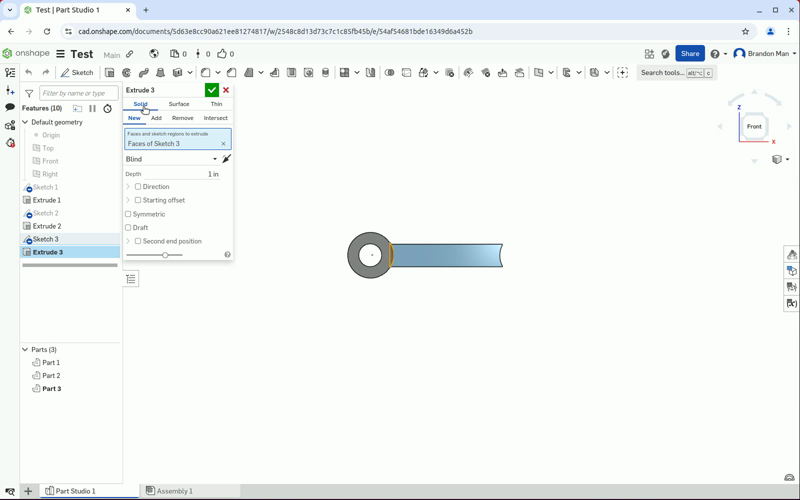
click(143, 106)
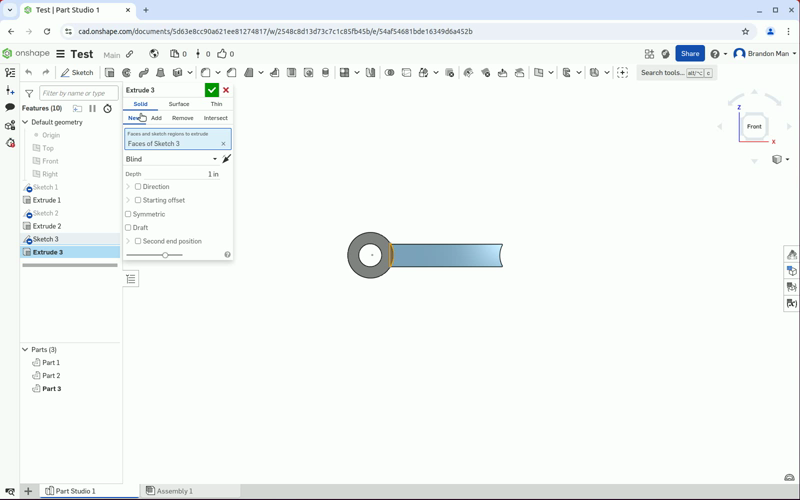
mouse_move(137, 120)
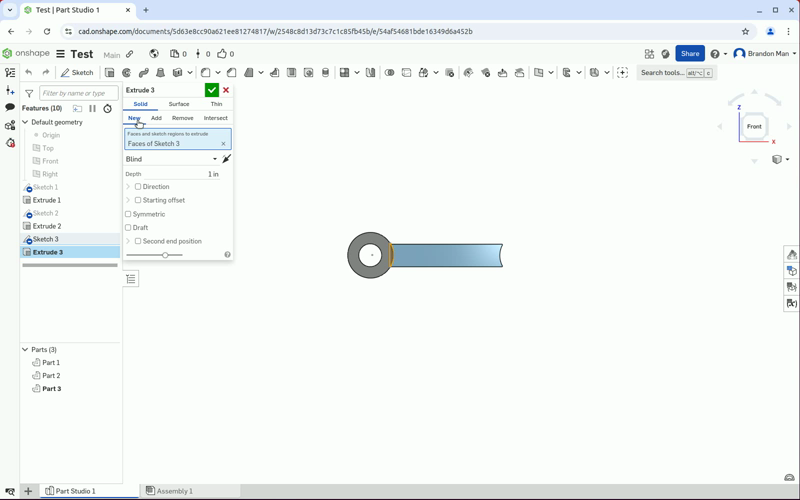
click(137, 120)
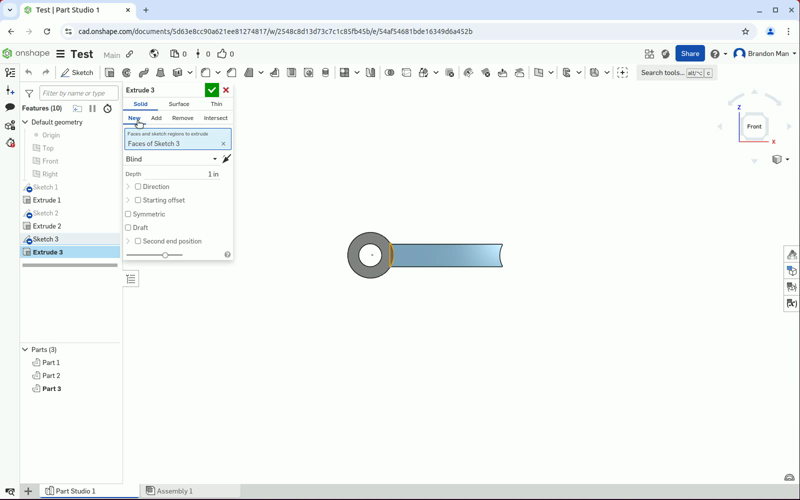
key(tab, 4)
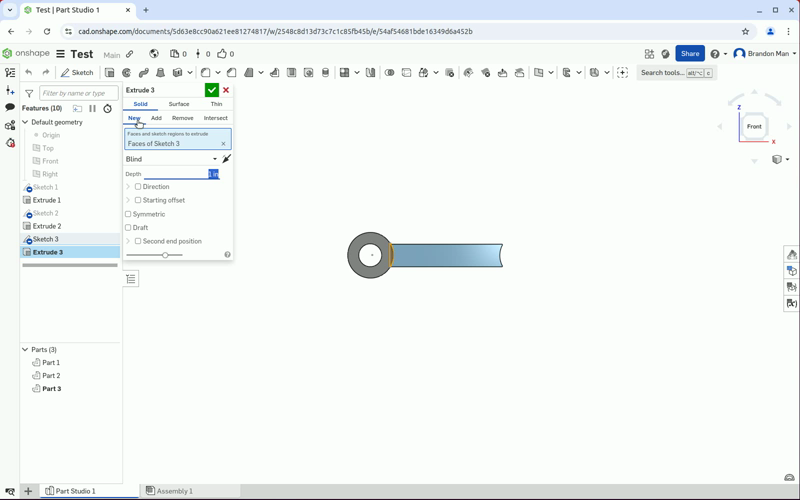
text(2.407)
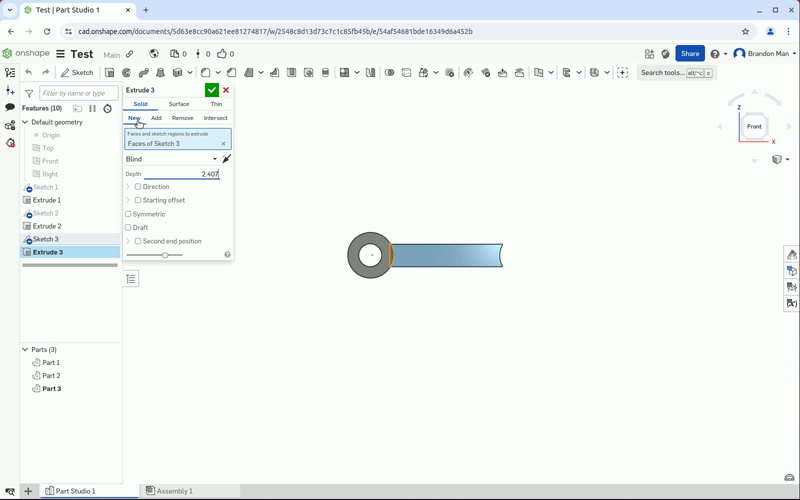
key(enter)
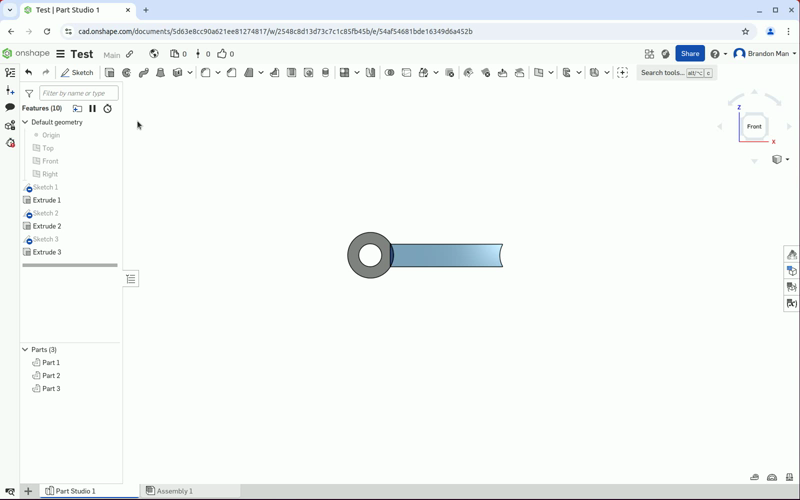
key(shift+h)
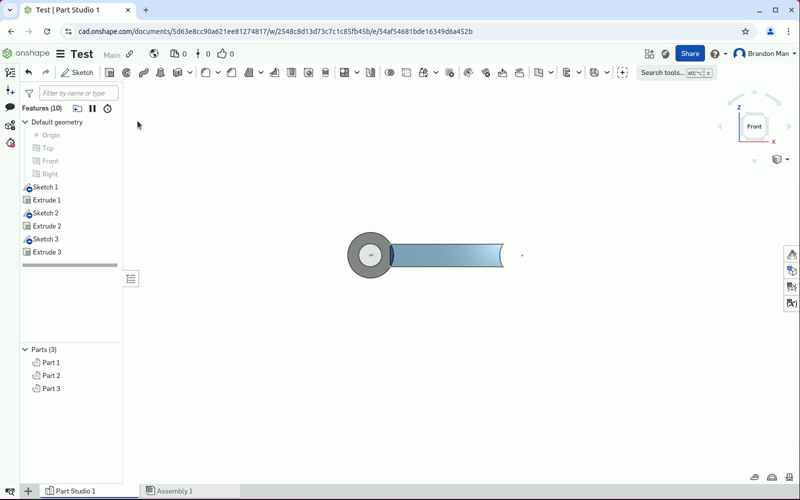
key(shift+h)
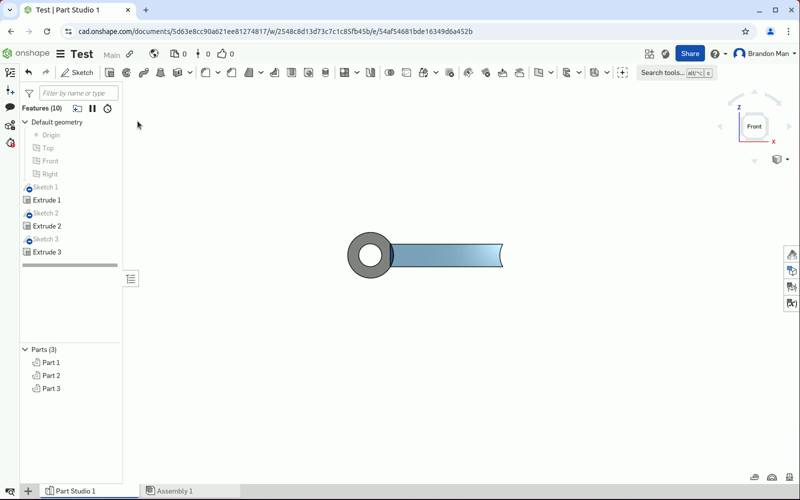
mouse_move(73, 189)
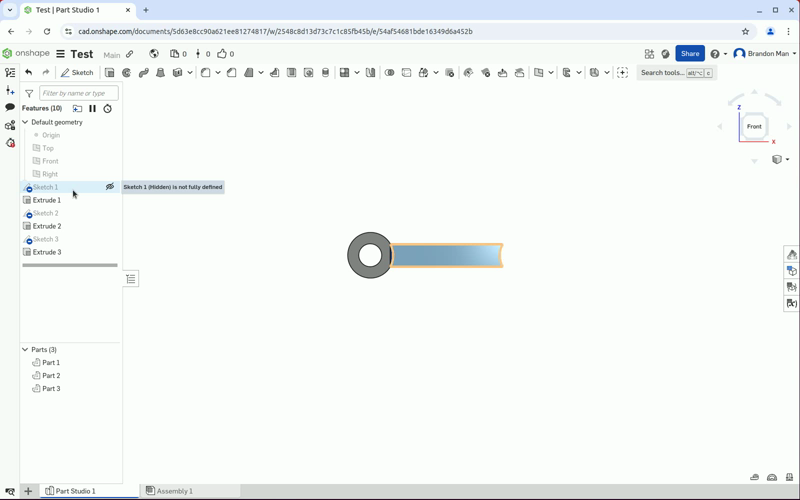
click(73, 189)
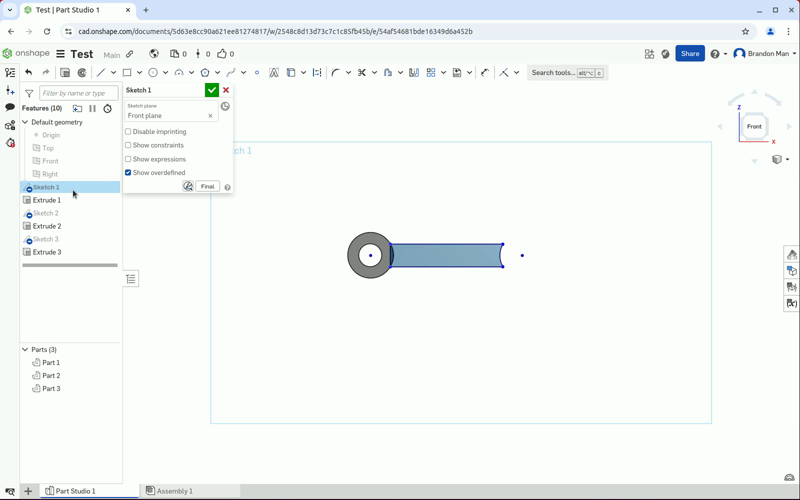
mouse_move(229, 92)
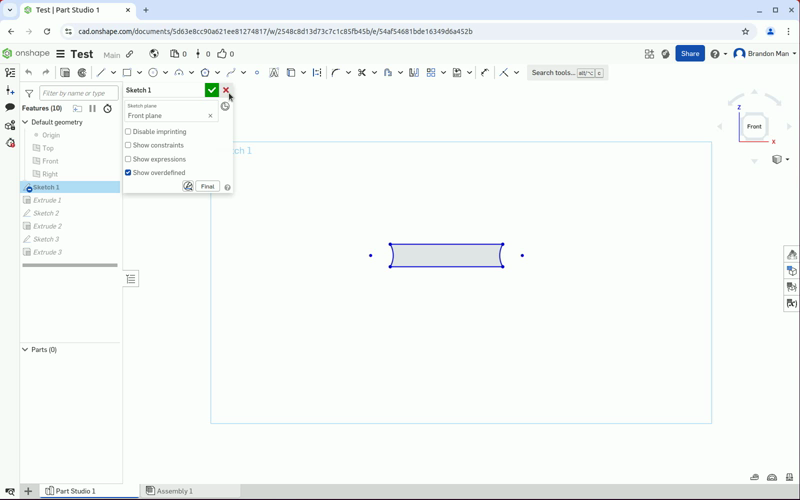
click(229, 92)
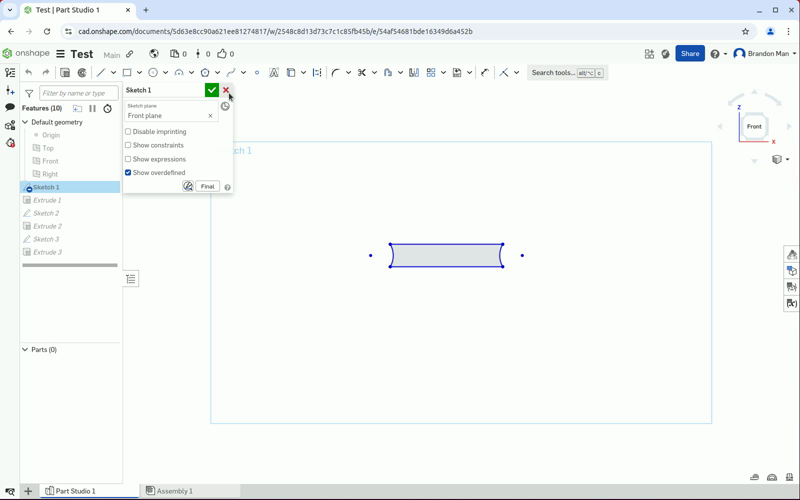
key(shift+s)
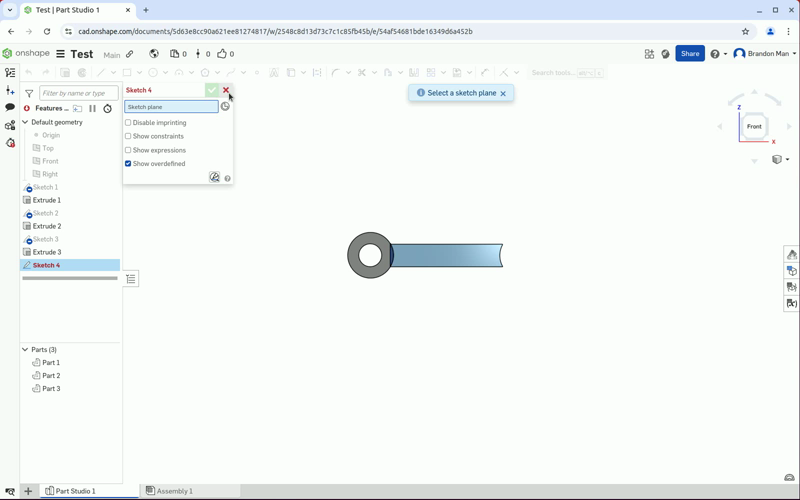
mouse_move(73, 163)
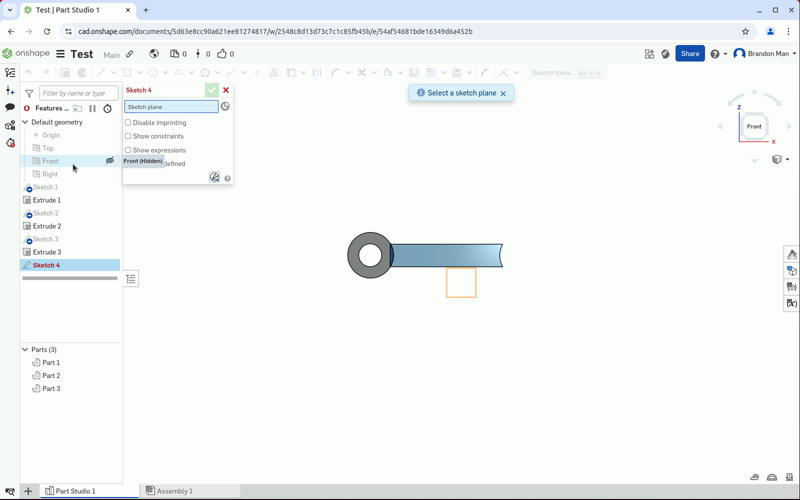
click(73, 163)
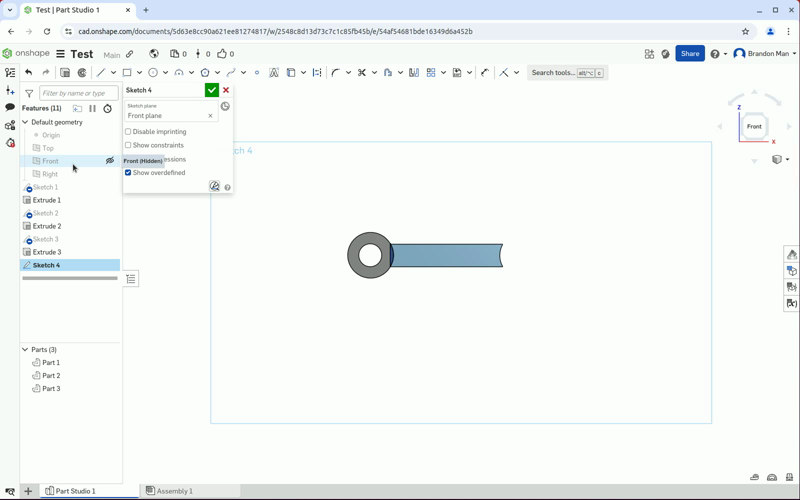
mouse_move(73, 352)
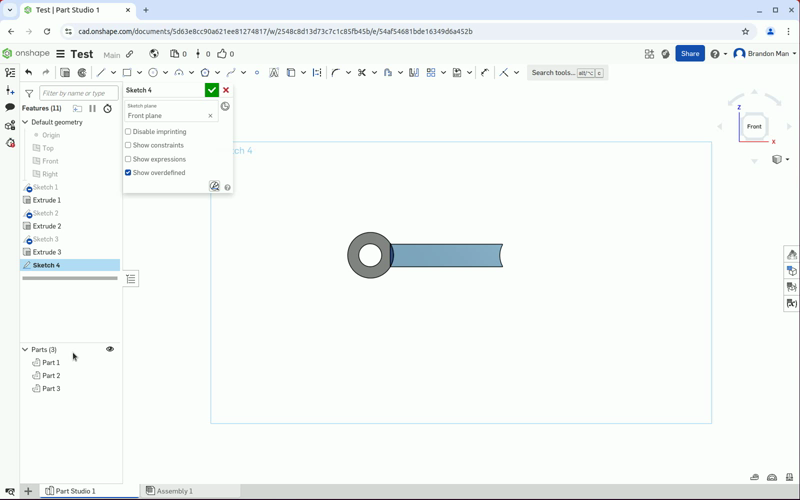
key(y)
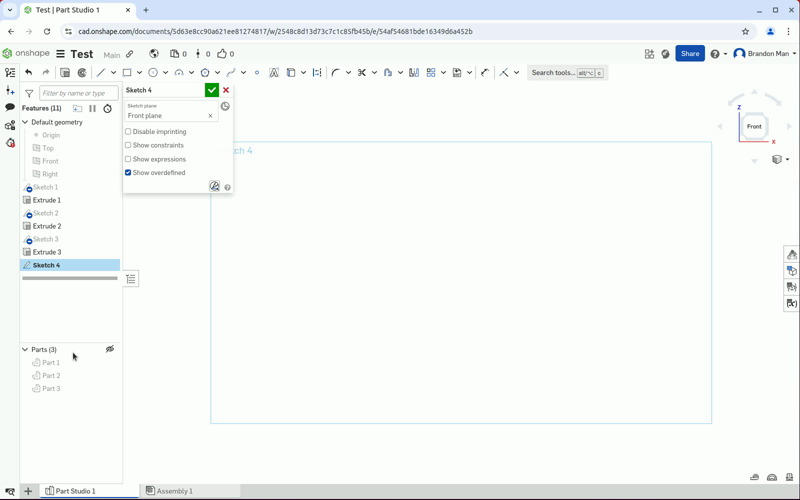
key(c)
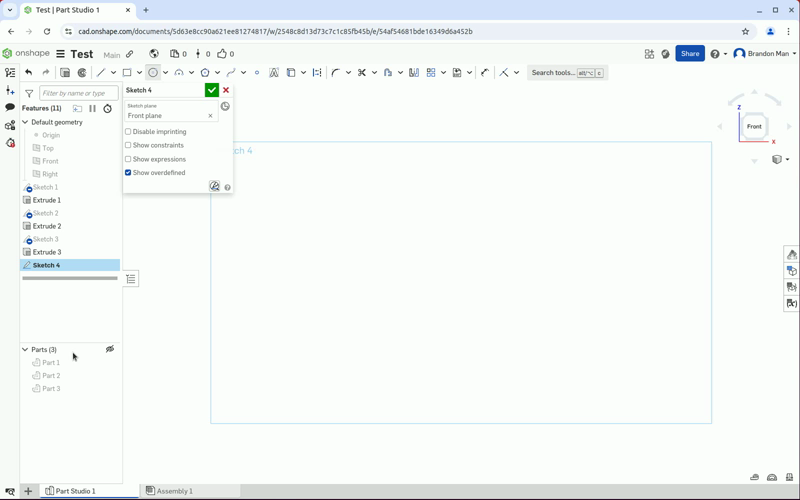
key_down(shift)
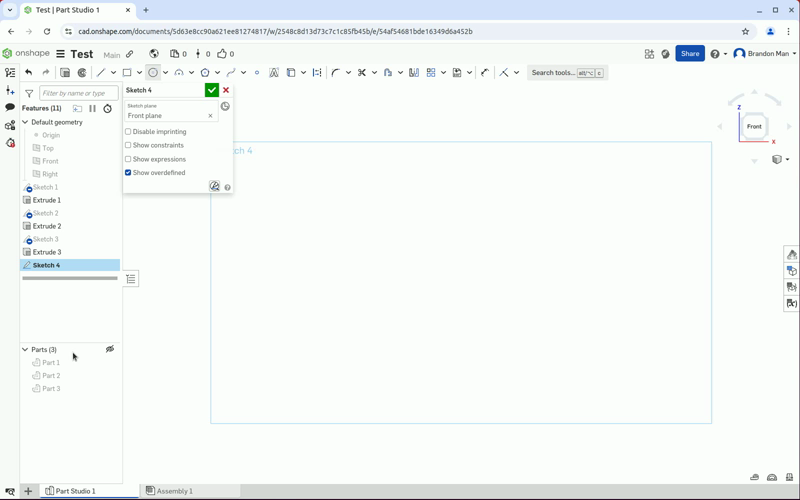
mouse_move(522, 255)
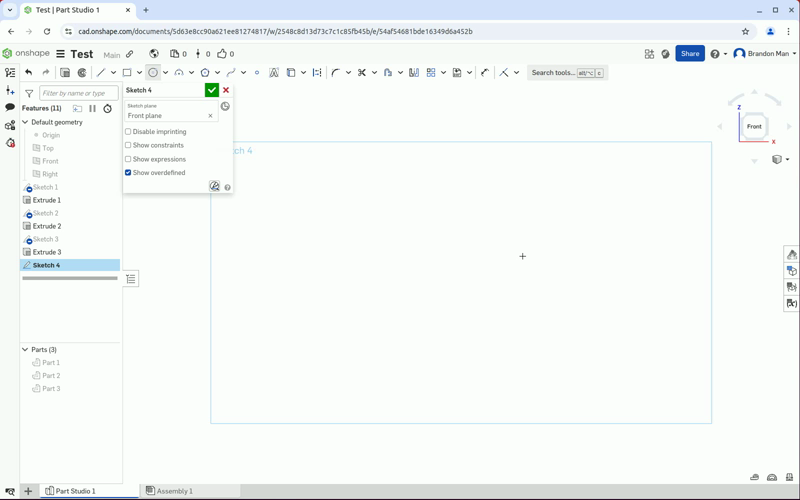
click(522, 255)
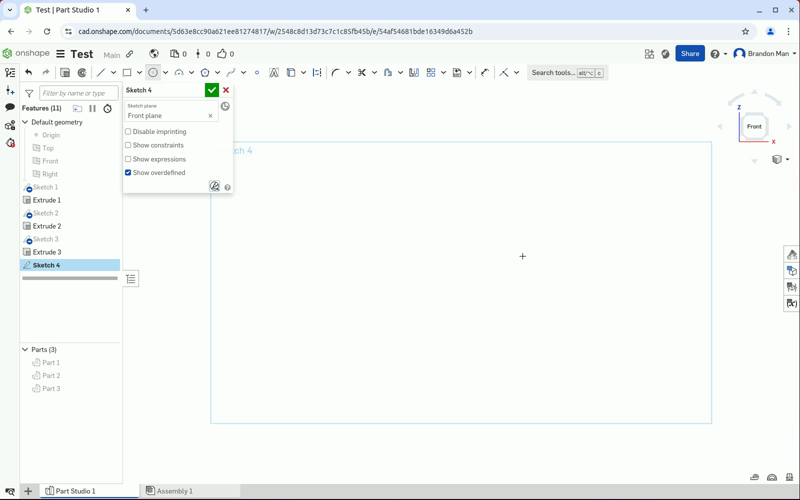
key_up(shift)
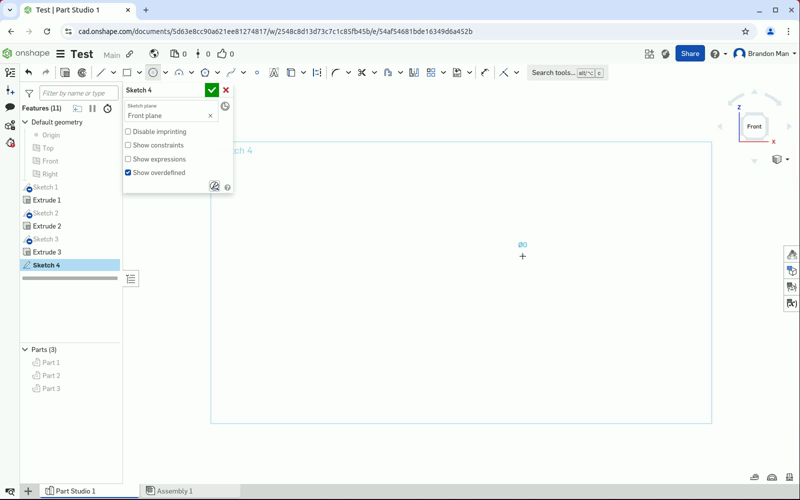
mouse_move(546, 255)
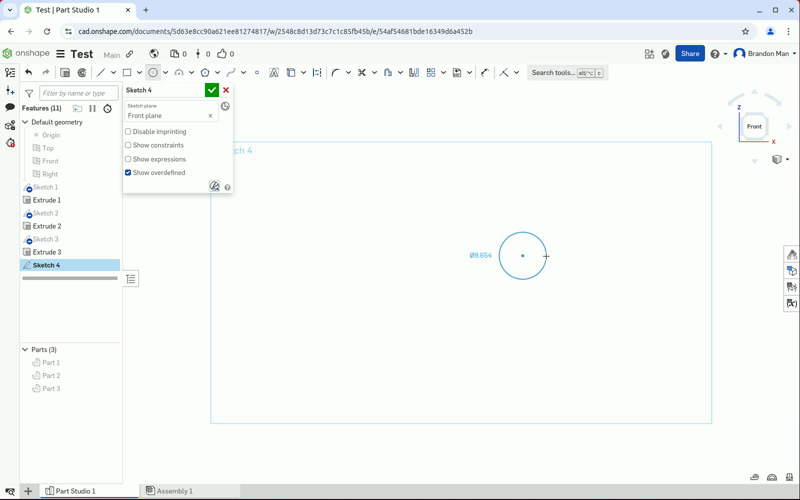
click(546, 255)
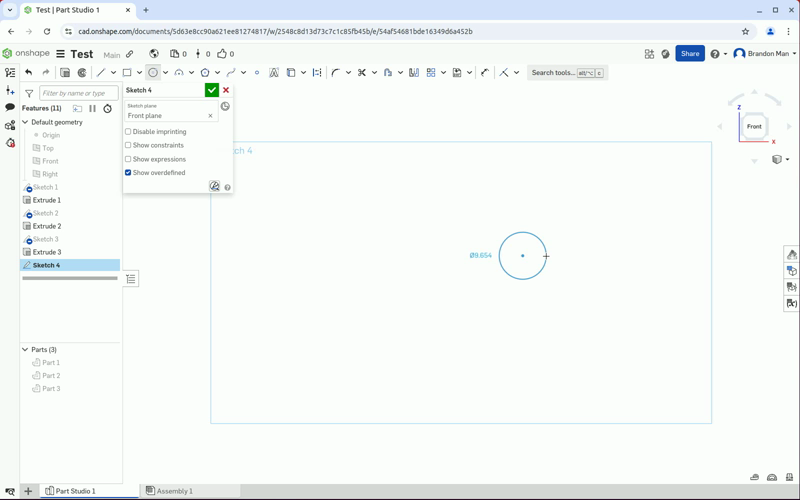
key(esc)
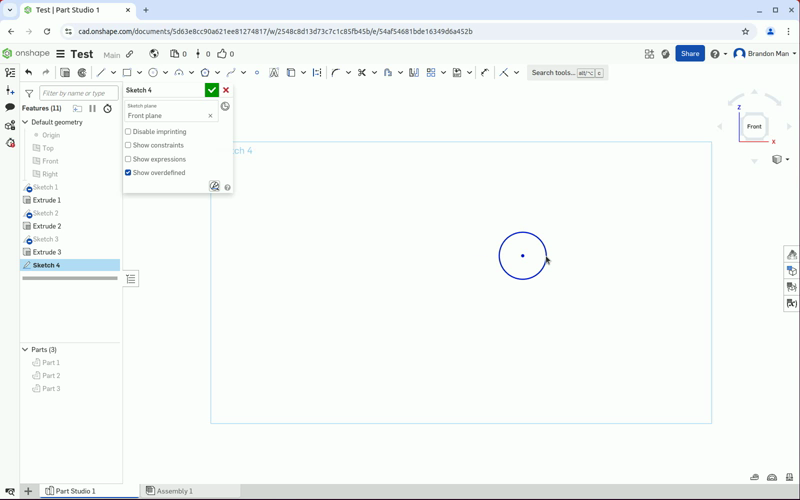
key(c)
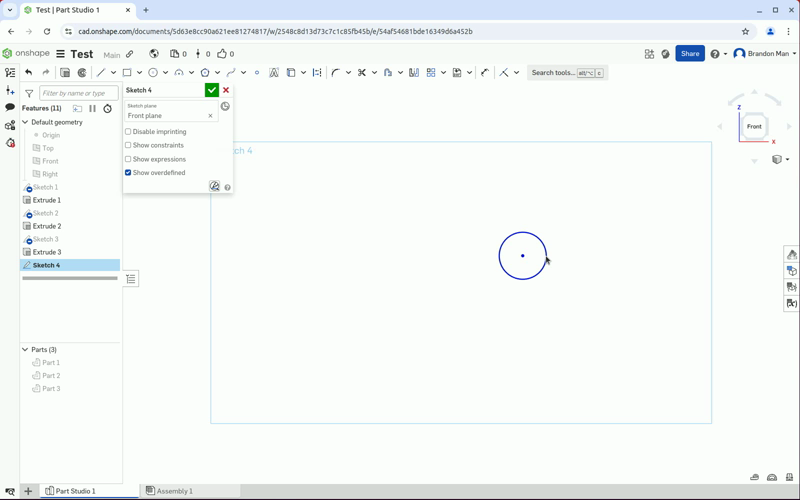
key_down(shift)
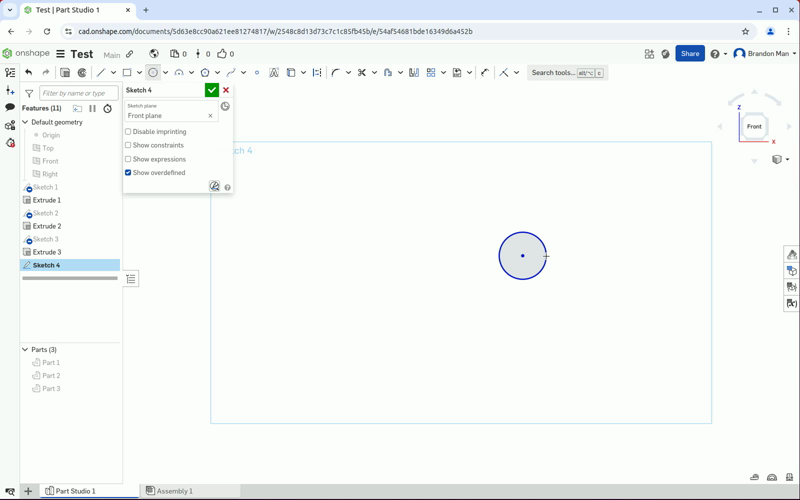
mouse_move(522, 255)
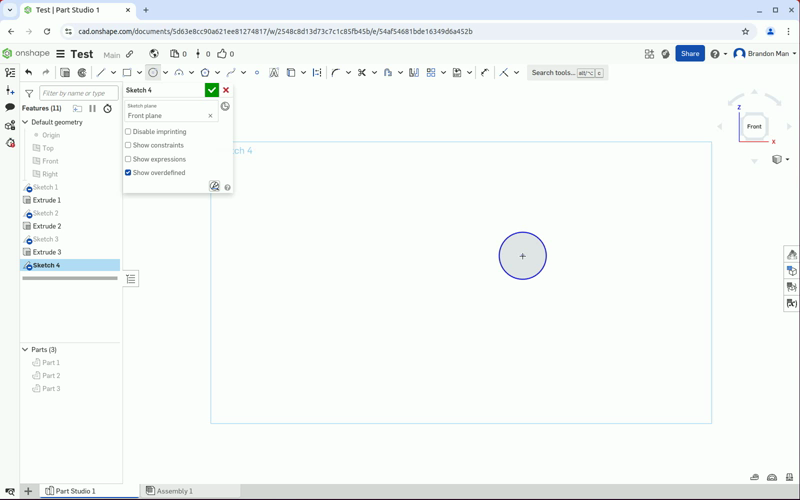
click(522, 255)
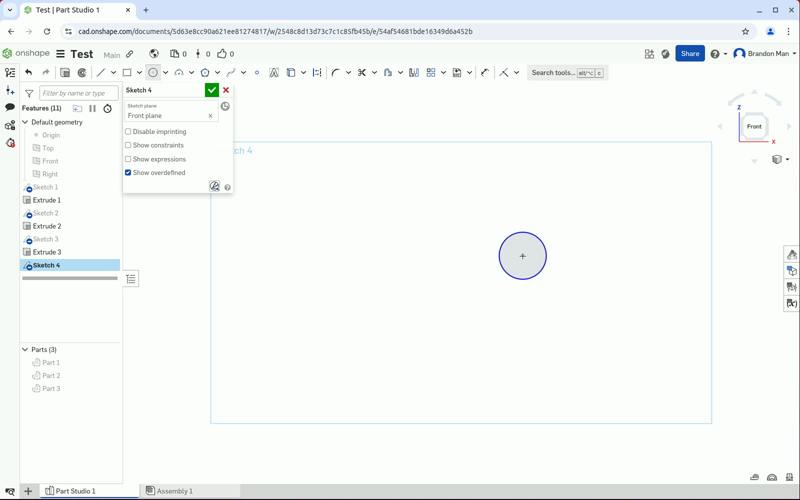
key_up(shift)
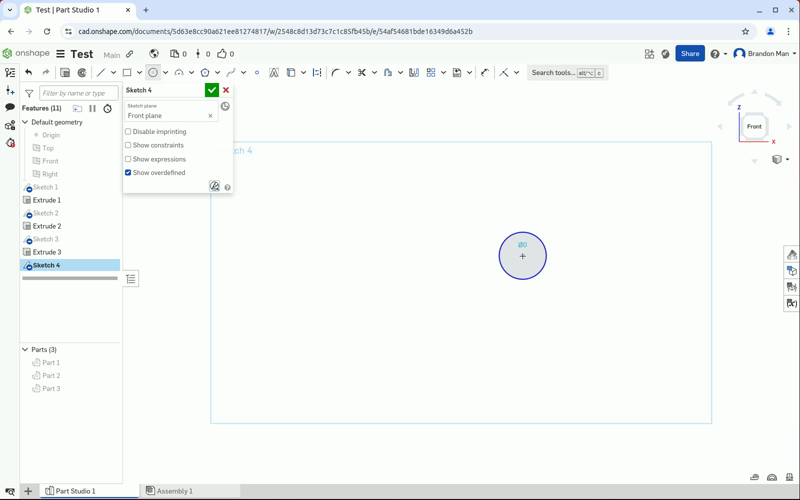
mouse_move(534, 255)
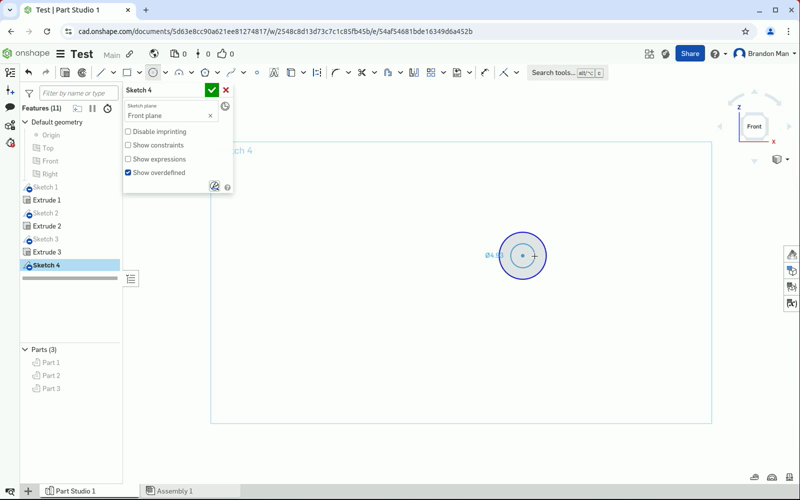
click(534, 255)
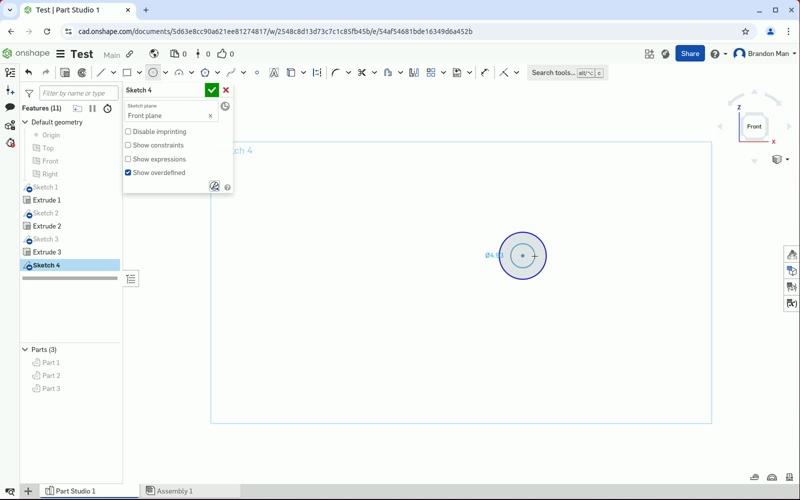
key(esc)
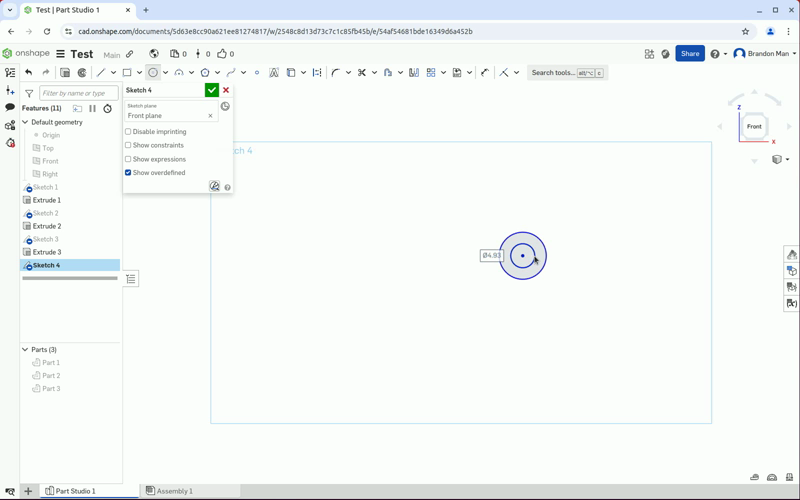
mouse_move(524, 274)
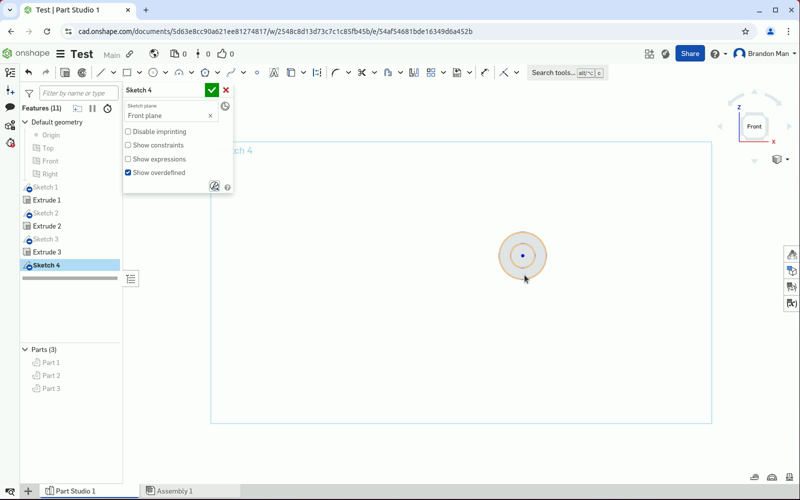
scroll(6)
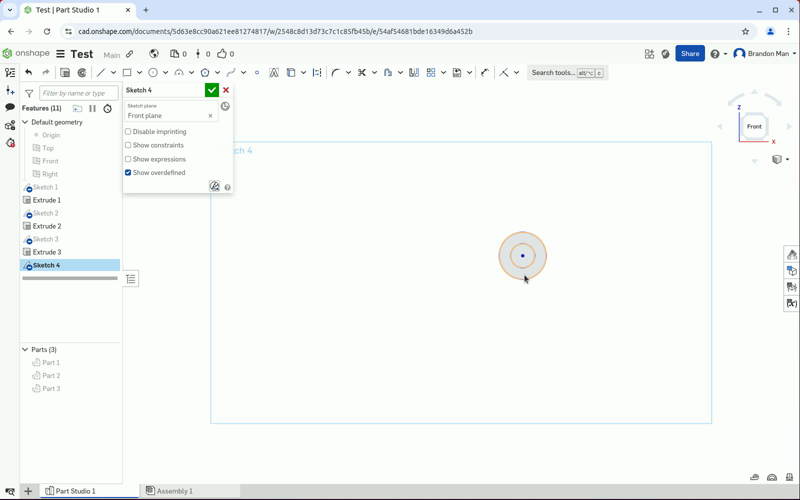
scroll(6)
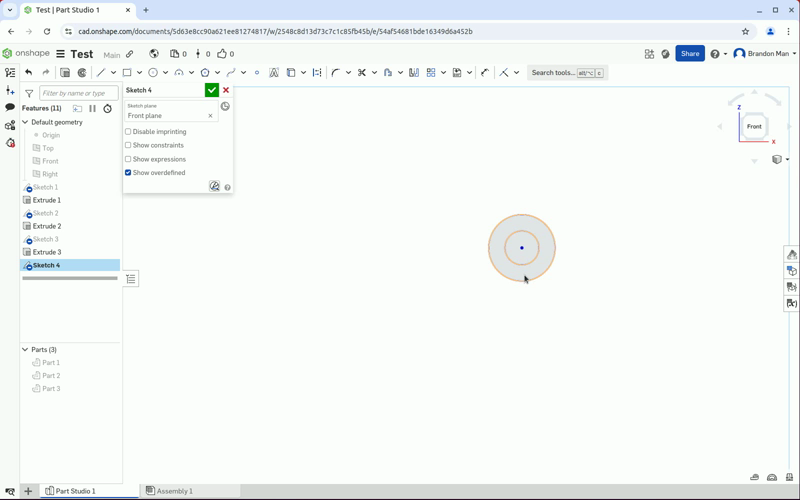
scroll(6)
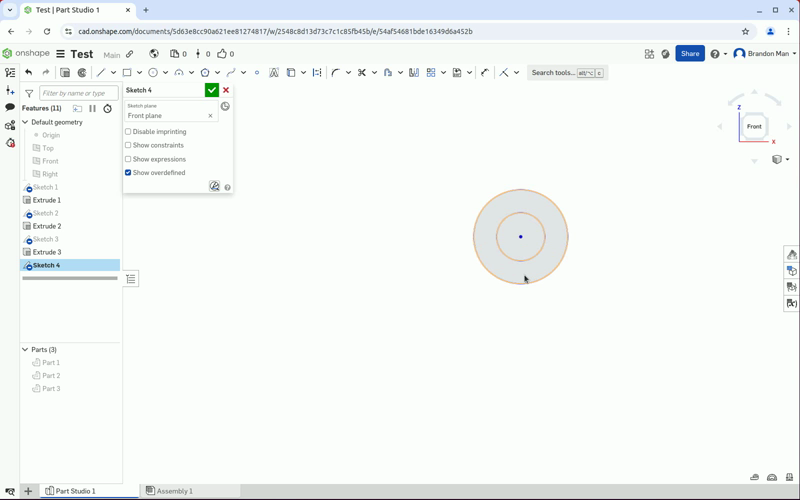
scroll(6)
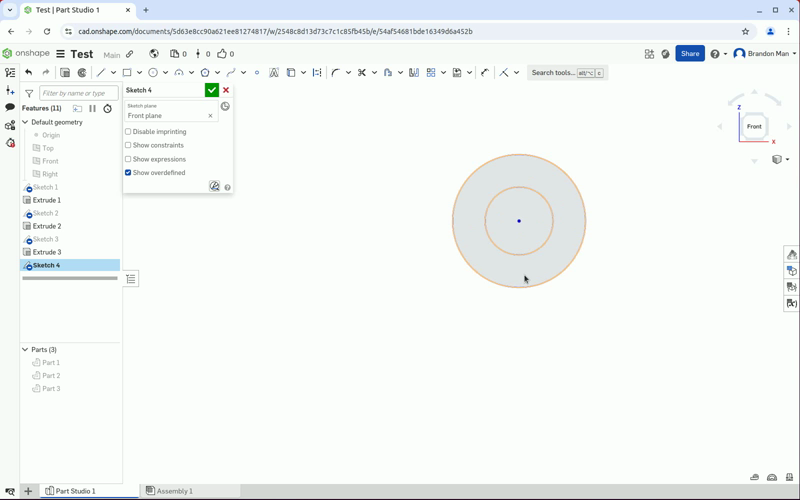
scroll(6)
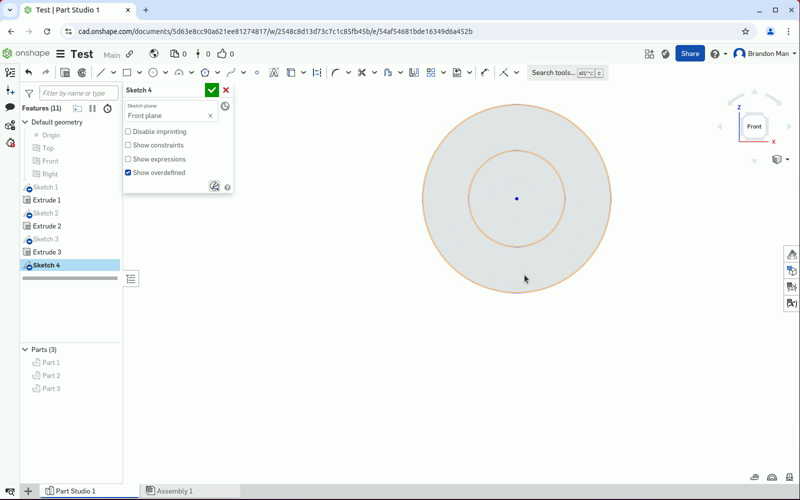
scroll(6)
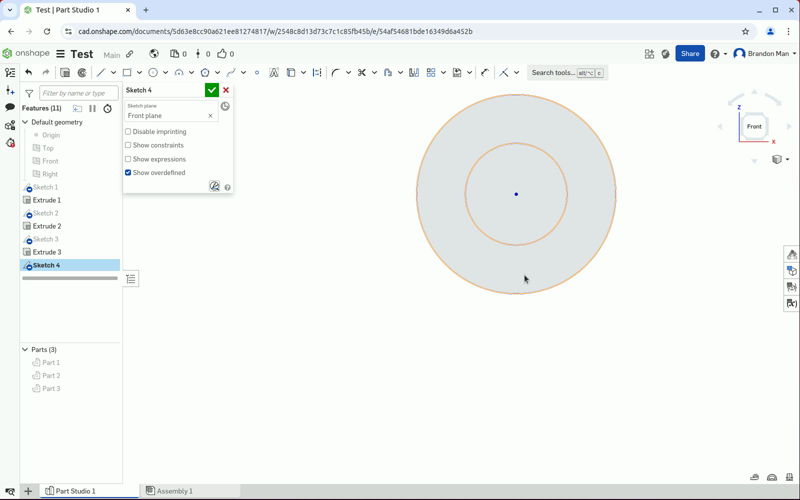
scroll(6)
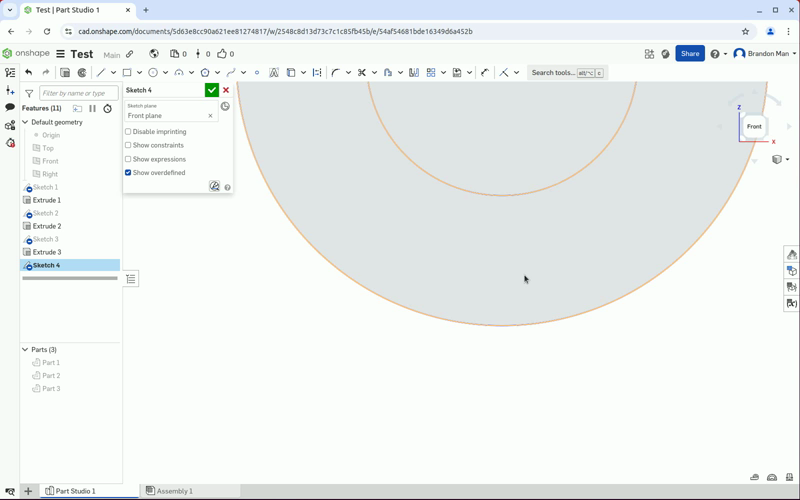
click(524, 274)
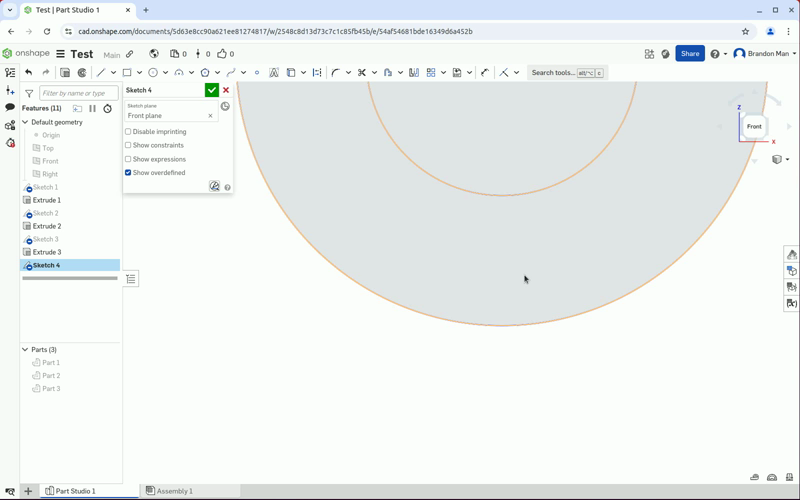
scroll(-6)
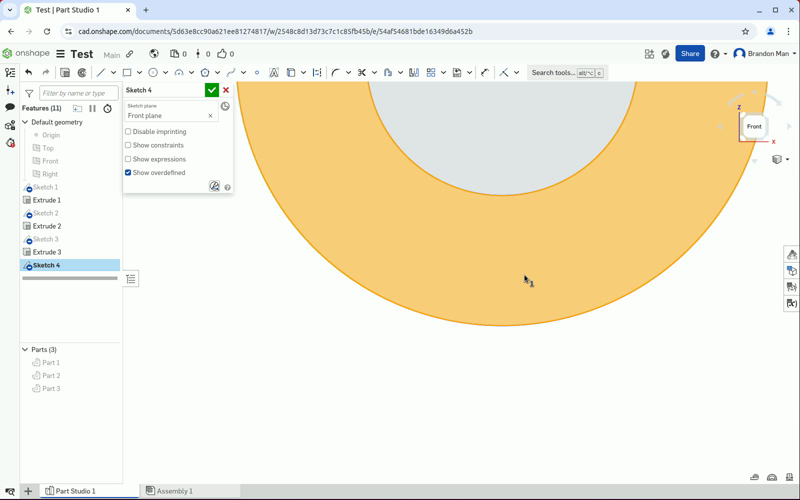
scroll(-6)
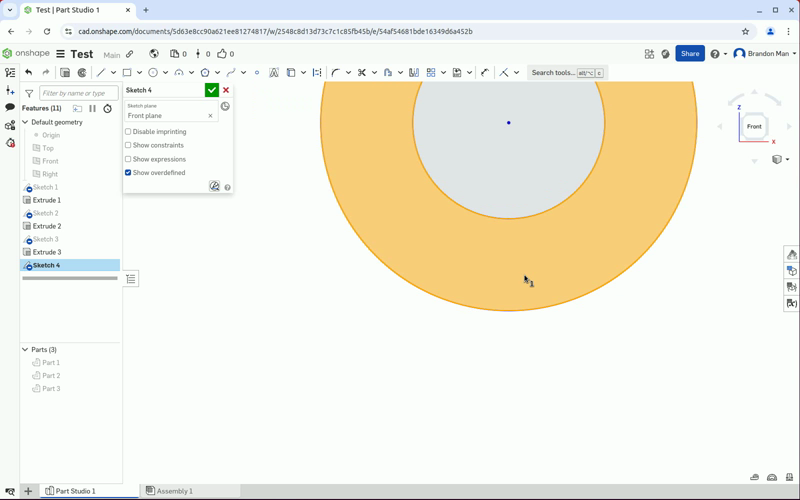
scroll(-6)
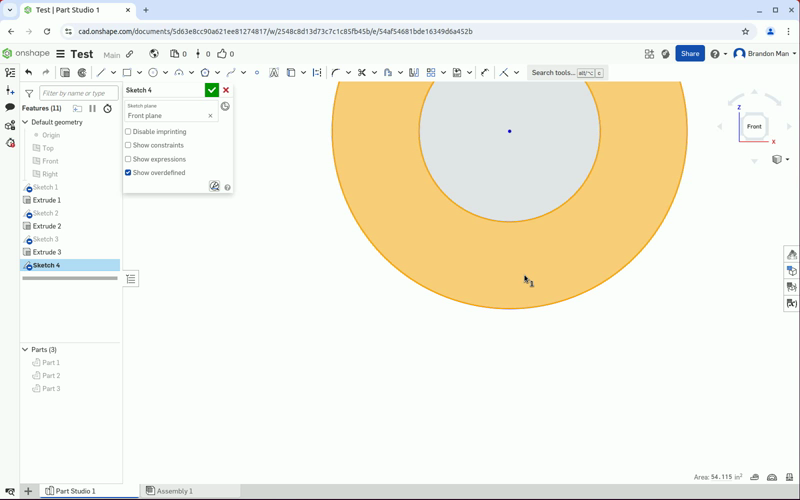
scroll(-6)
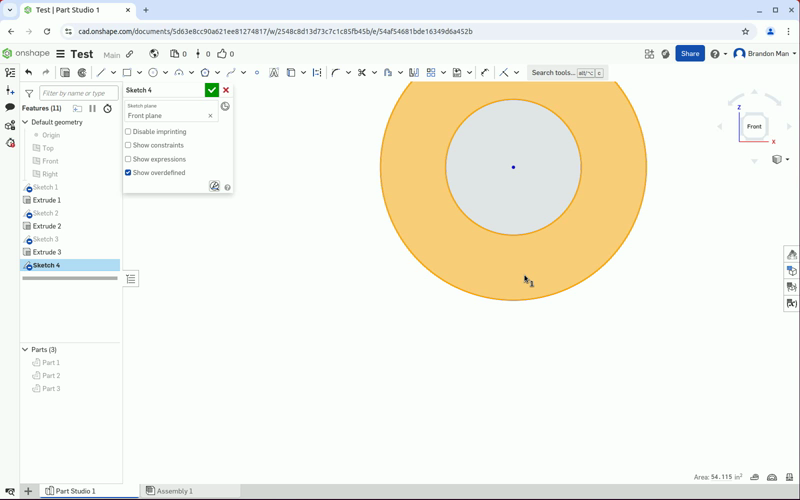
scroll(-6)
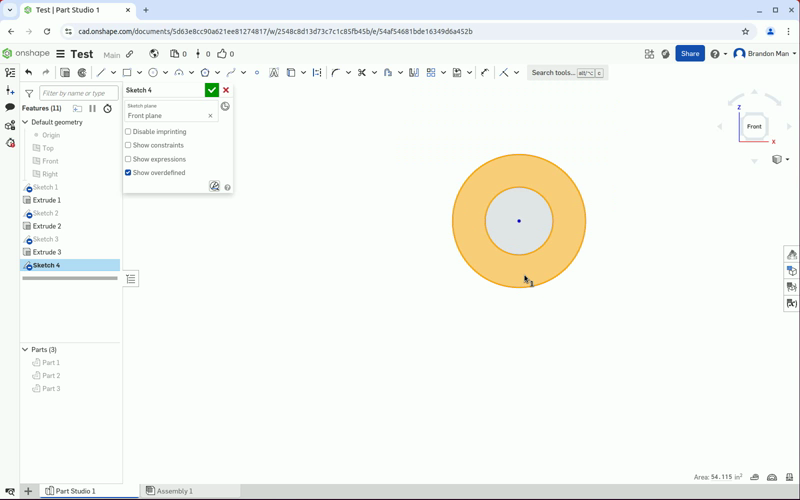
scroll(-6)
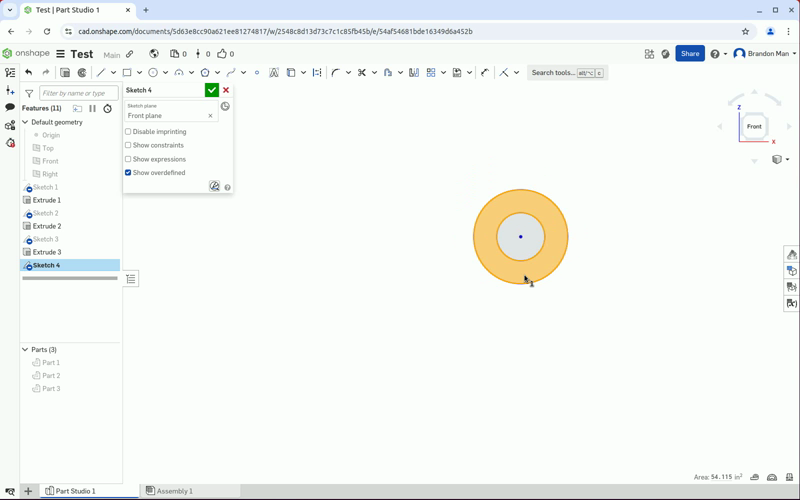
scroll(-6)
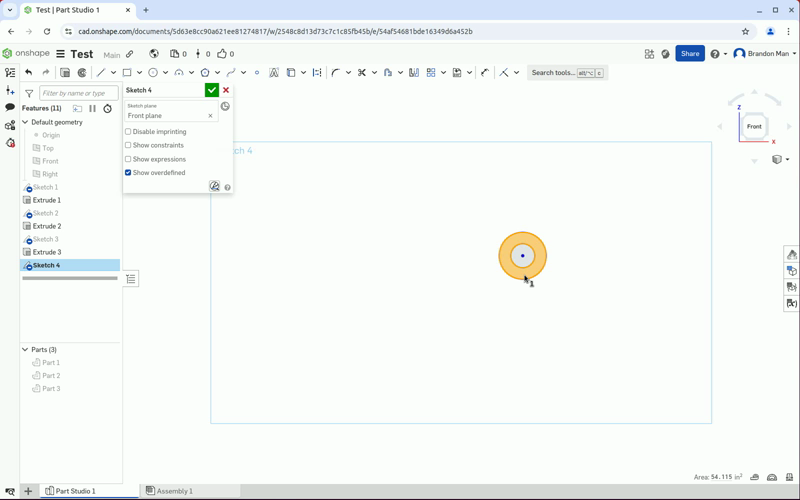
mouse_move(73, 352)
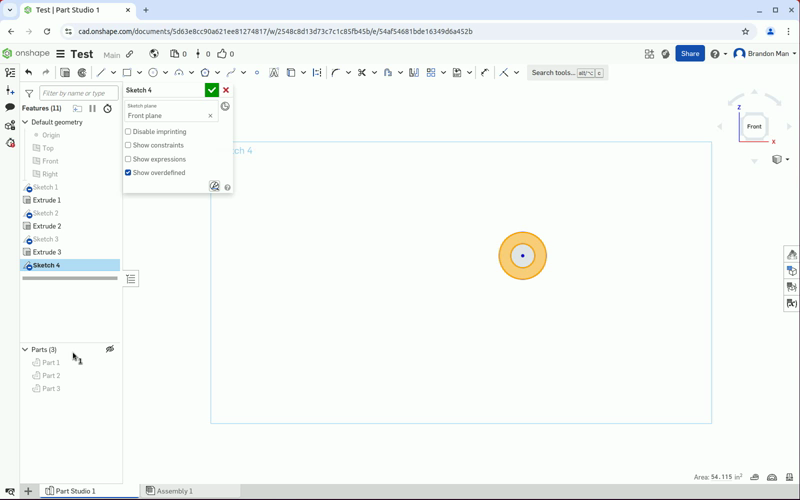
key(shift+y)
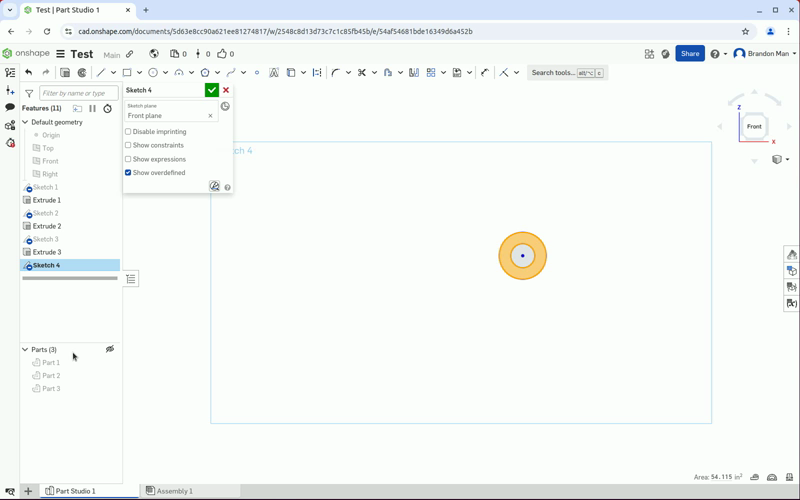
key(shift+e)
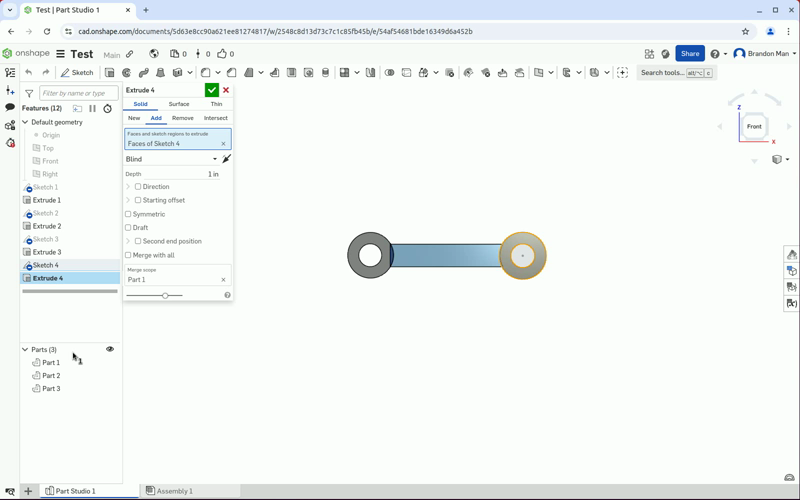
mouse_move(143, 106)
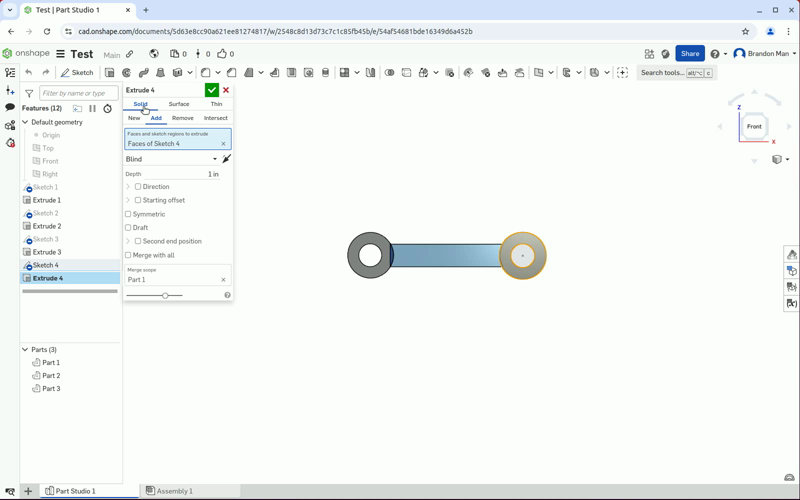
click(143, 106)
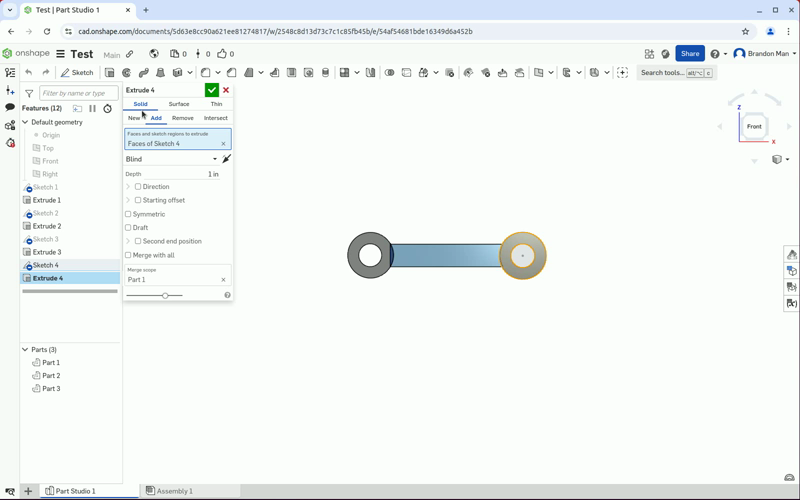
mouse_move(137, 120)
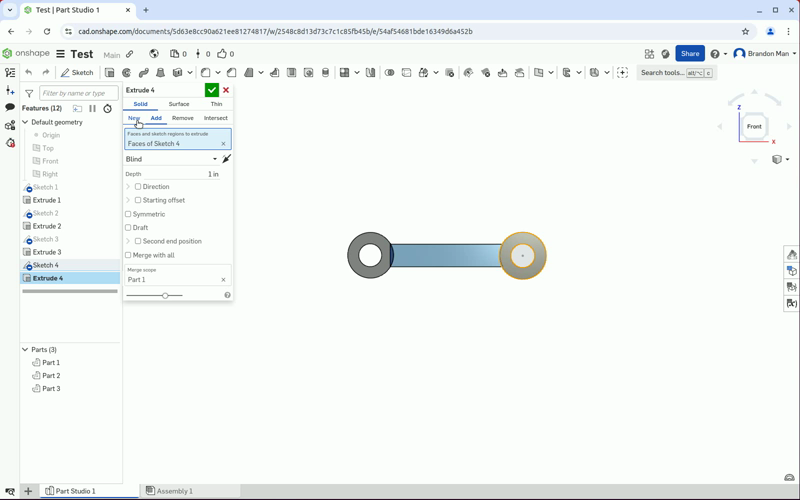
click(137, 120)
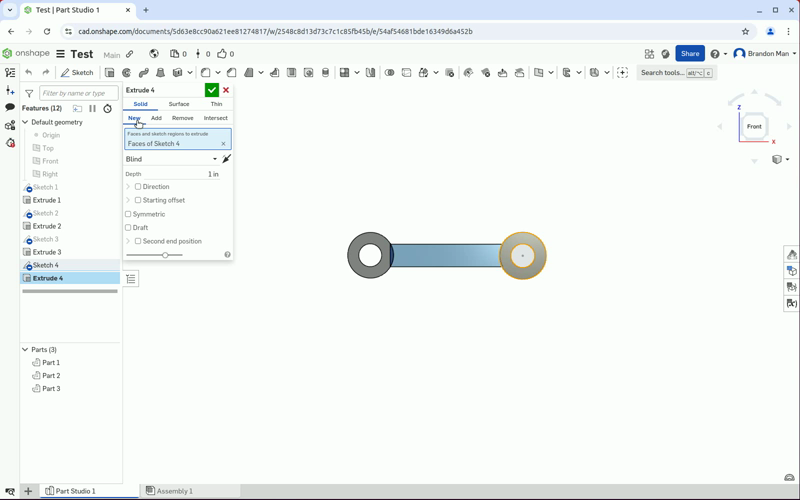
key(tab, 4)
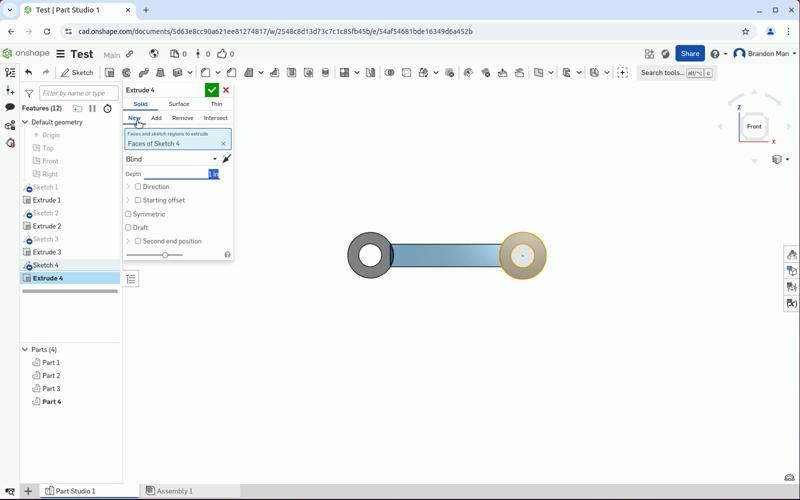
text(2.407)
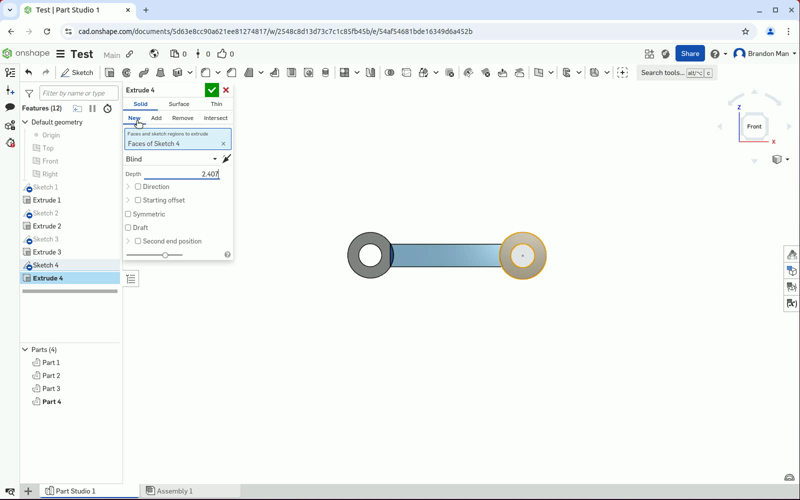
key(enter)
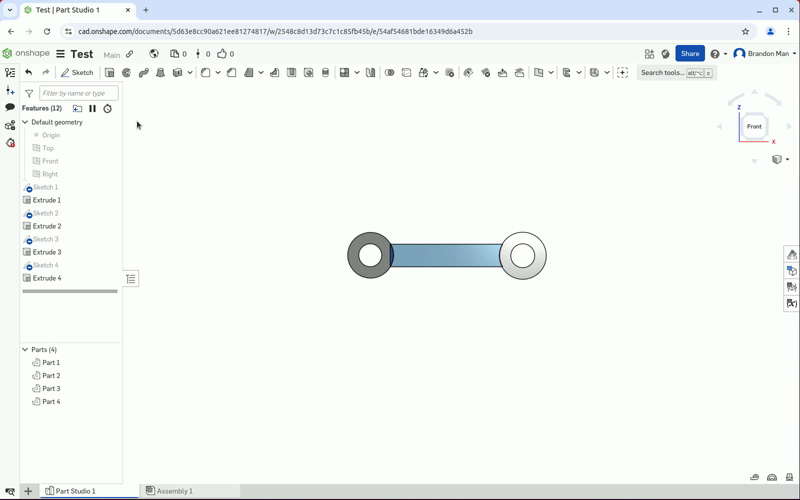
key(shift+h)
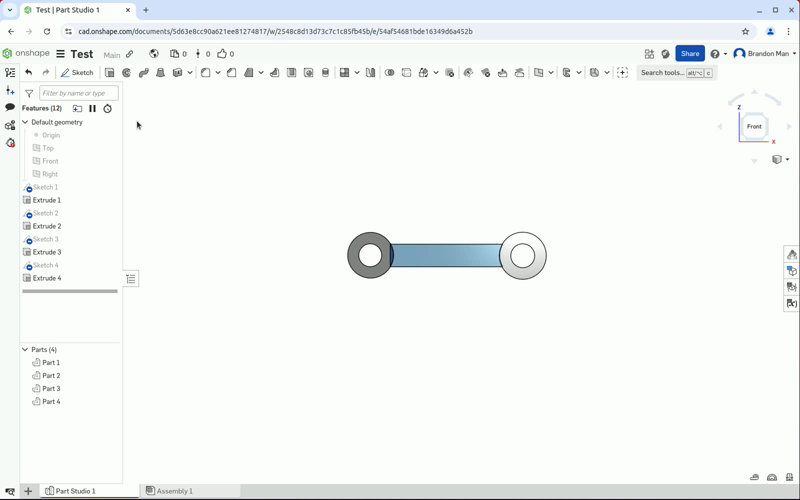
key(shift+h)
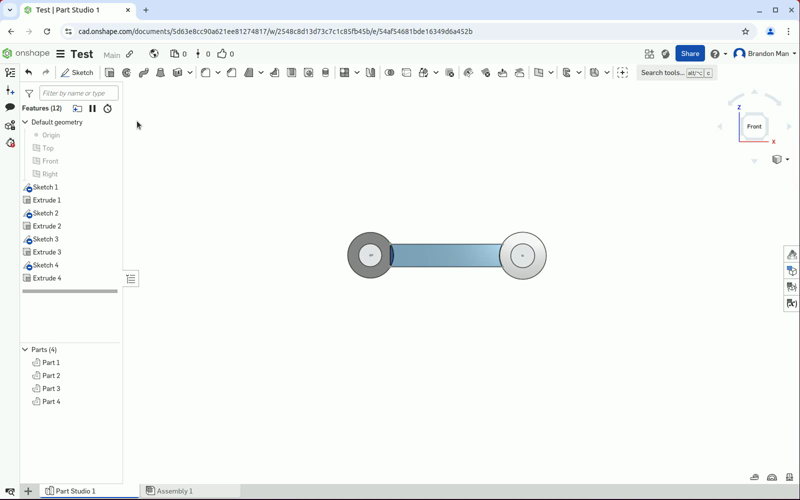
key(shift+7)
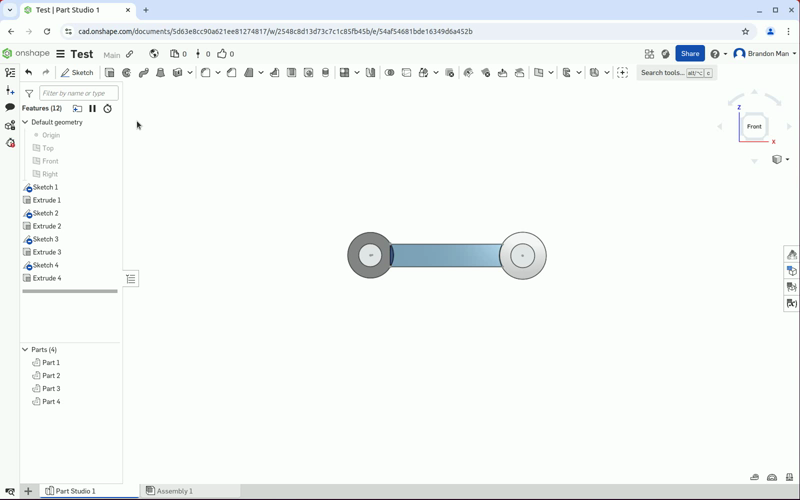
key(left, 2)
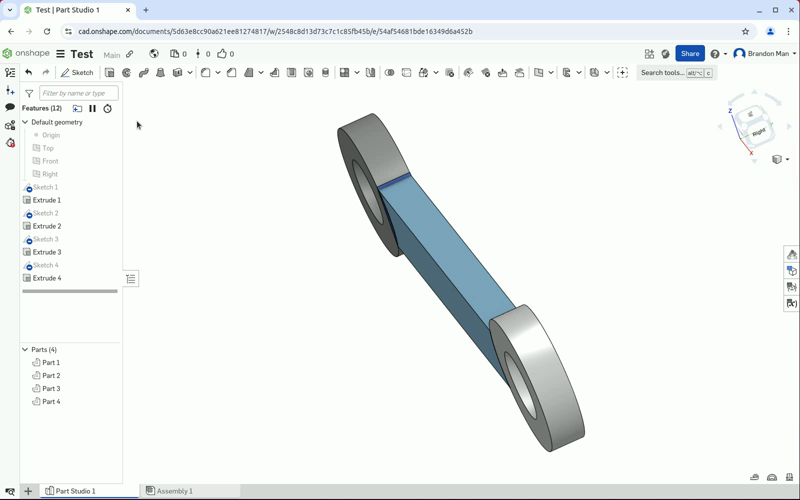
key(down, 2)
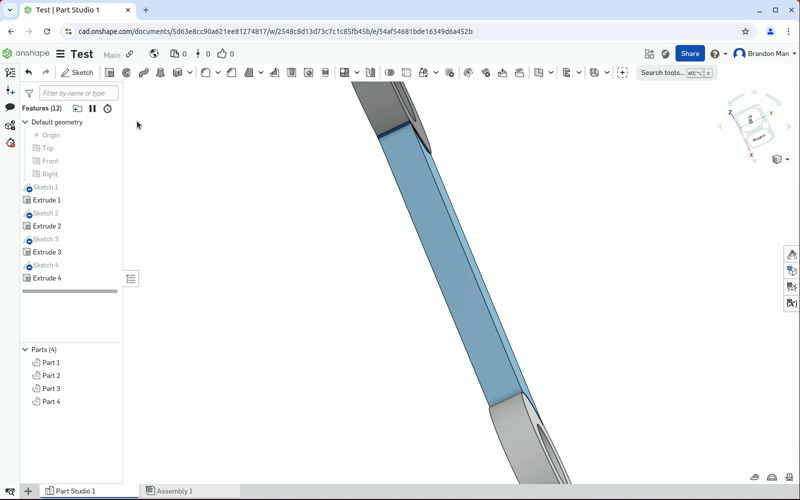
key(up, 2)
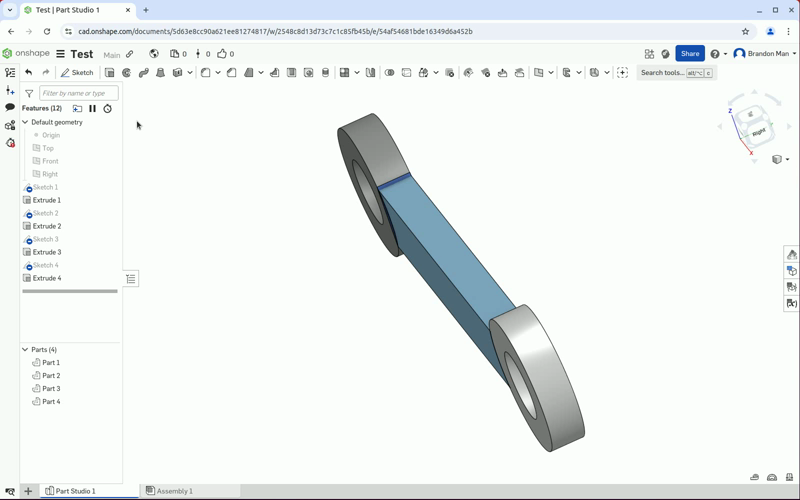
key(right, 2)
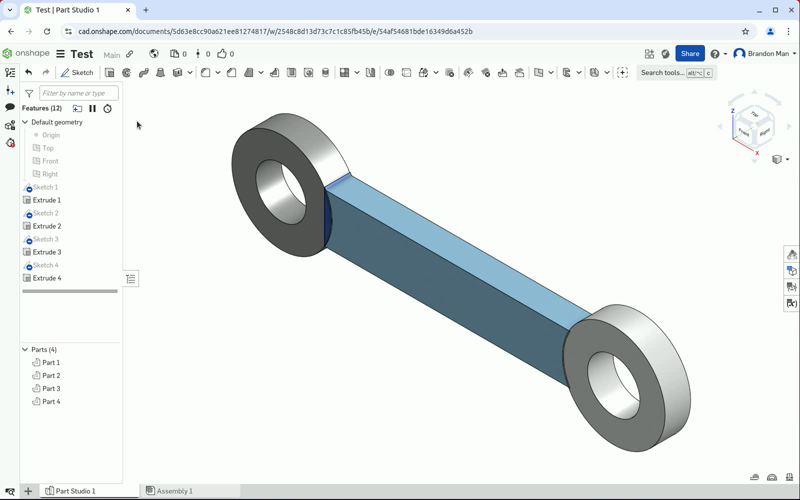
mouse_move(73, 189)
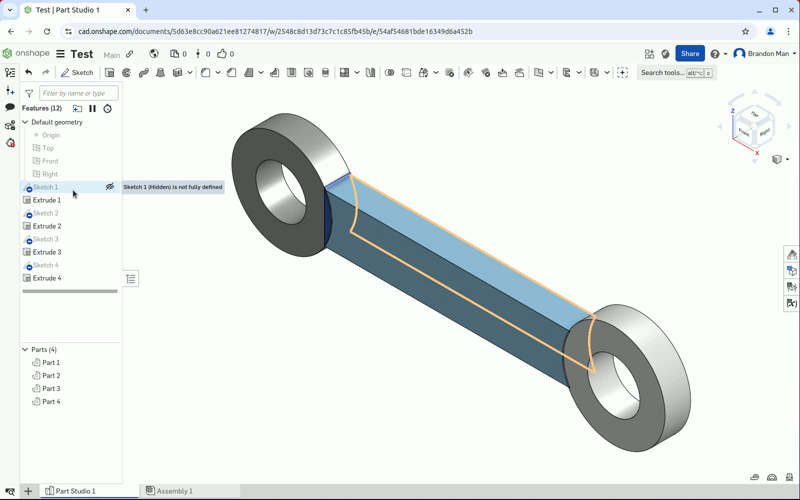
click(73, 189)